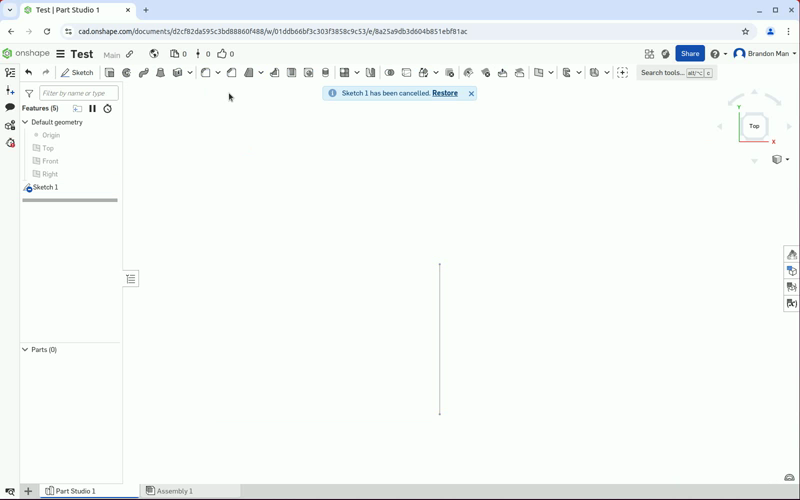
key(shift+h)
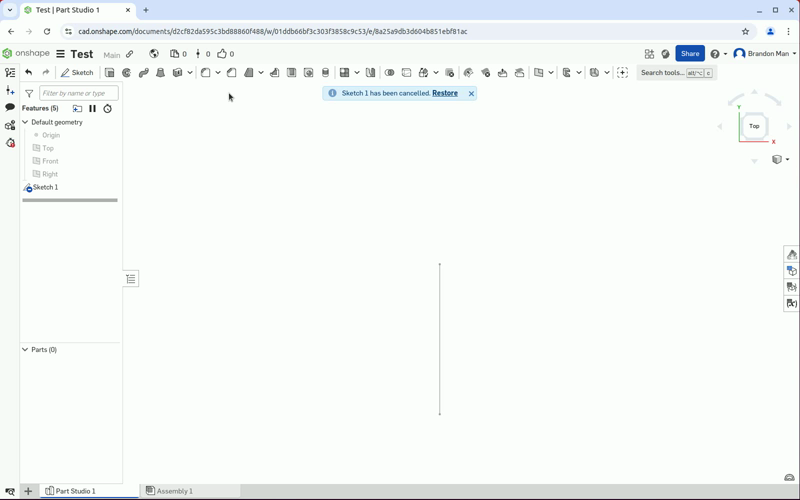
key(shift+s)
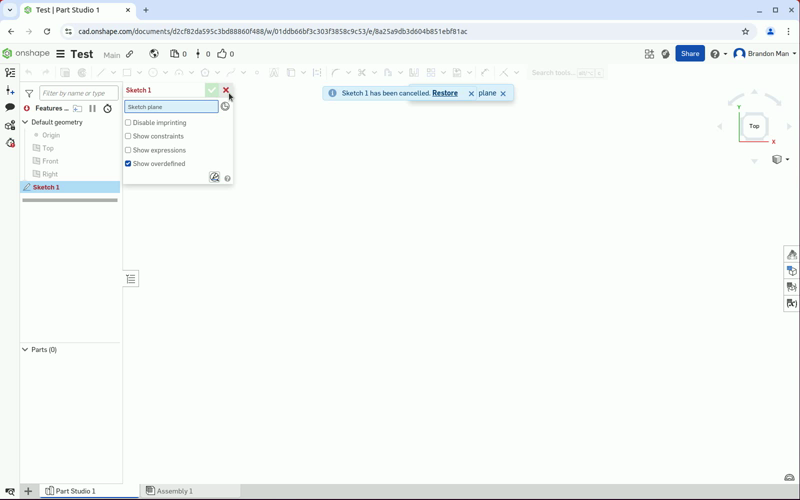
mouse_move(73, 150)
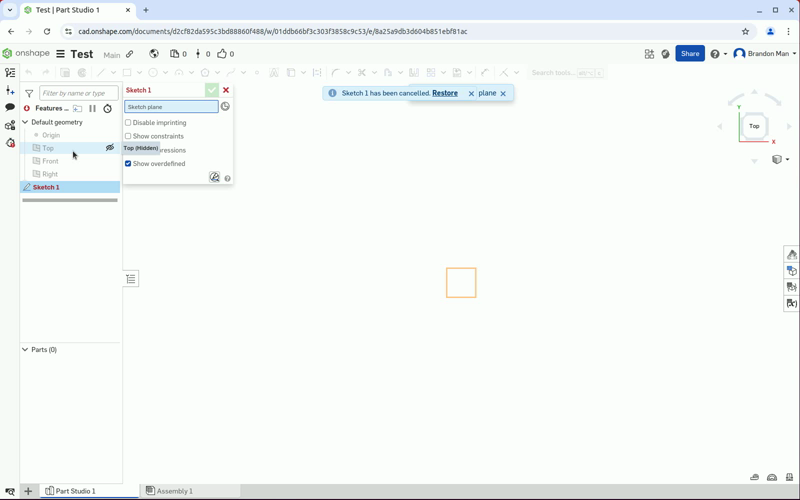
click(73, 150)
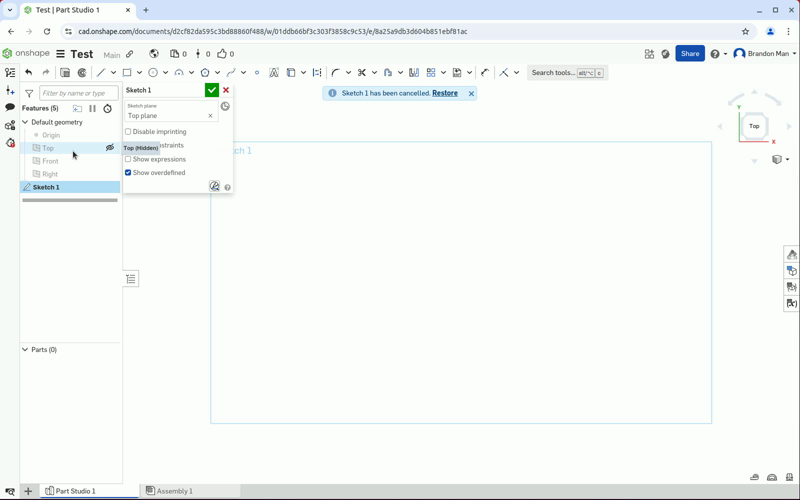
mouse_move(73, 352)
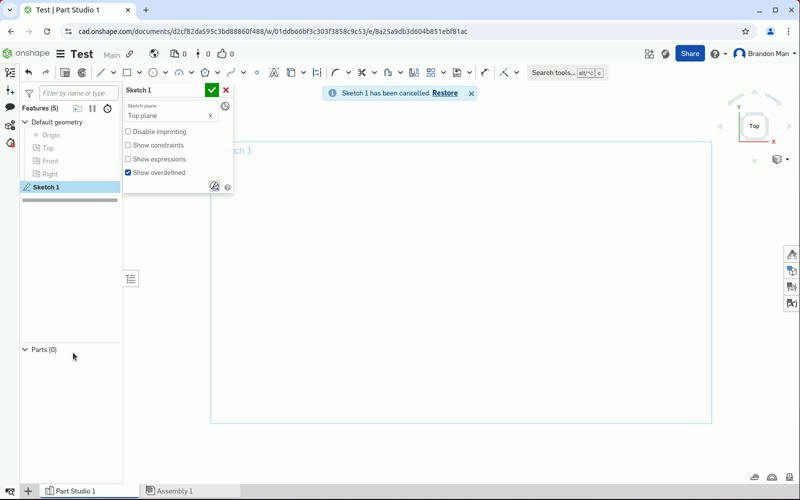
key(y)
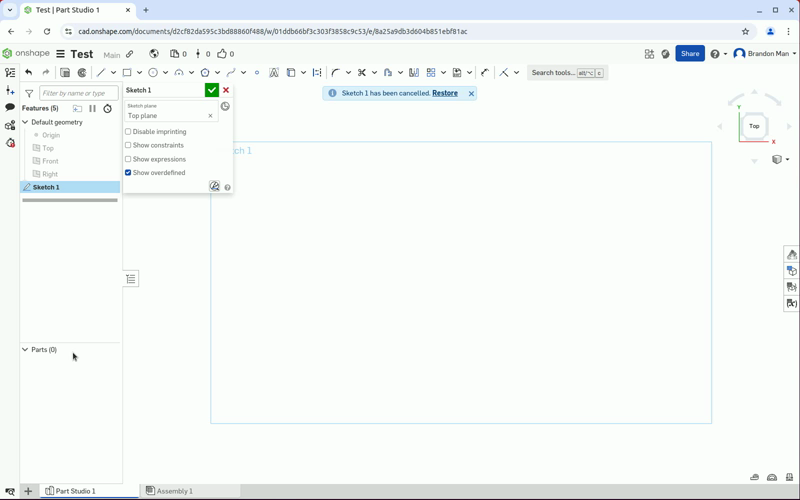
key(l)
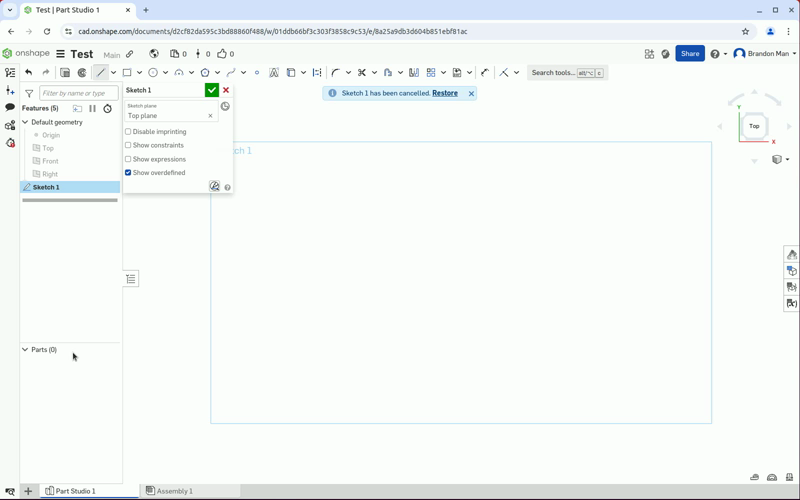
key_down(shift)
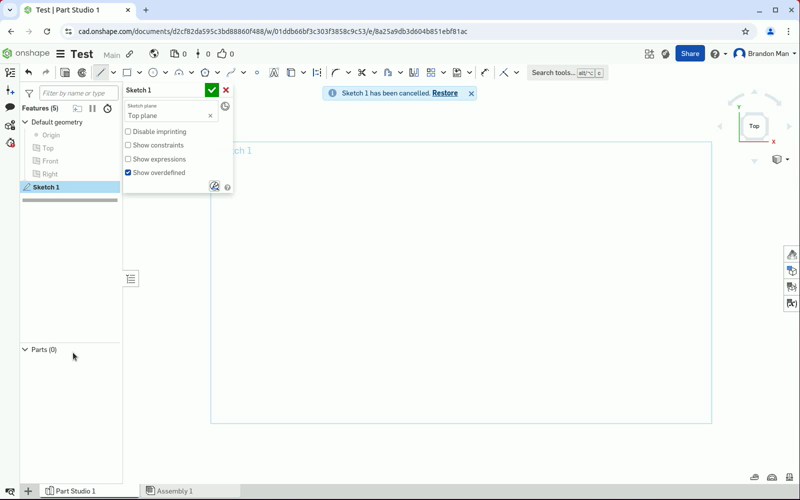
mouse_move(418, 307)
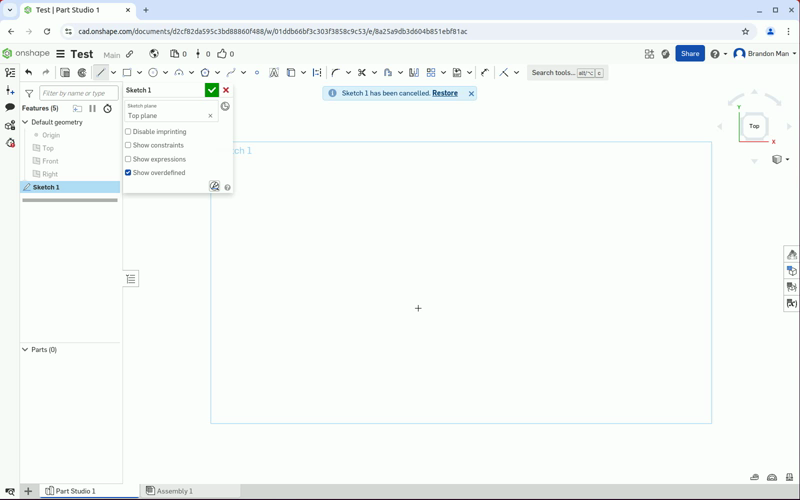
click(418, 307)
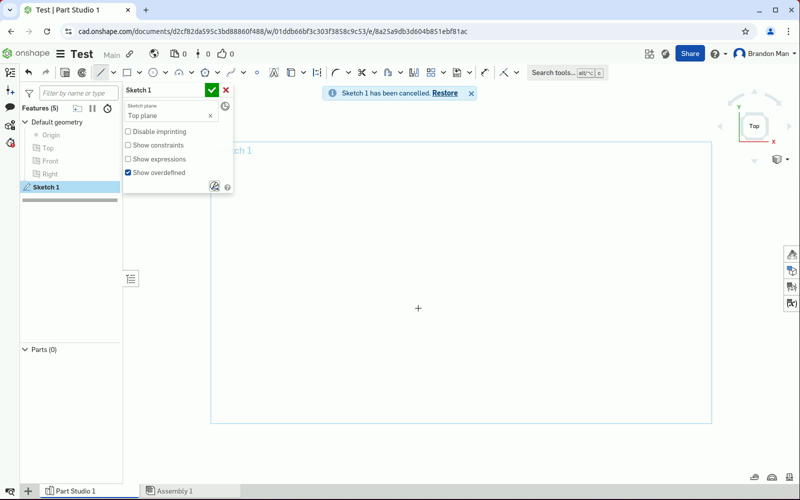
key_up(shift)
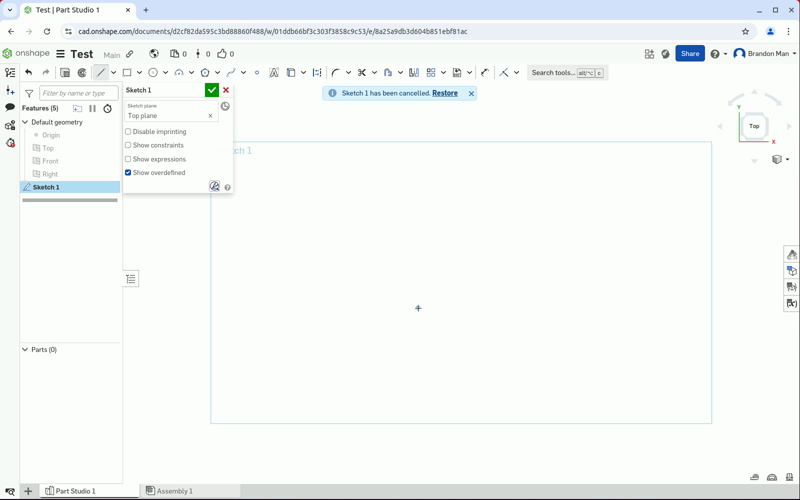
key_down(shift)
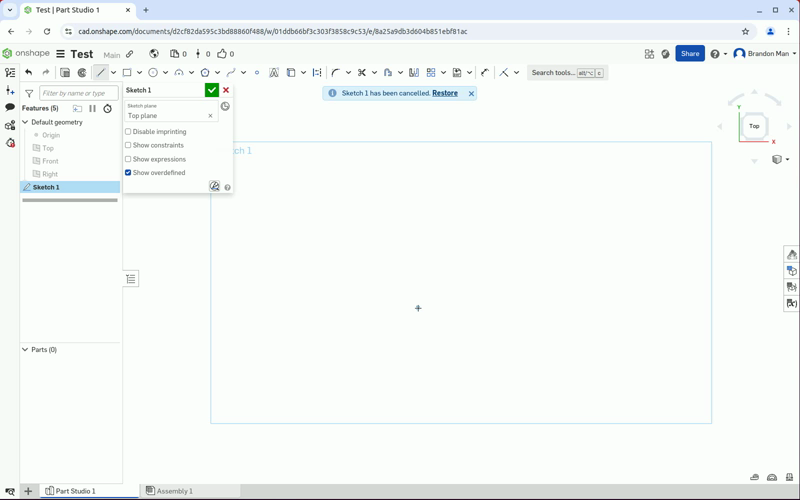
mouse_move(498, 307)
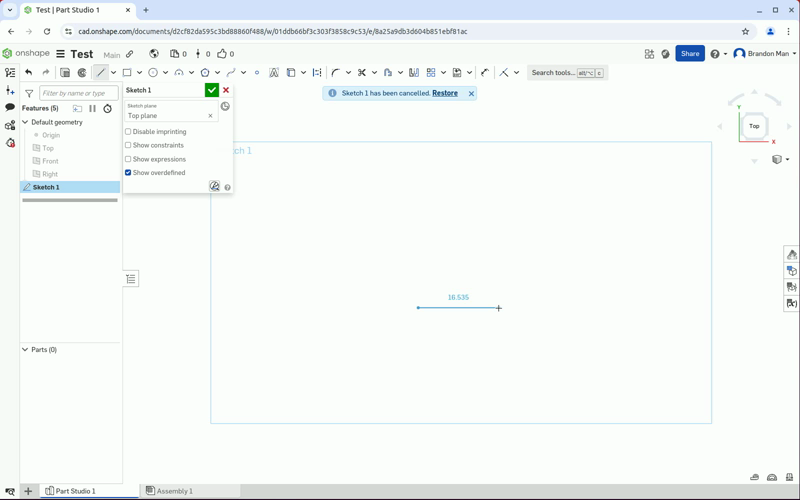
click(498, 307)
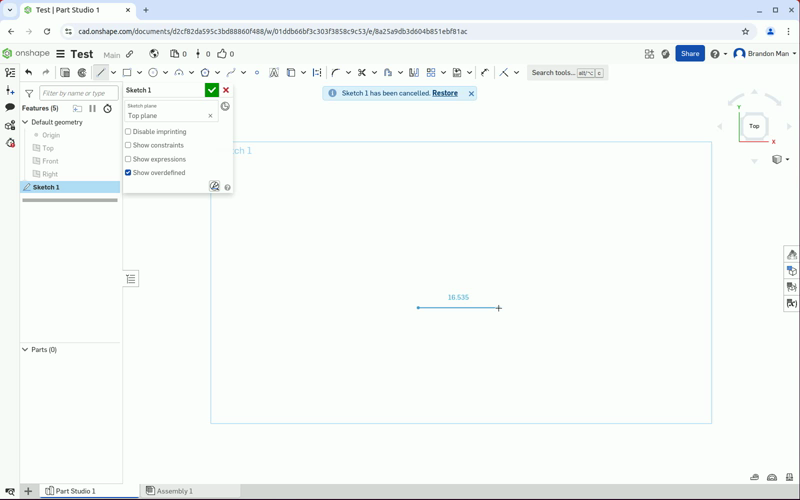
key_up(shift)
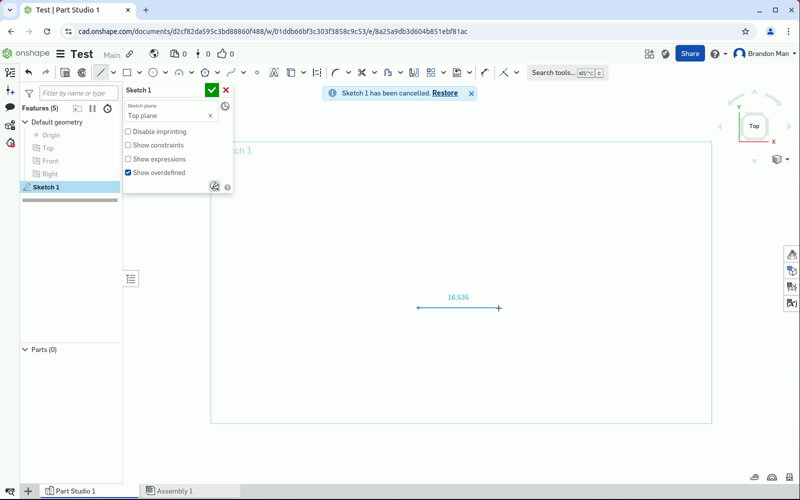
key_down(shift)
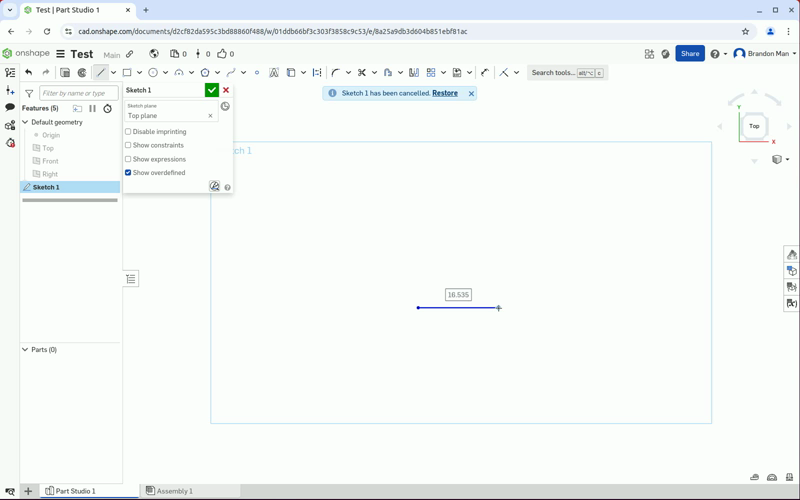
mouse_move(498, 240)
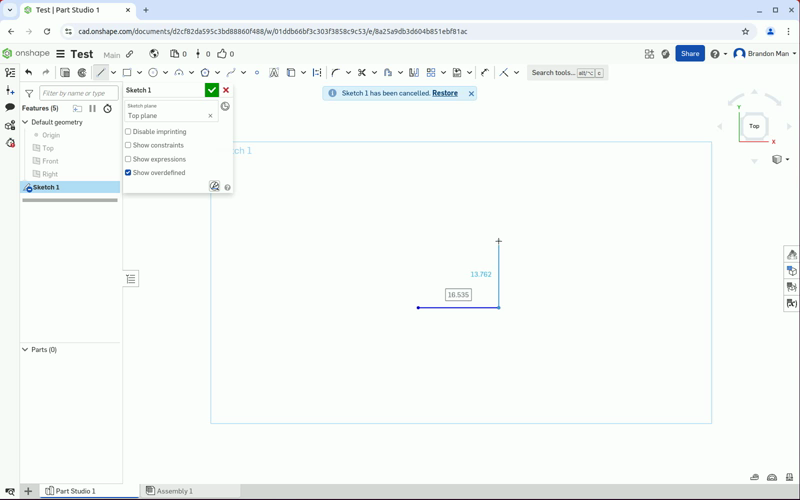
click(498, 240)
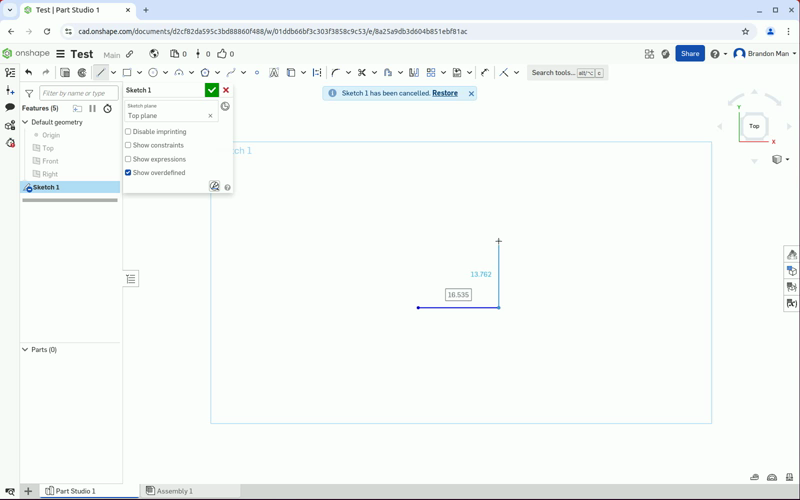
key_up(shift)
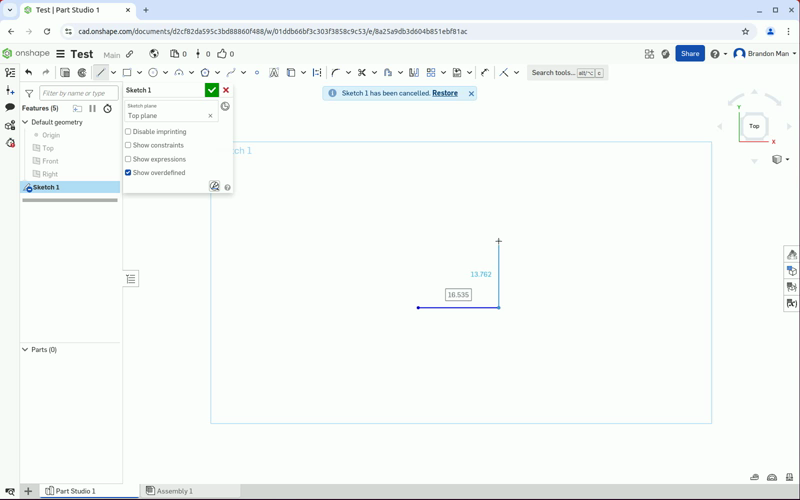
key_down(shift)
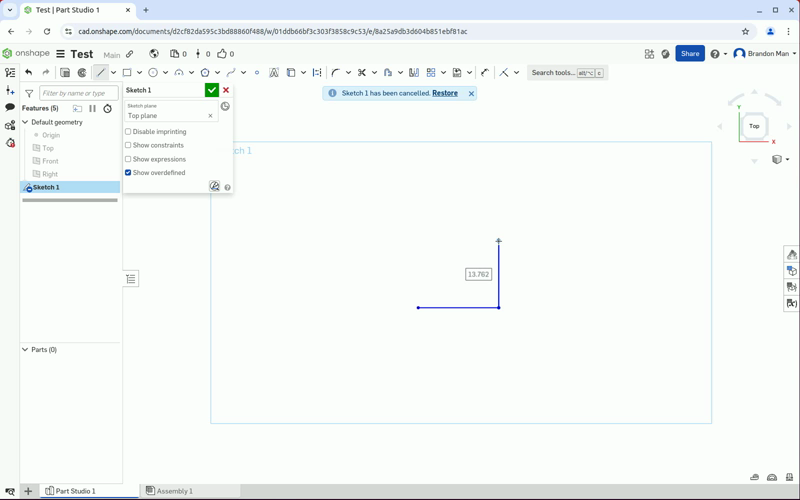
mouse_move(418, 240)
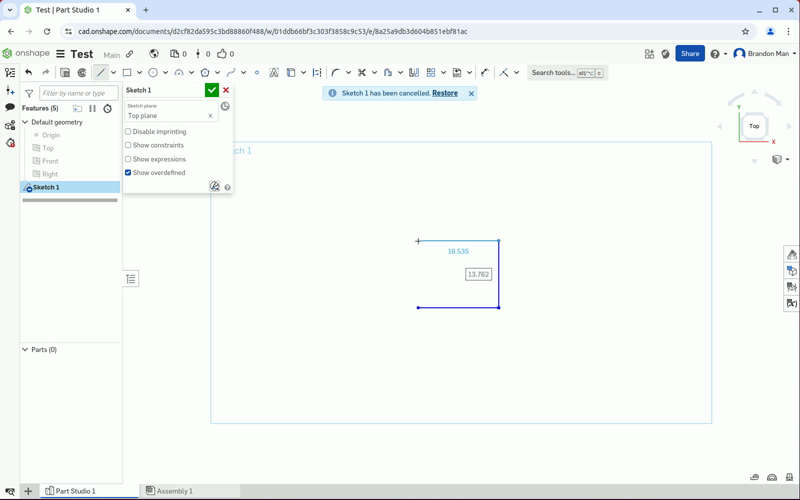
click(418, 240)
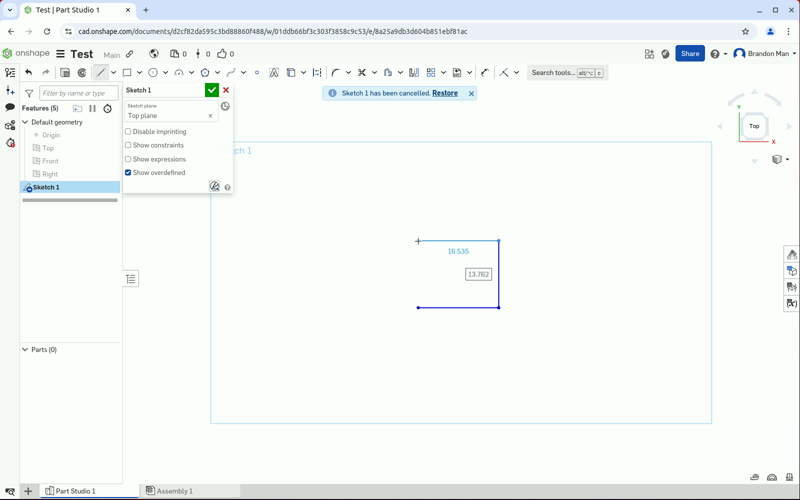
key_up(shift)
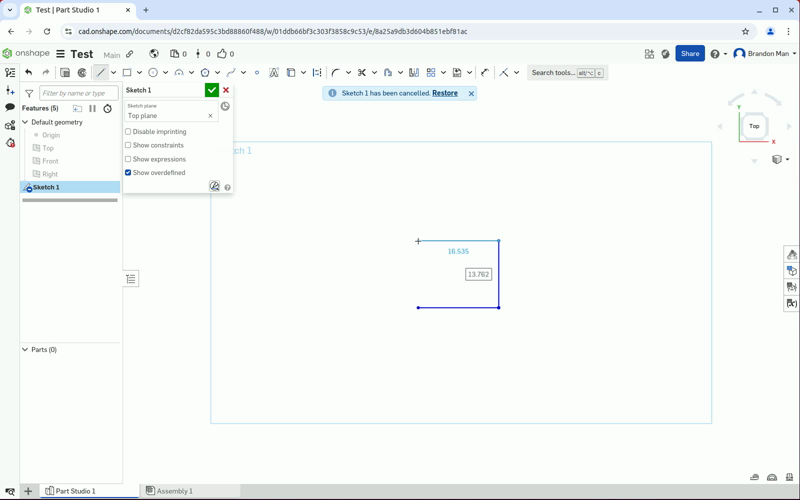
key_down(shift)
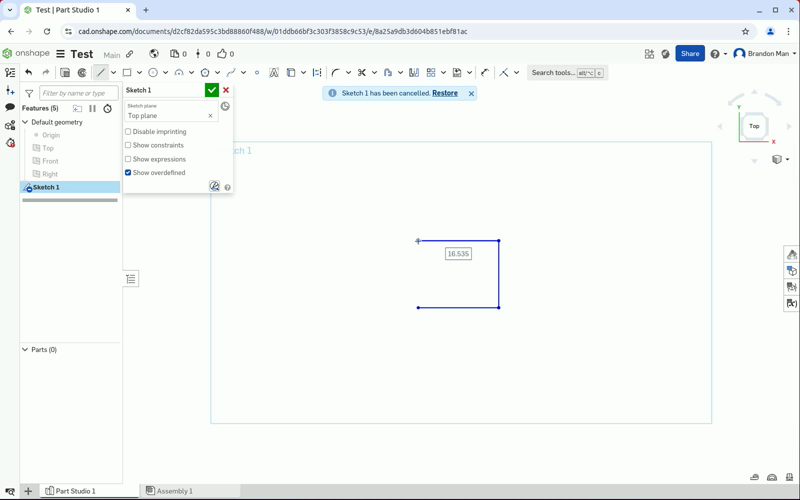
mouse_move(418, 307)
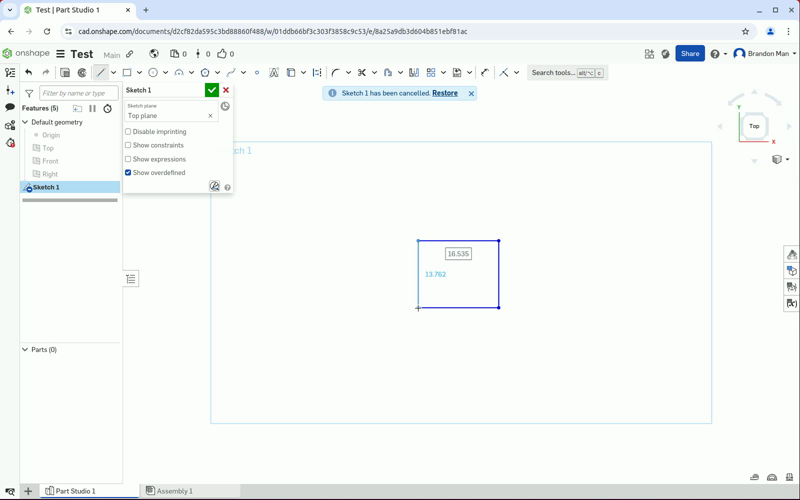
key_up(shift)
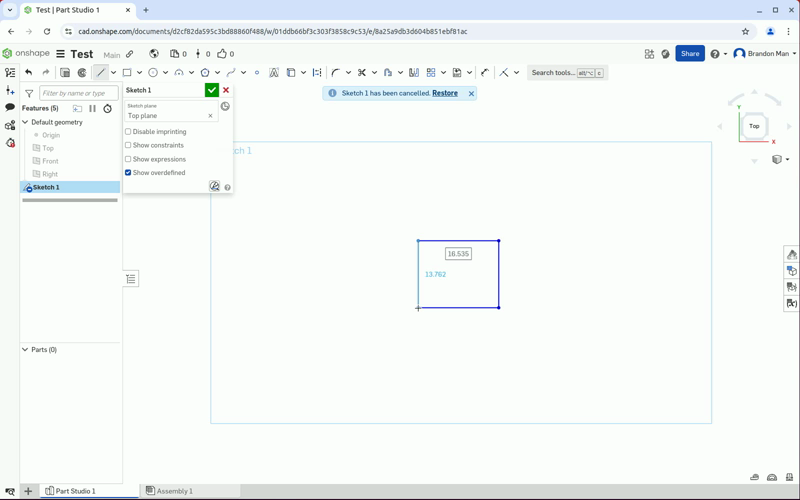
click(418, 307)
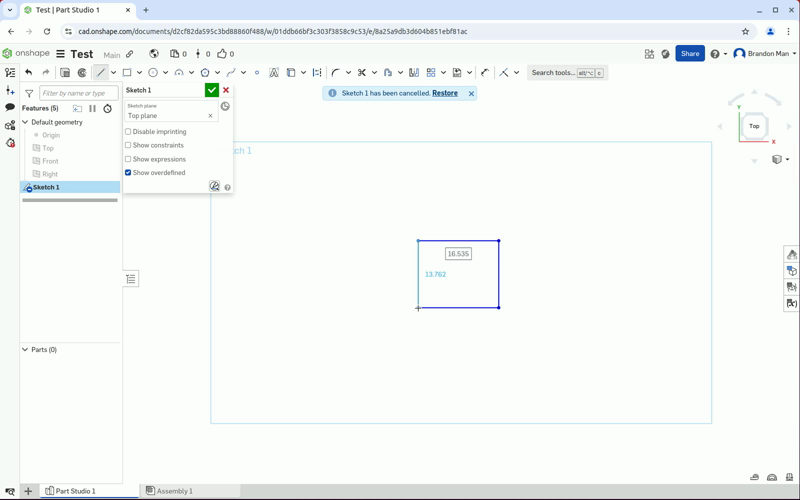
key(esc)
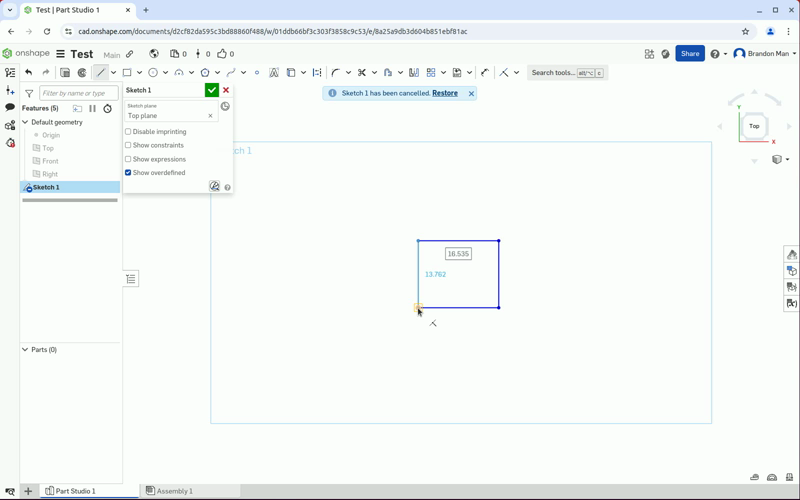
mouse_move(439, 253)
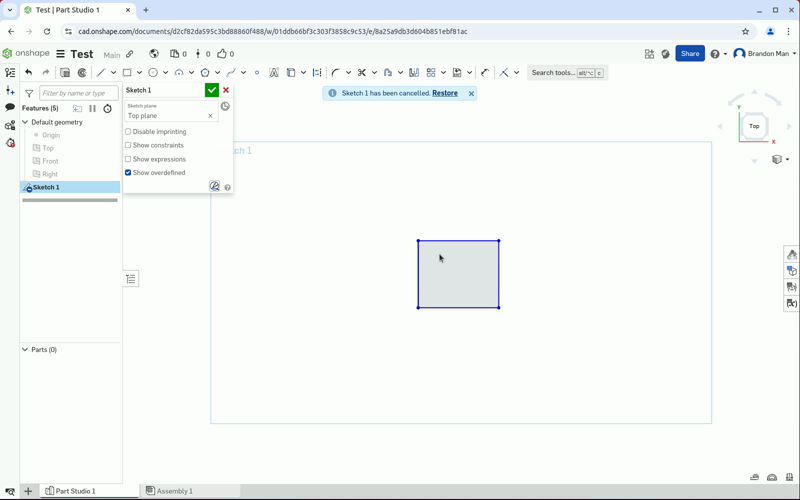
click(439, 253)
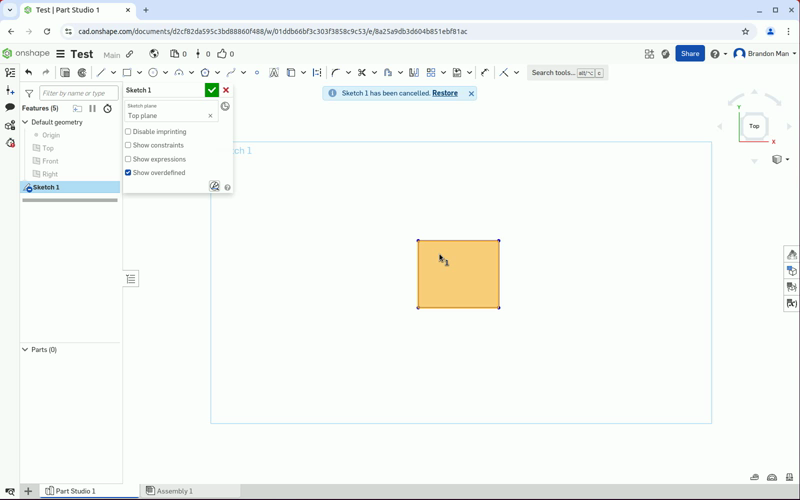
mouse_move(73, 352)
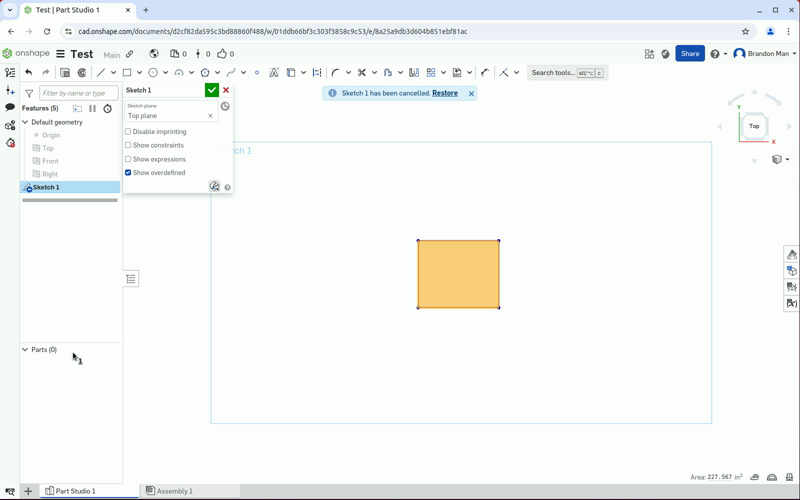
key(shift+y)
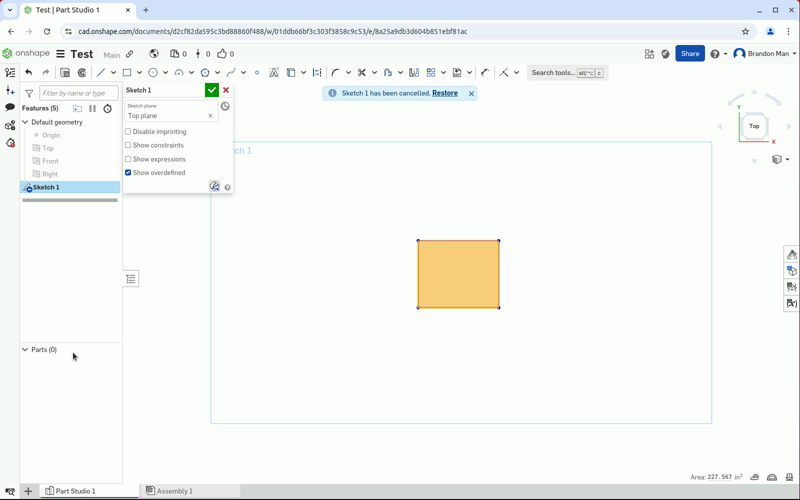
key(shift+e)
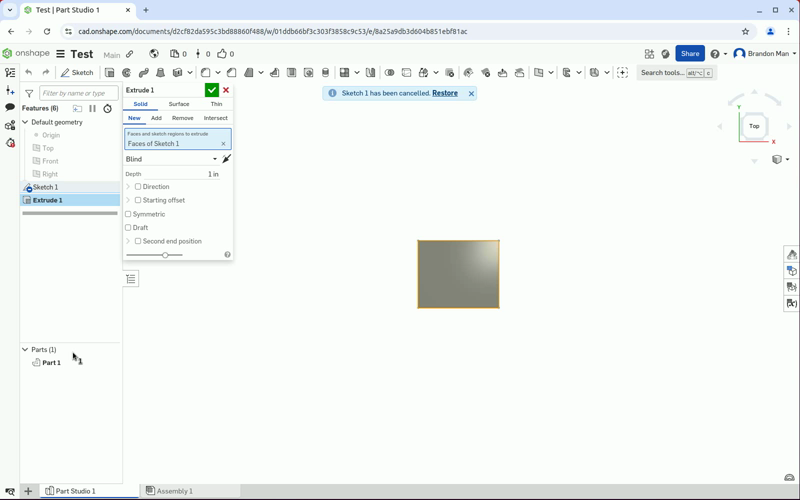
mouse_move(143, 106)
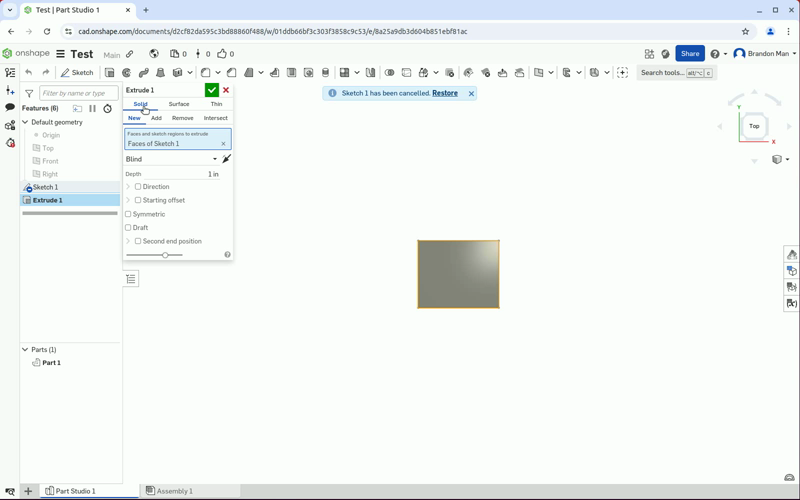
click(143, 106)
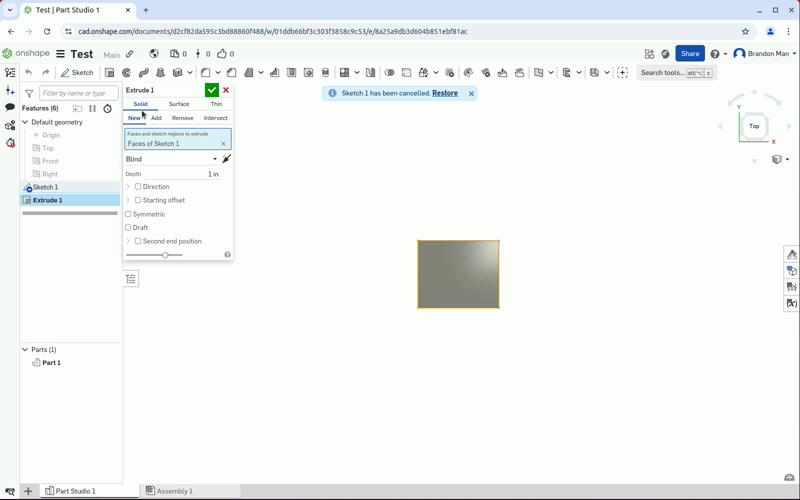
mouse_move(137, 120)
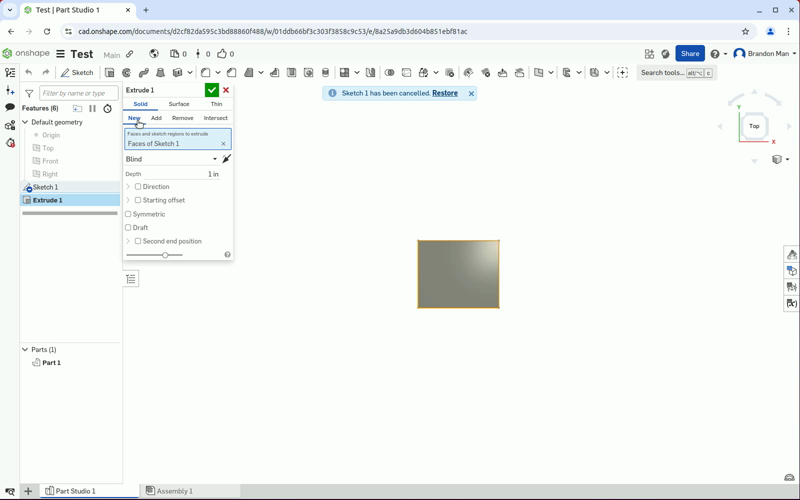
click(137, 120)
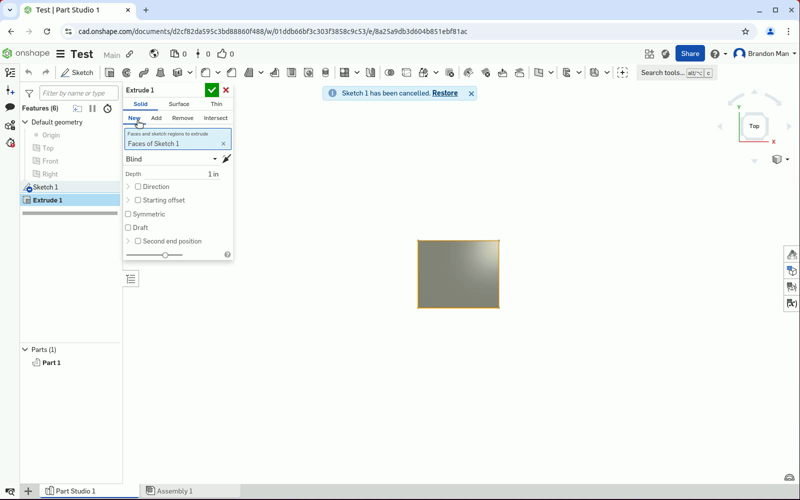
key(tab, 4)
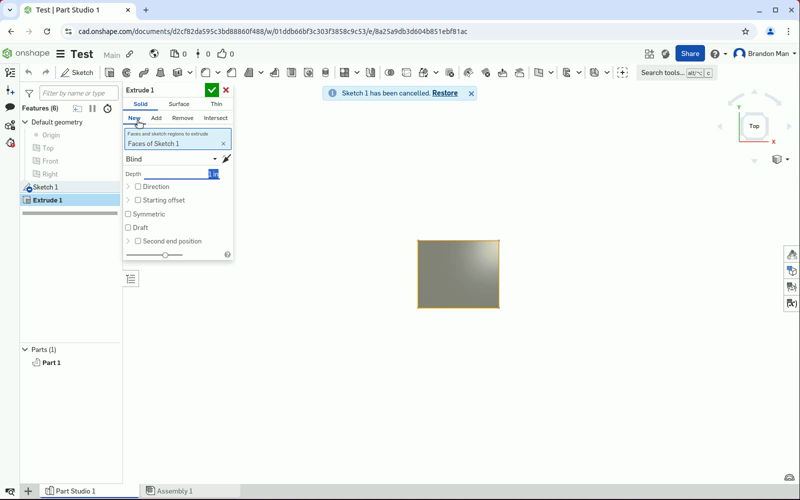
text(7.703)
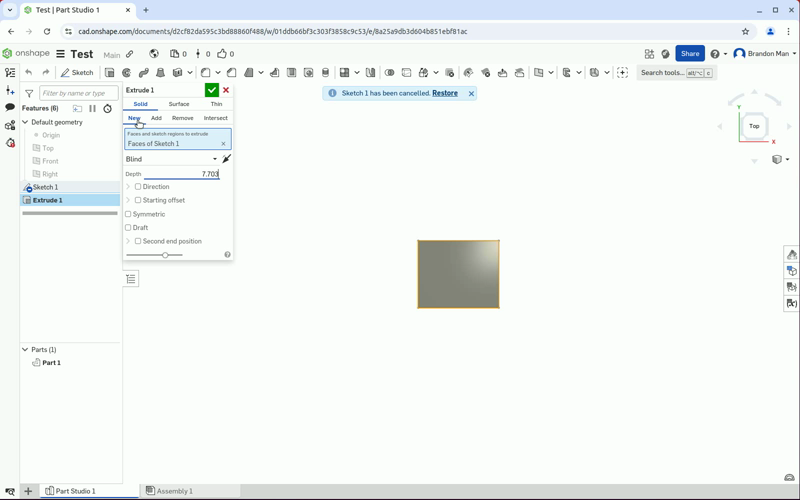
key(enter)
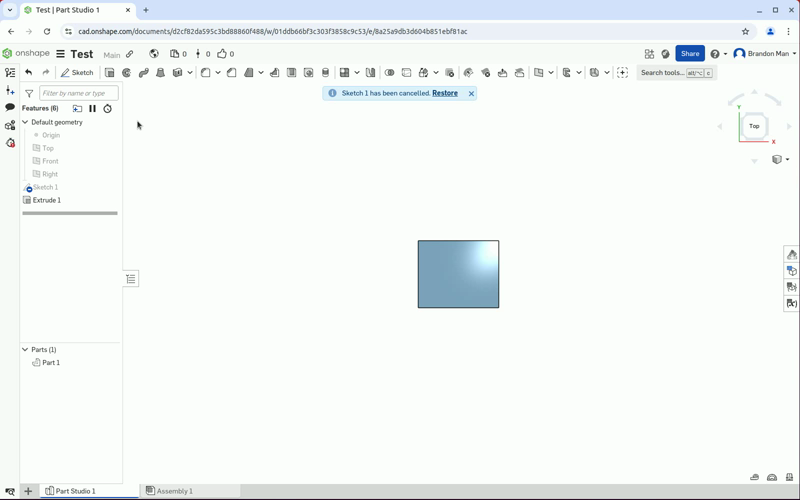
key(shift+h)
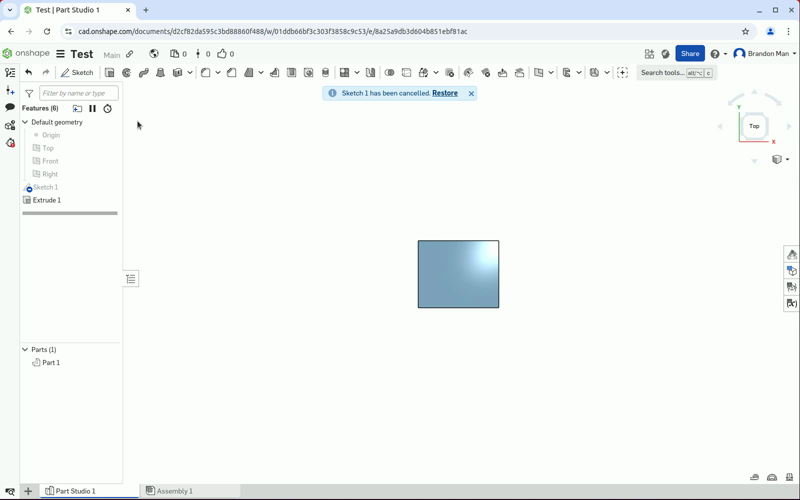
key(shift+h)
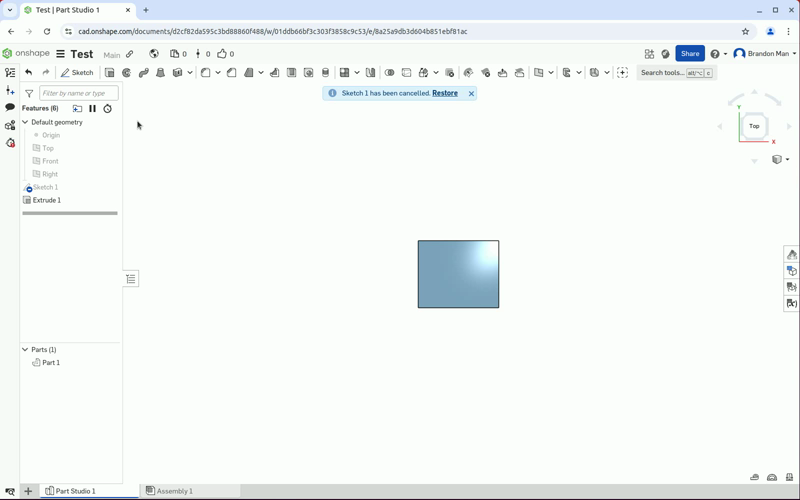
mouse_move(73, 189)
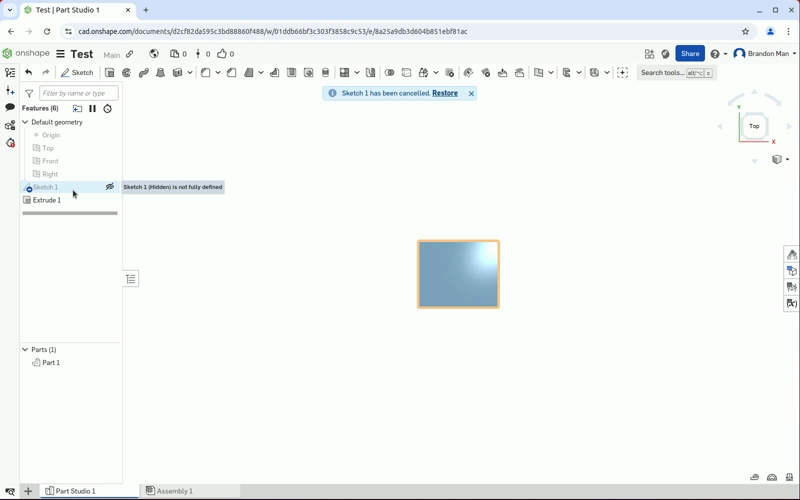
click(73, 189)
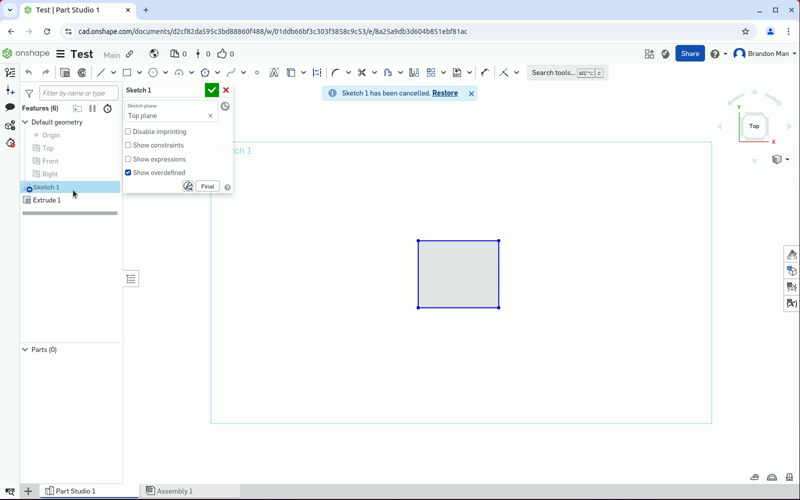
mouse_move(229, 92)
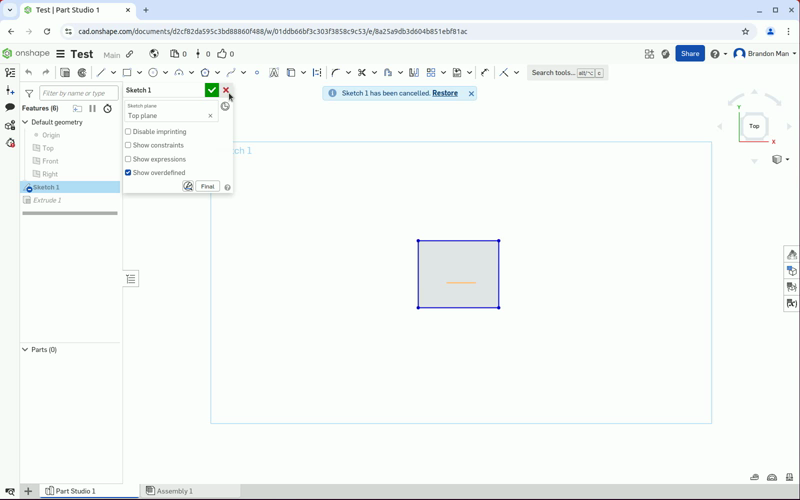
click(229, 92)
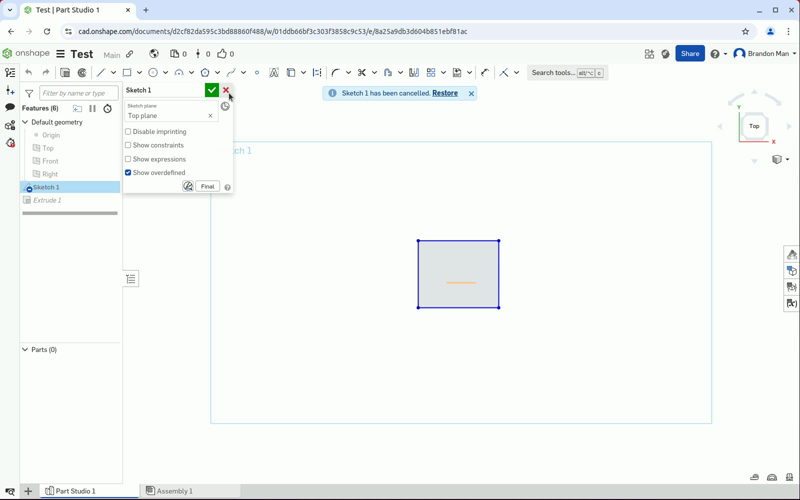
key(shift+s)
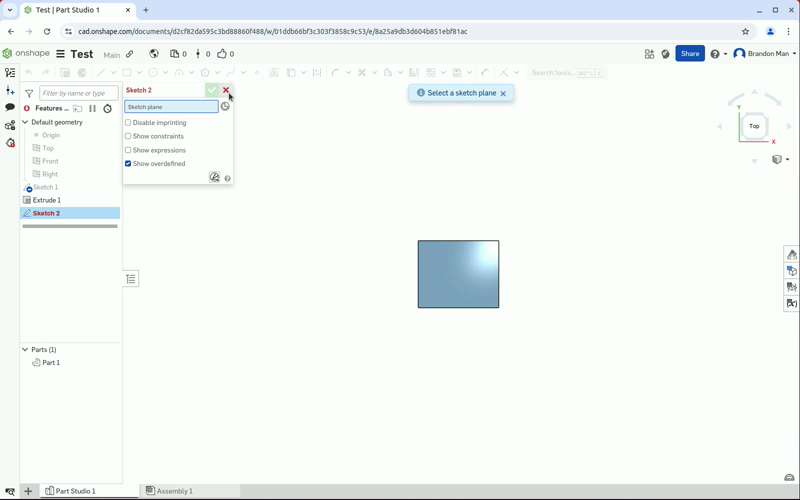
mouse_move(73, 150)
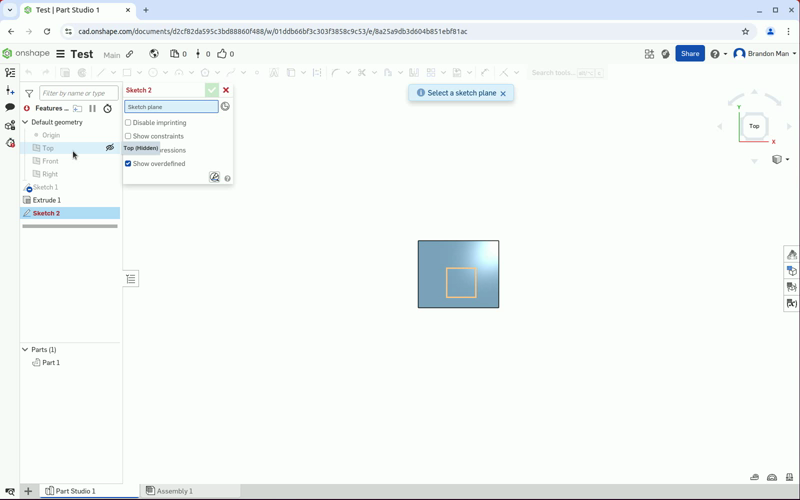
click(73, 150)
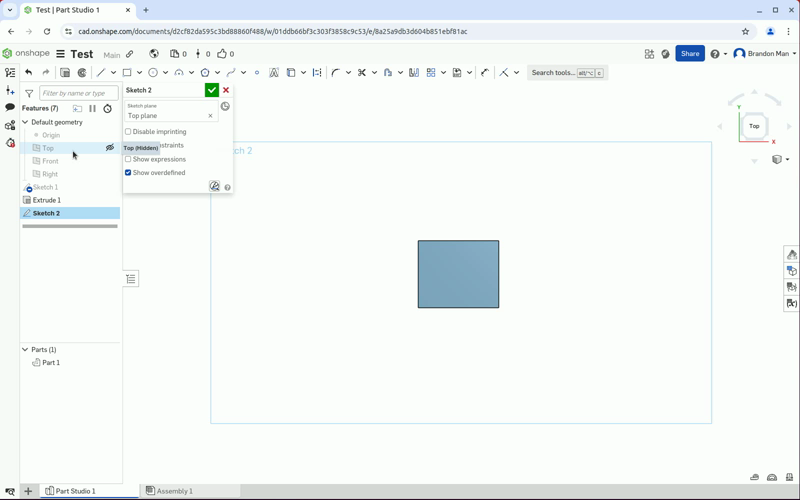
mouse_move(73, 352)
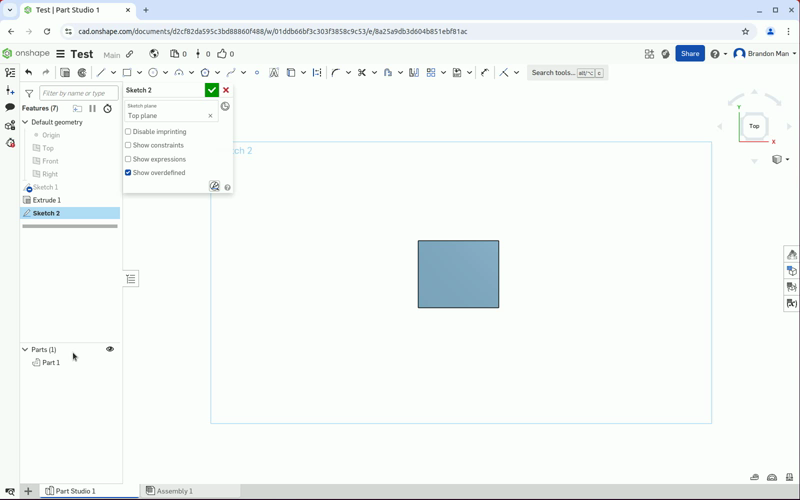
key(y)
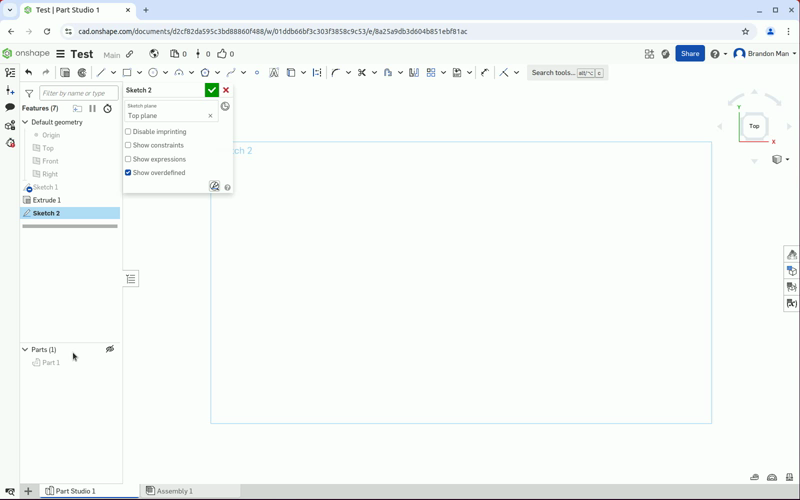
key(l)
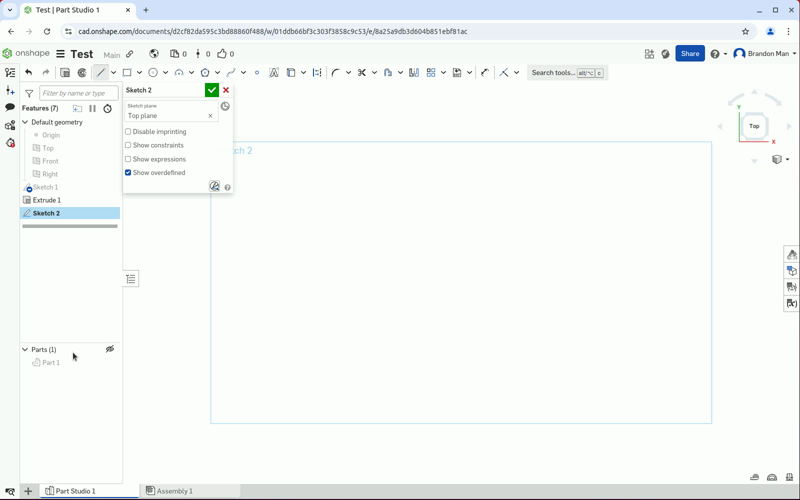
key_down(shift)
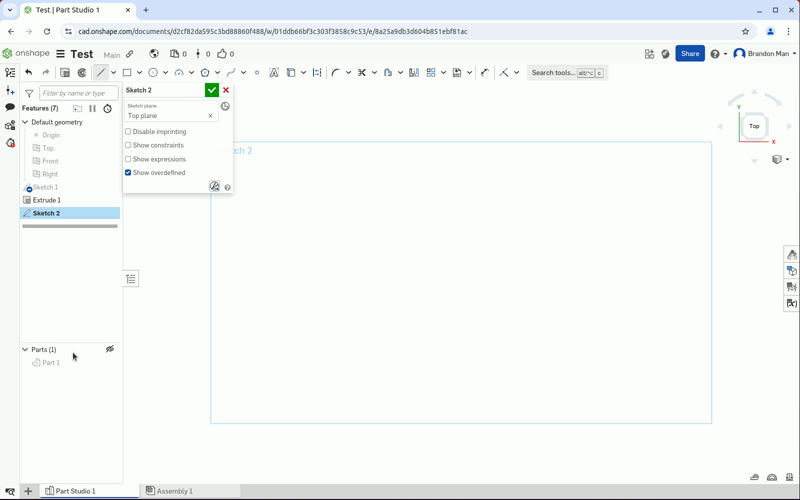
mouse_move(377, 363)
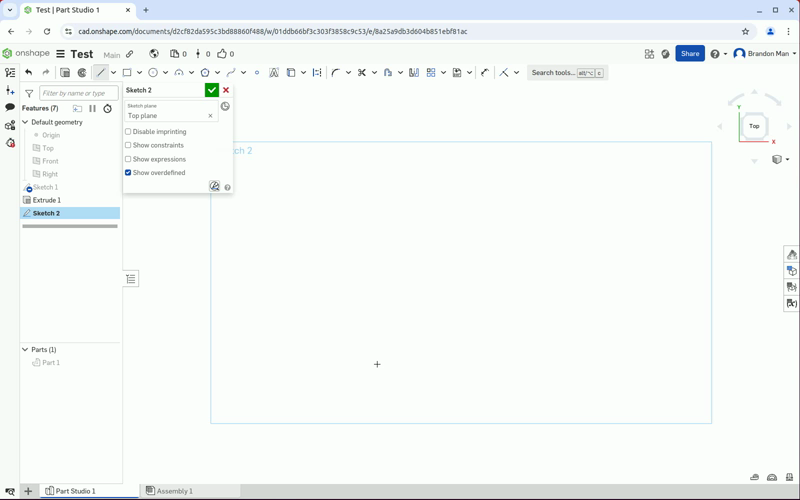
click(377, 363)
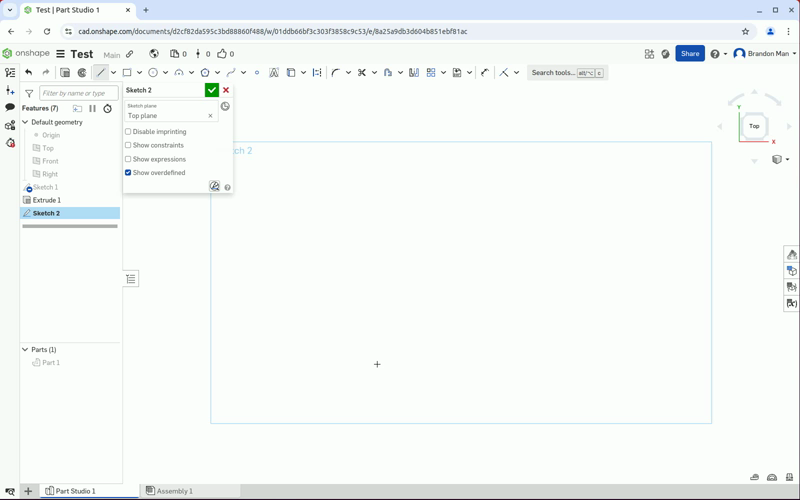
key_up(shift)
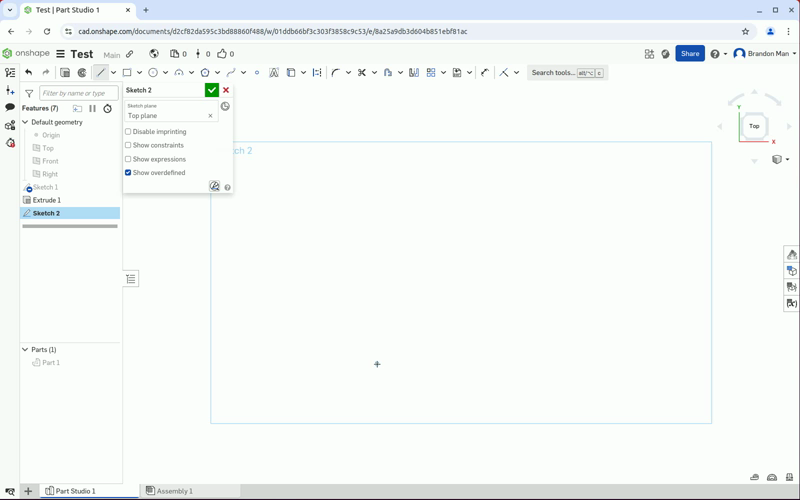
key_down(shift)
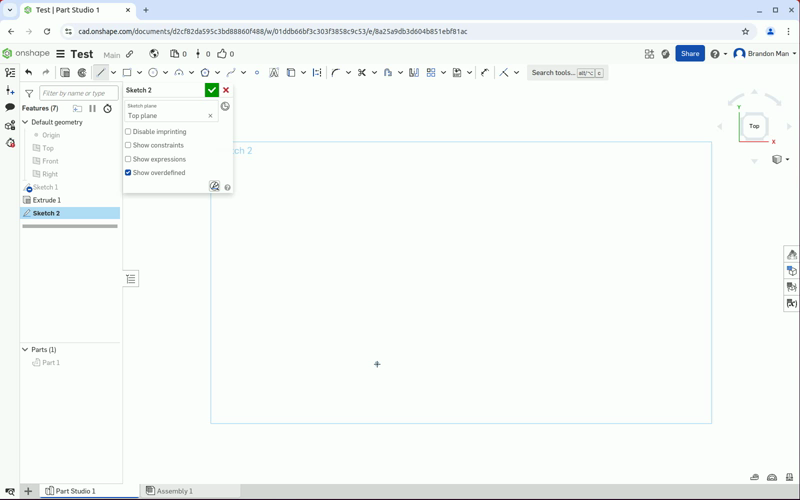
mouse_move(438, 363)
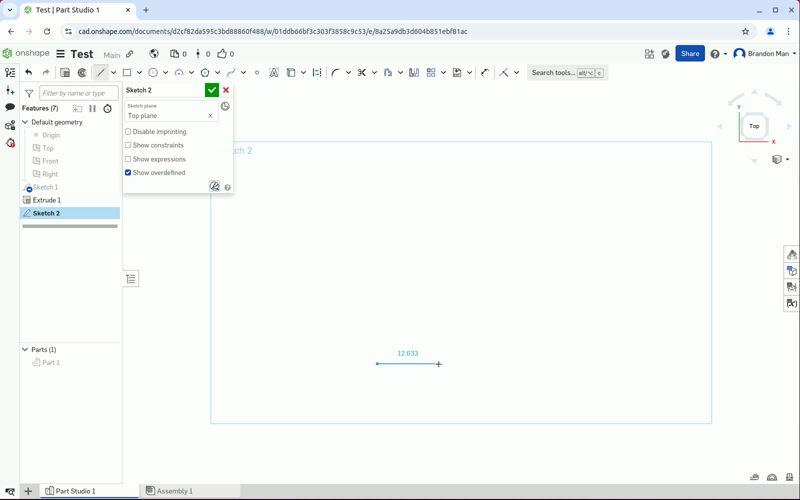
click(438, 363)
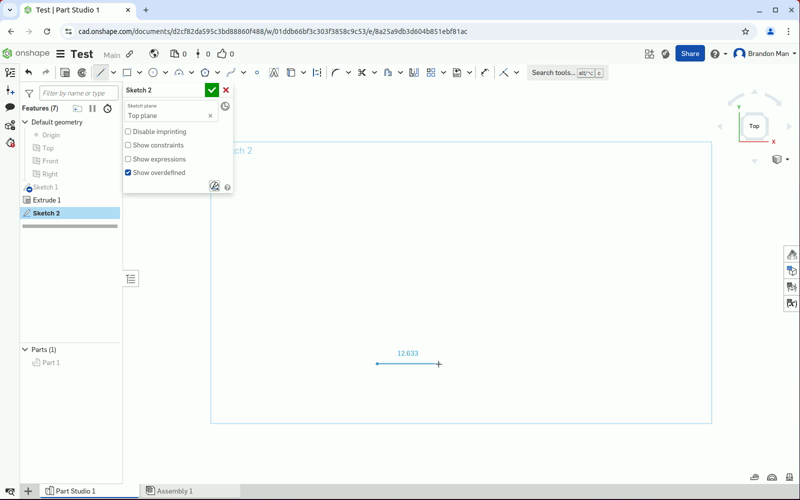
key_up(shift)
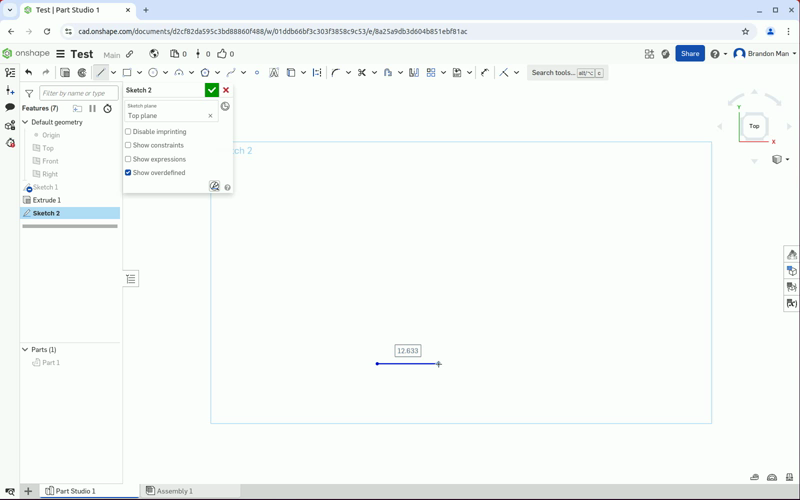
key_down(shift)
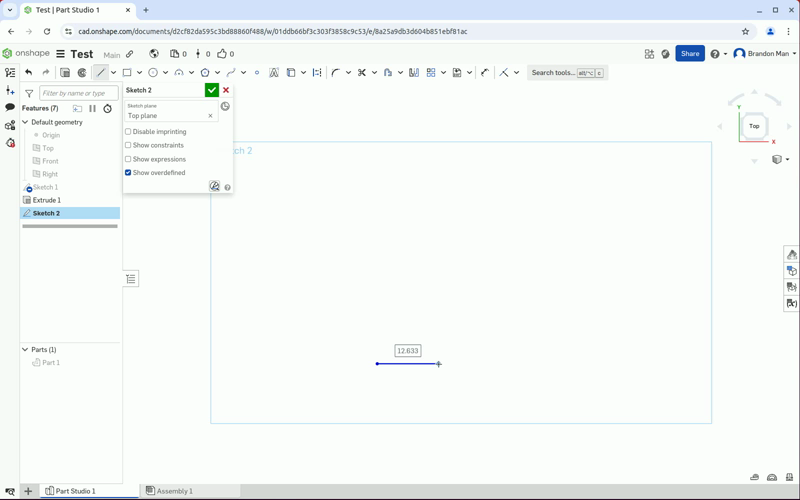
mouse_move(468, 363)
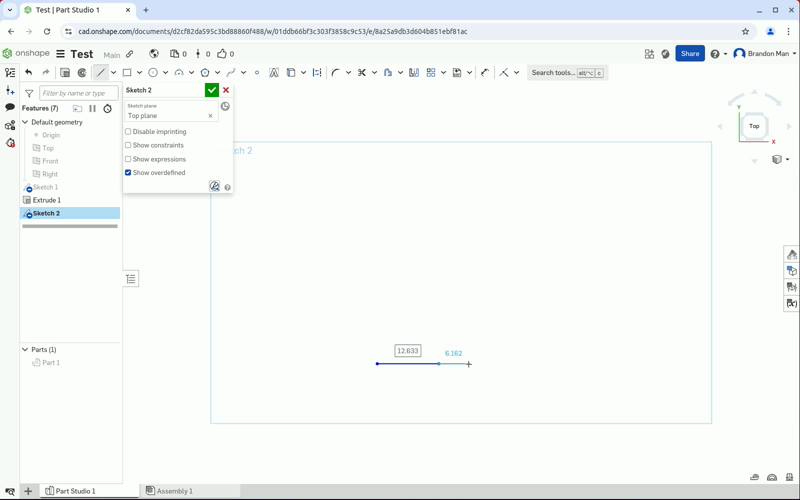
mouse_move(438, 321)
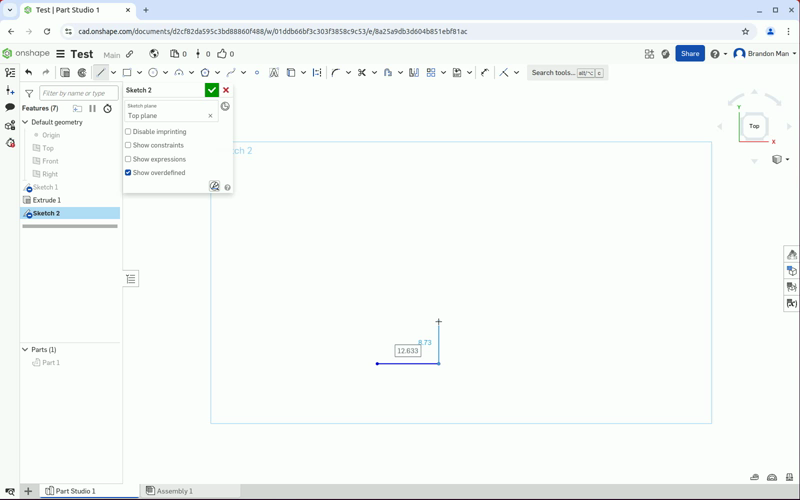
click(438, 321)
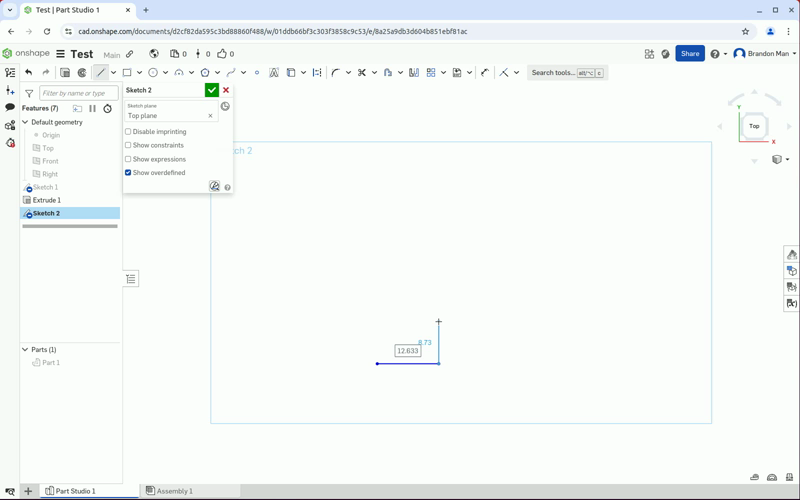
key_up(shift)
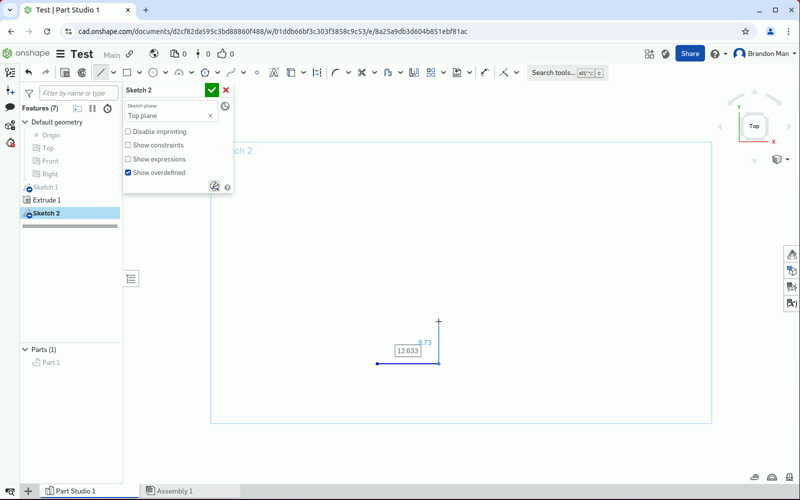
key_down(shift)
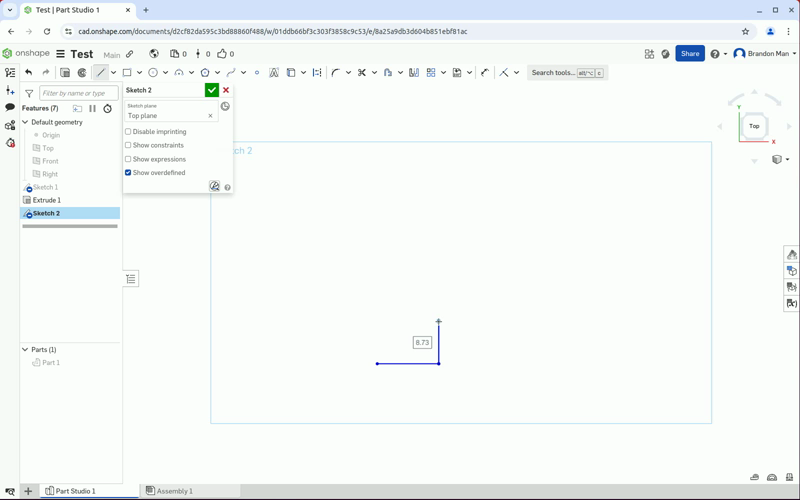
mouse_move(377, 321)
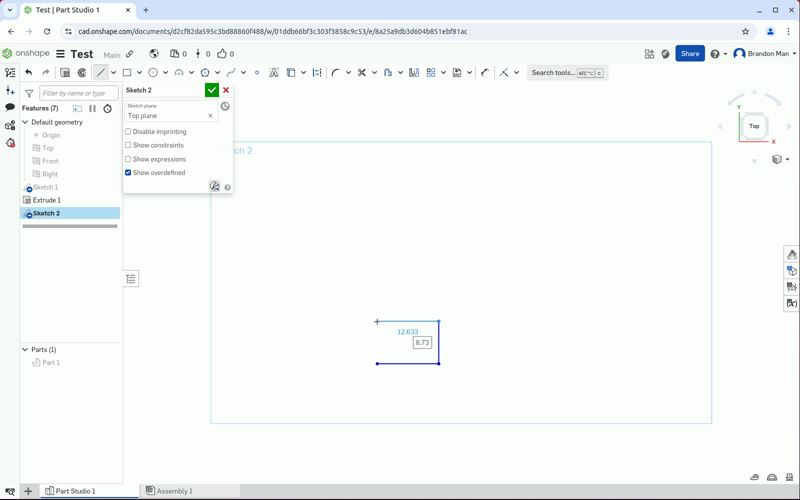
click(377, 321)
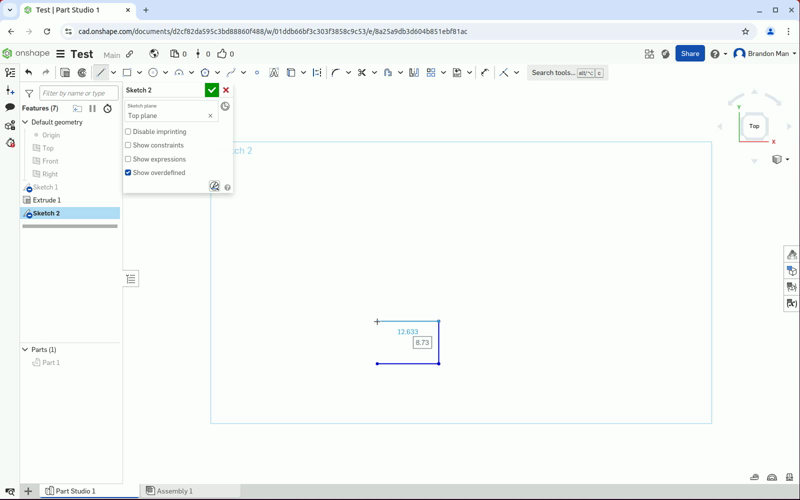
key_up(shift)
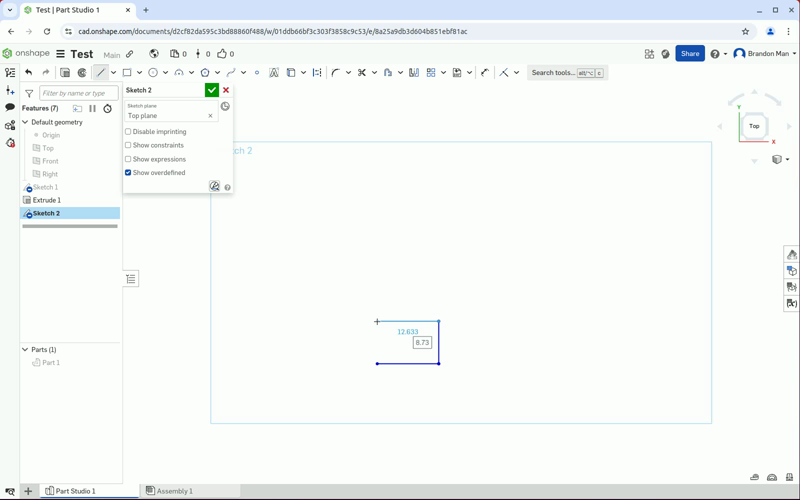
mouse_move(407, 321)
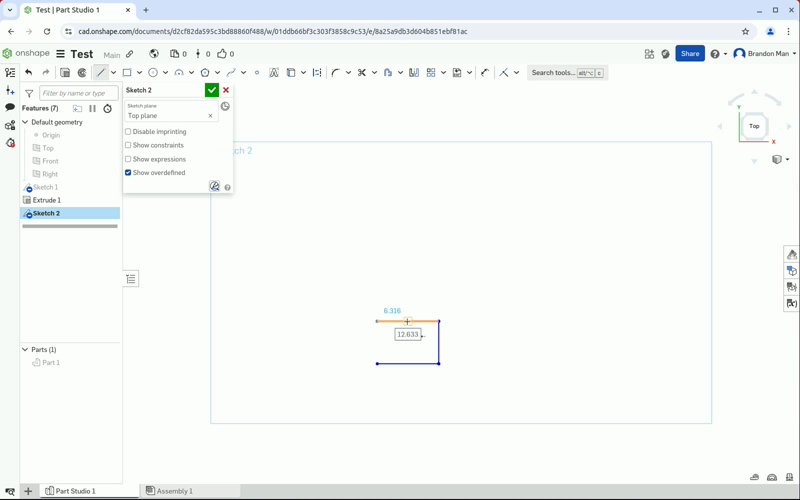
key_down(shift)
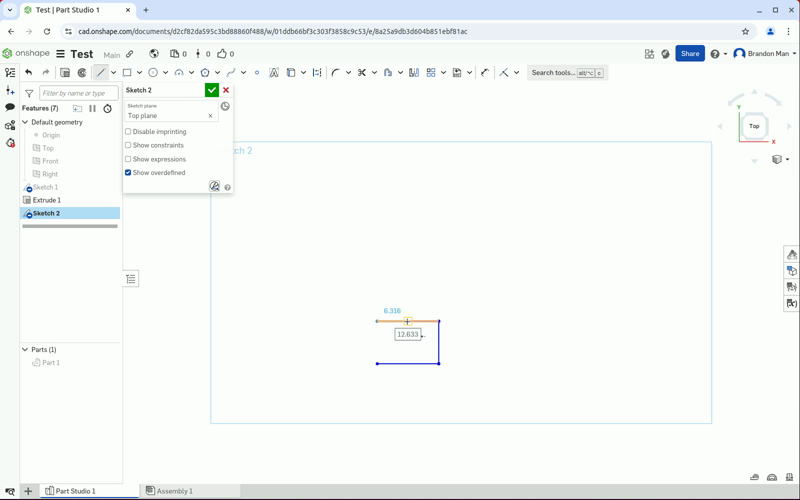
mouse_move(377, 363)
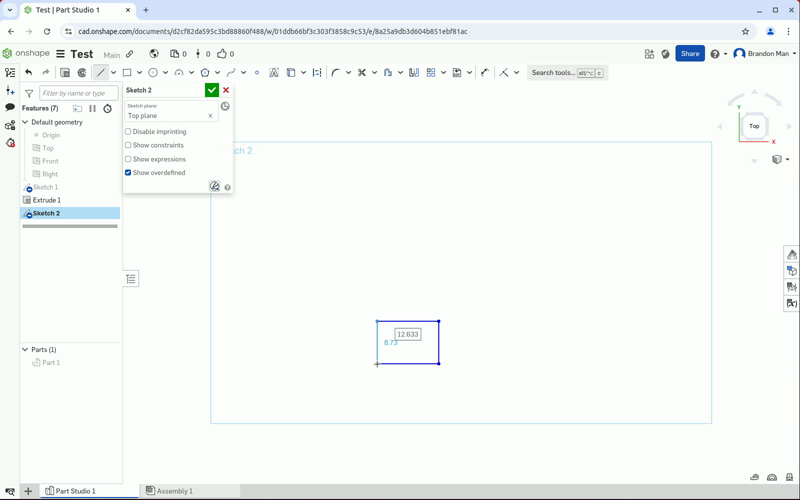
key_up(shift)
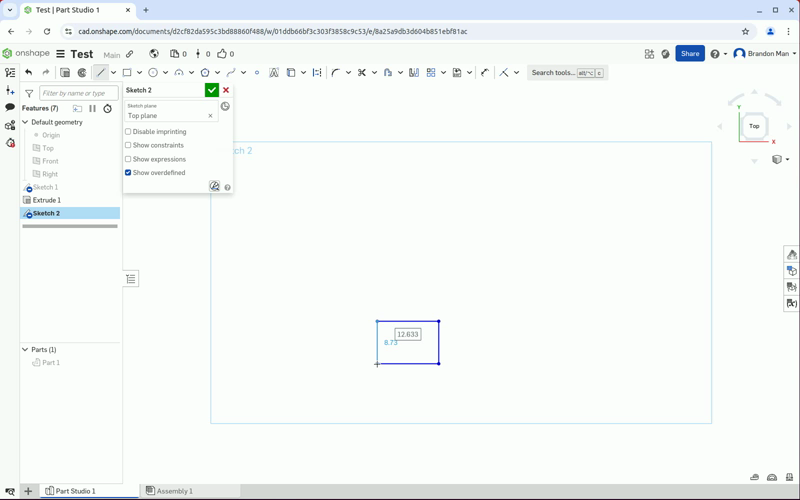
click(377, 363)
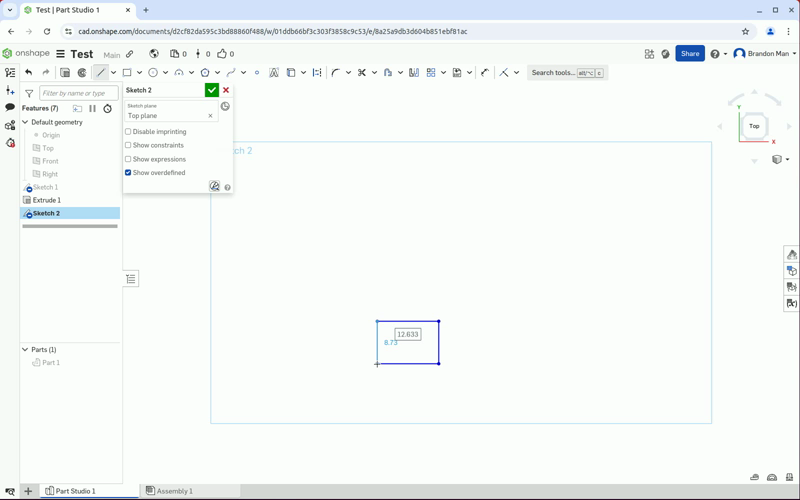
key(esc)
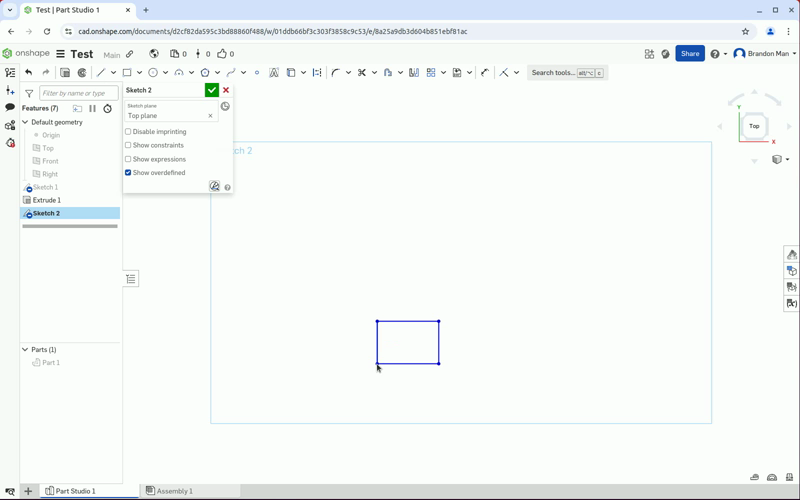
mouse_move(413, 325)
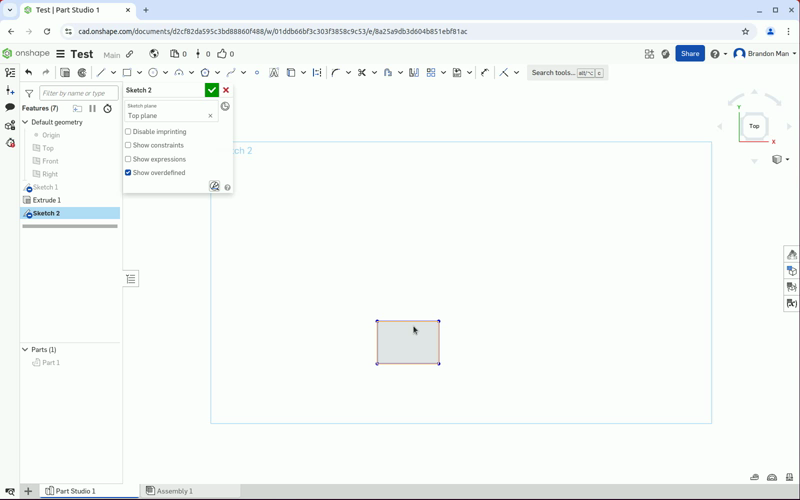
click(413, 325)
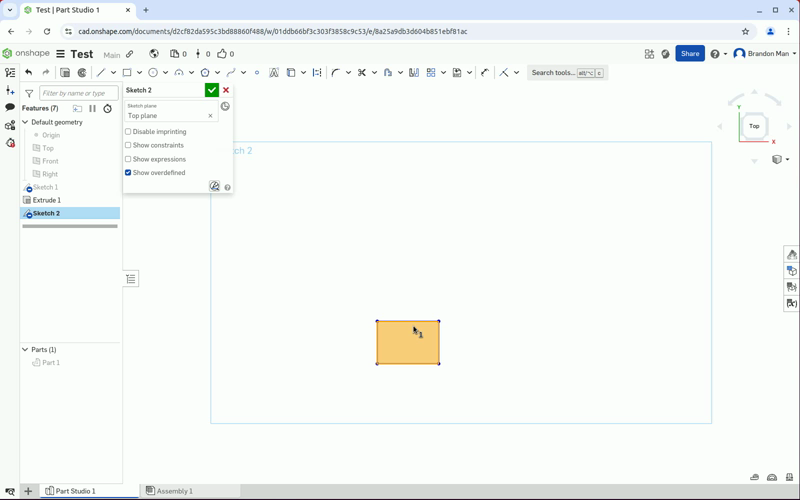
mouse_move(73, 352)
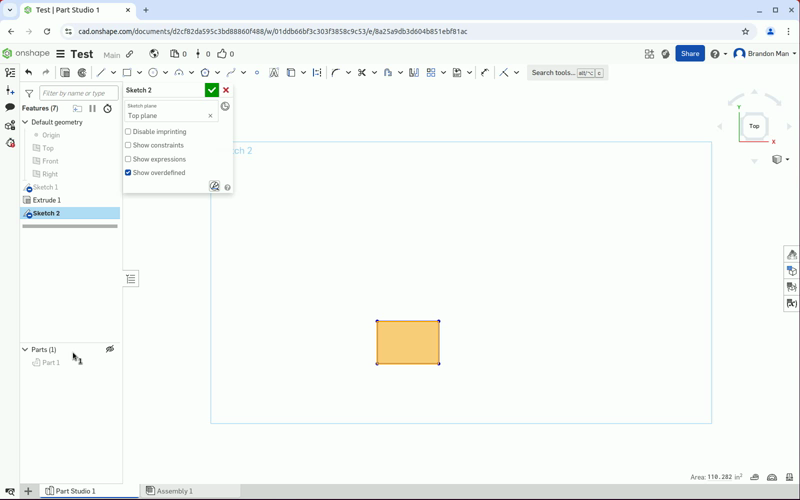
key(shift+y)
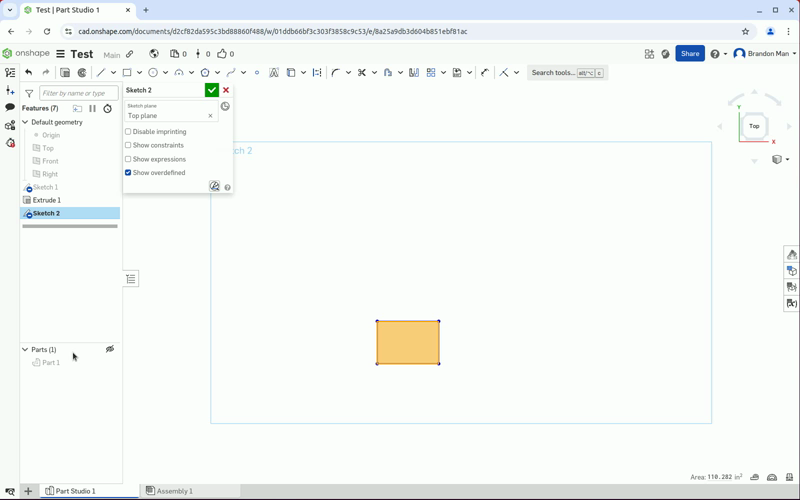
key(shift+e)
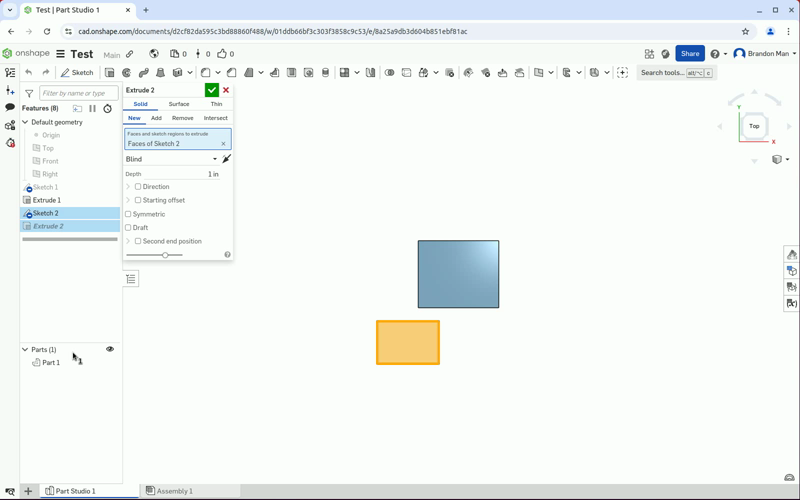
mouse_move(143, 106)
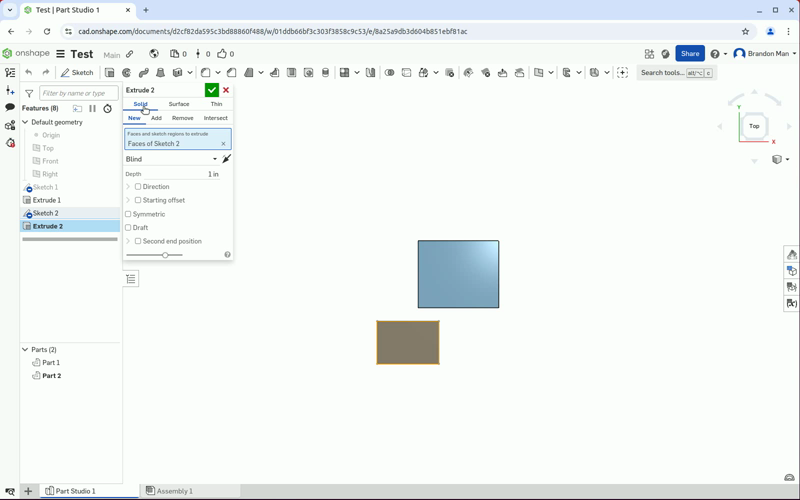
click(143, 106)
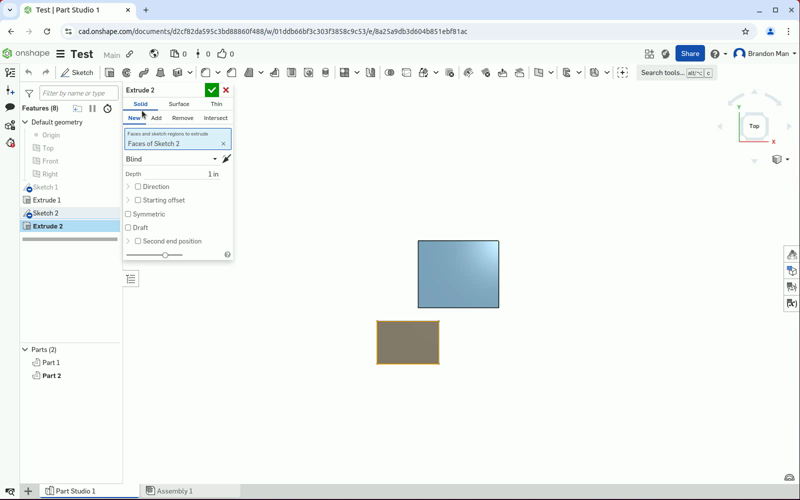
mouse_move(137, 120)
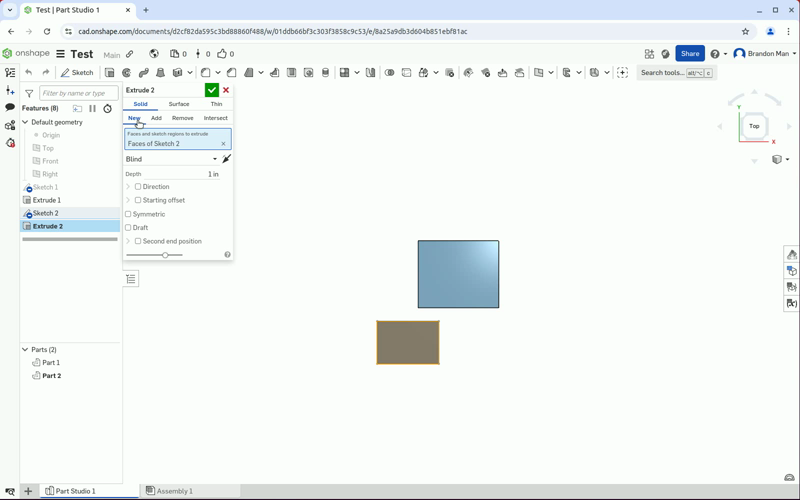
click(137, 120)
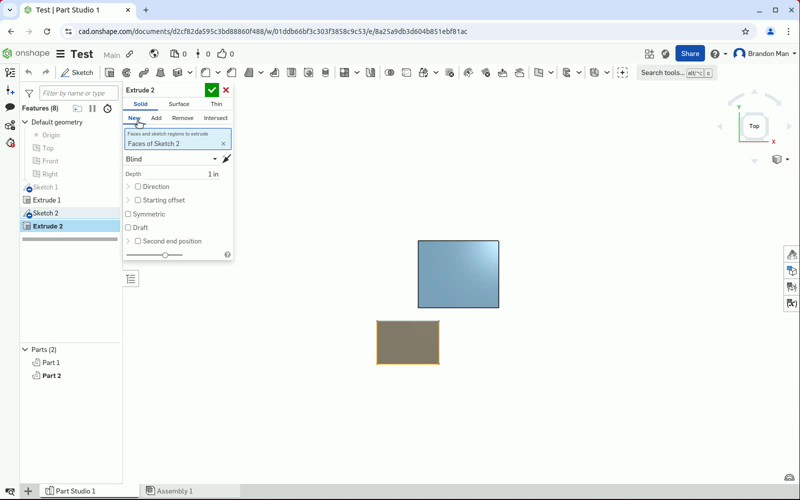
key(tab, 4)
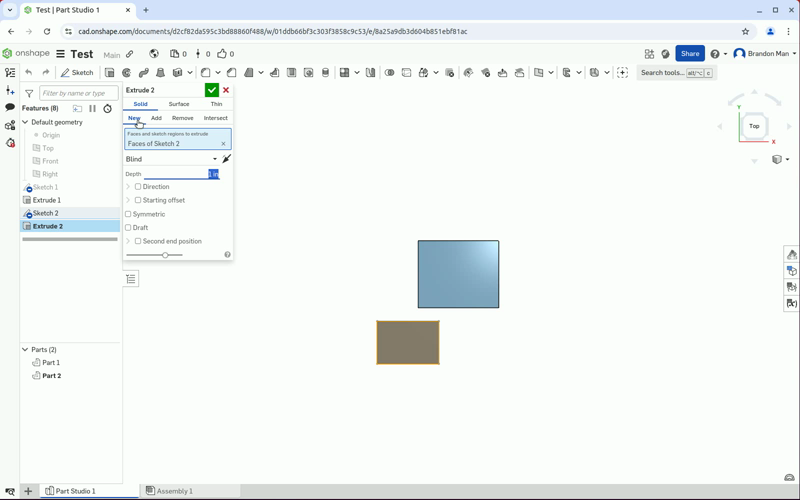
text(7.703)
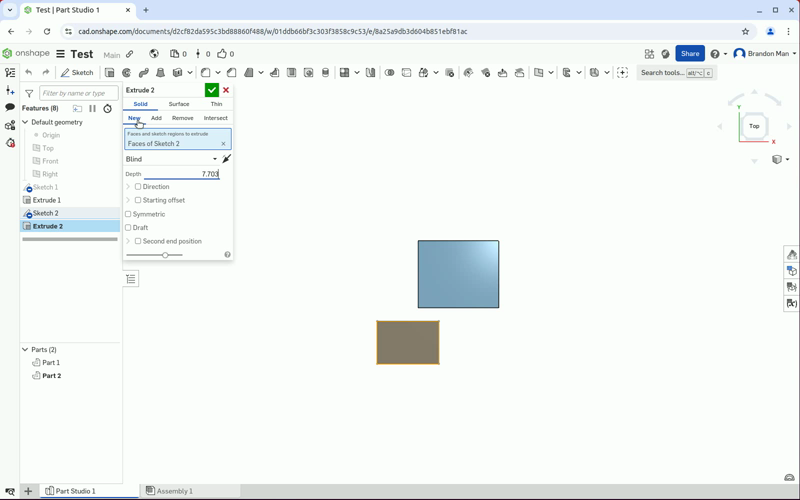
key(enter)
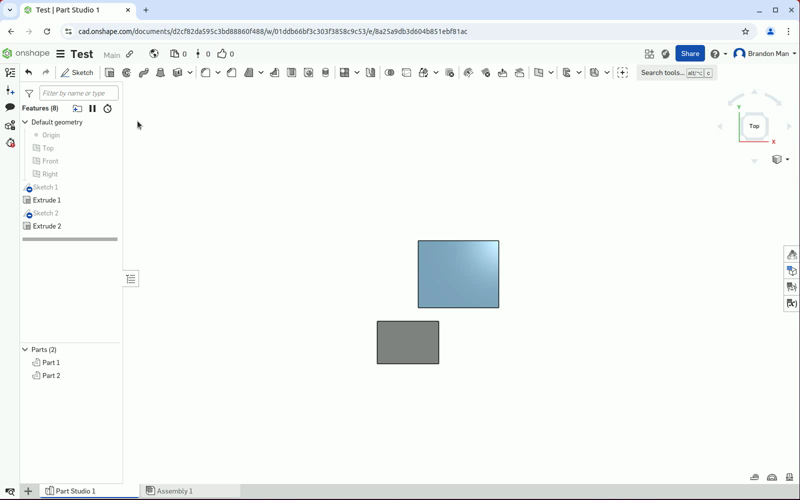
key(shift+h)
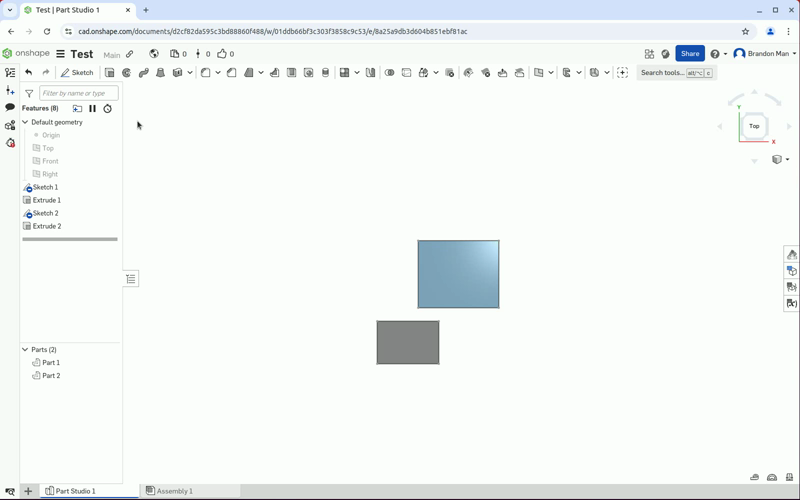
key(shift+h)
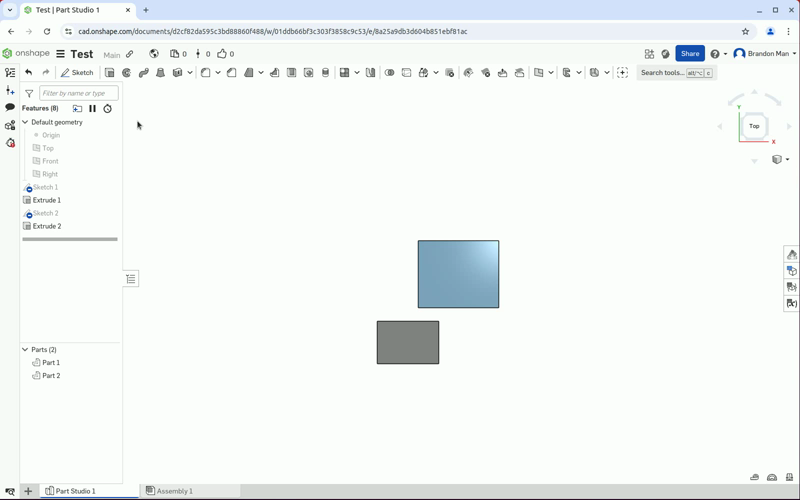
mouse_move(73, 189)
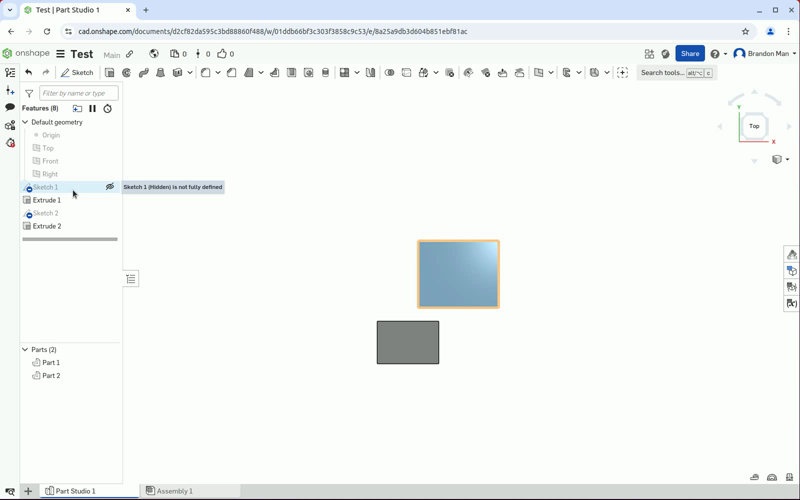
click(73, 189)
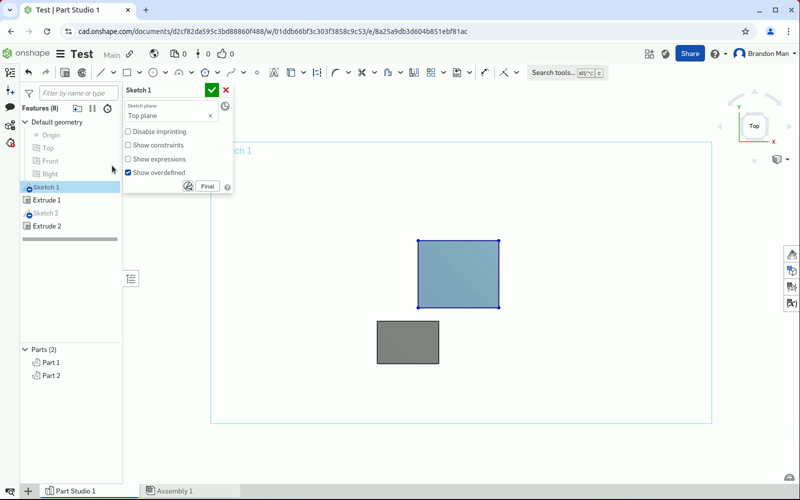
mouse_move(229, 92)
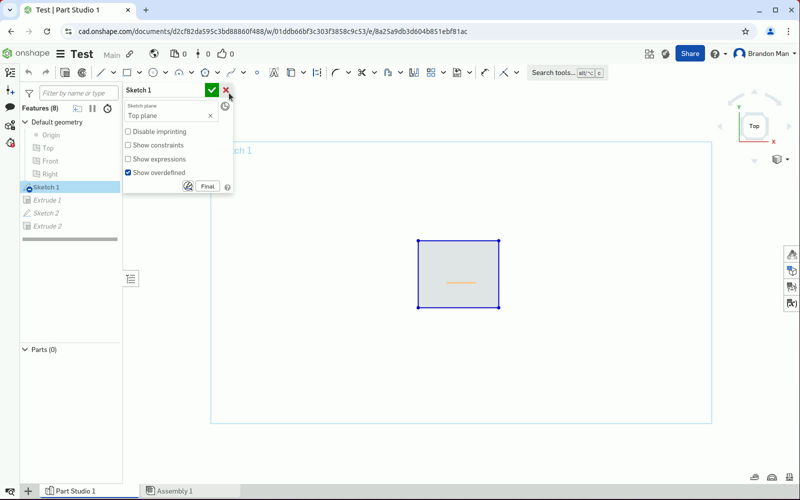
click(229, 92)
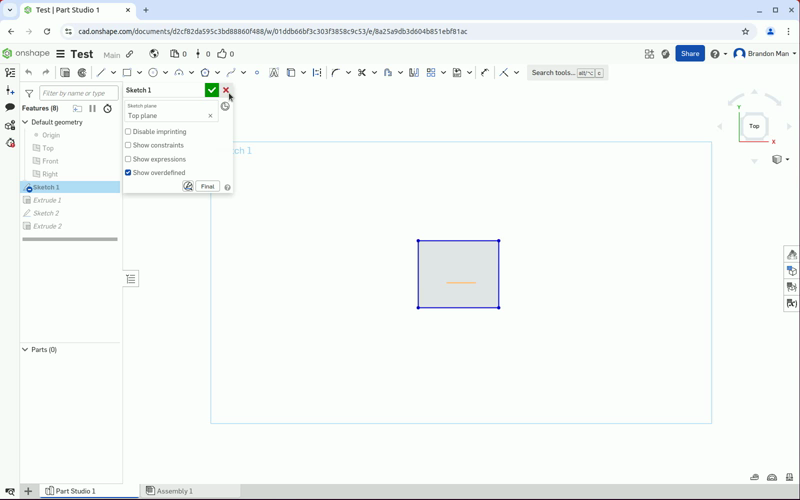
key(shift+s)
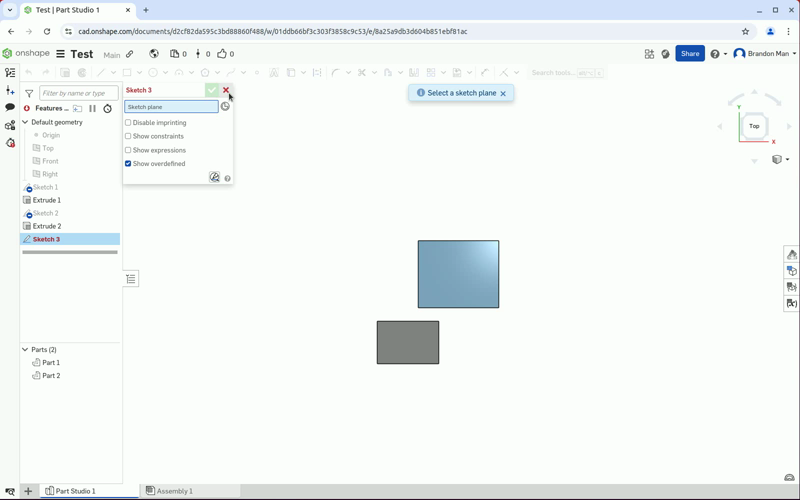
mouse_move(73, 150)
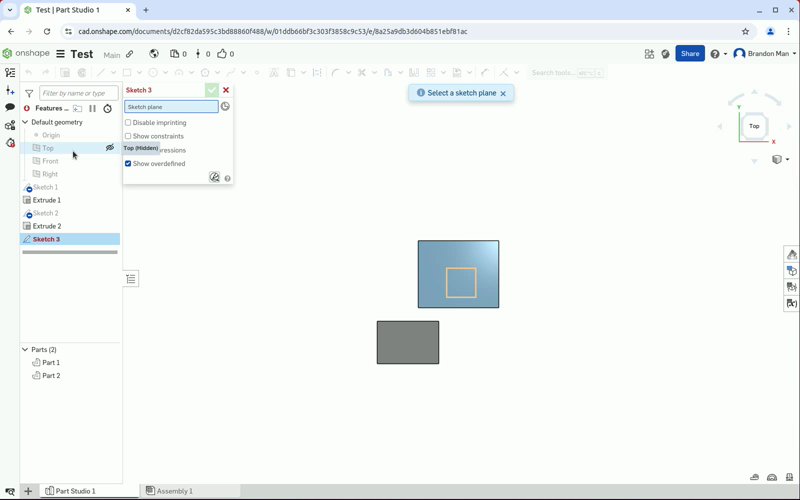
click(73, 150)
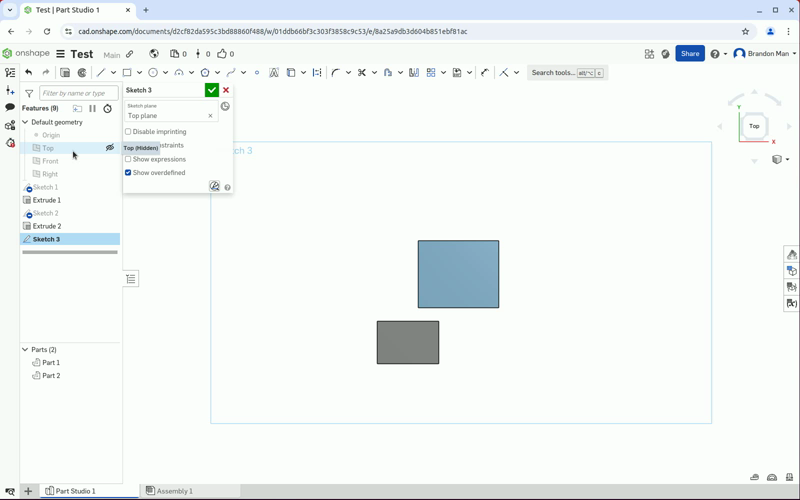
mouse_move(73, 352)
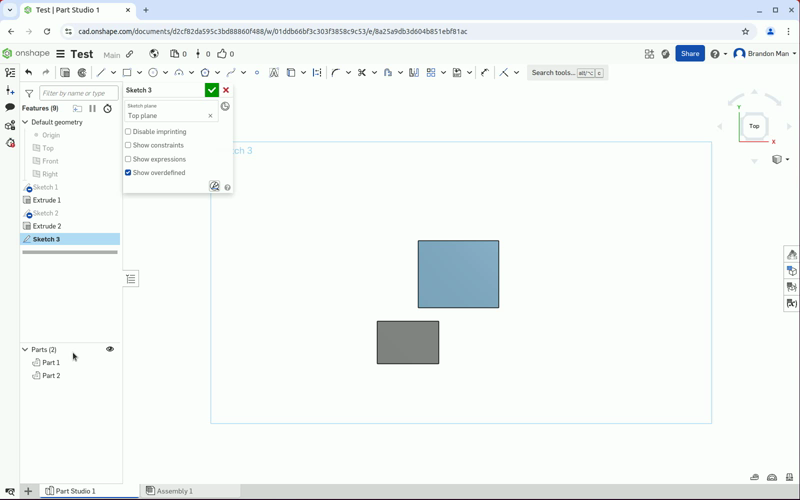
key(y)
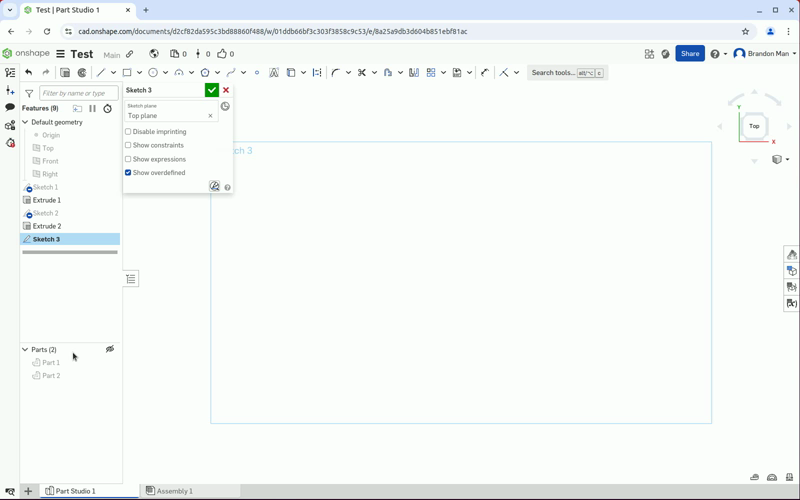
key(l)
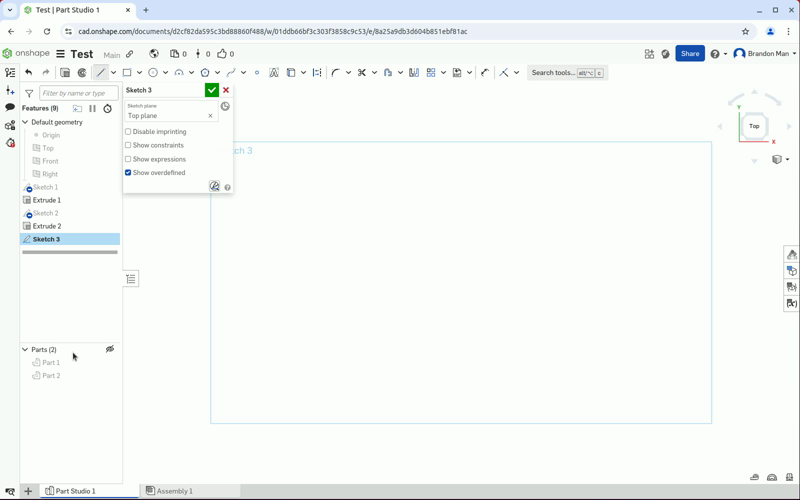
key_down(shift)
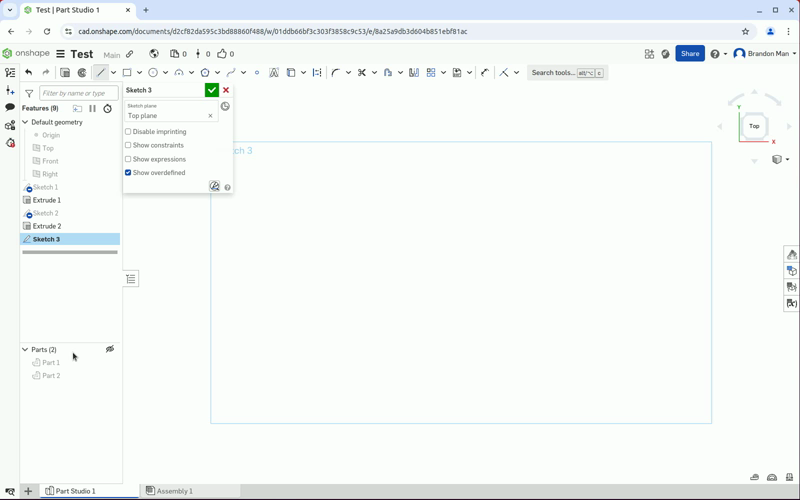
mouse_move(378, 227)
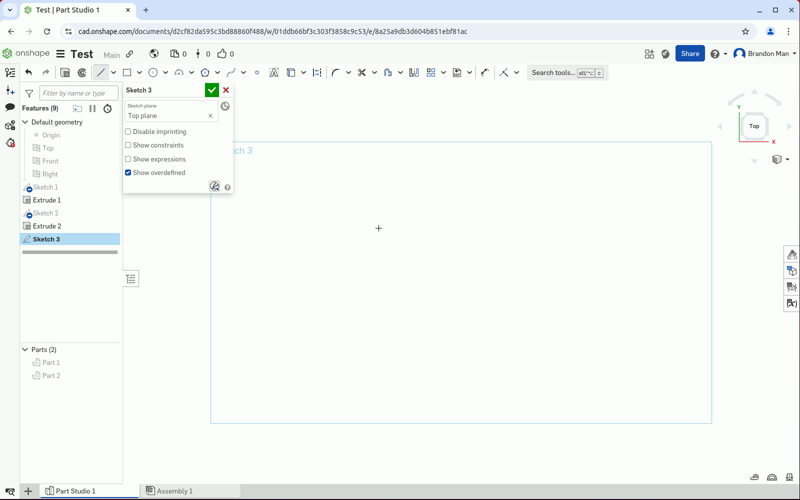
click(378, 227)
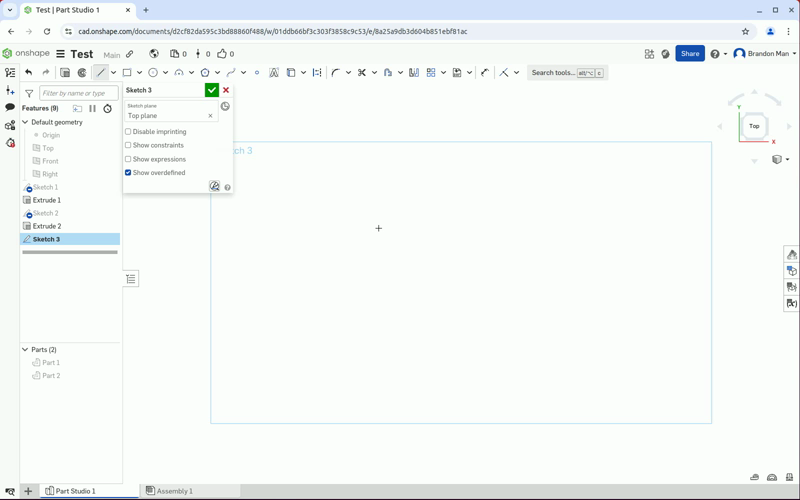
key_up(shift)
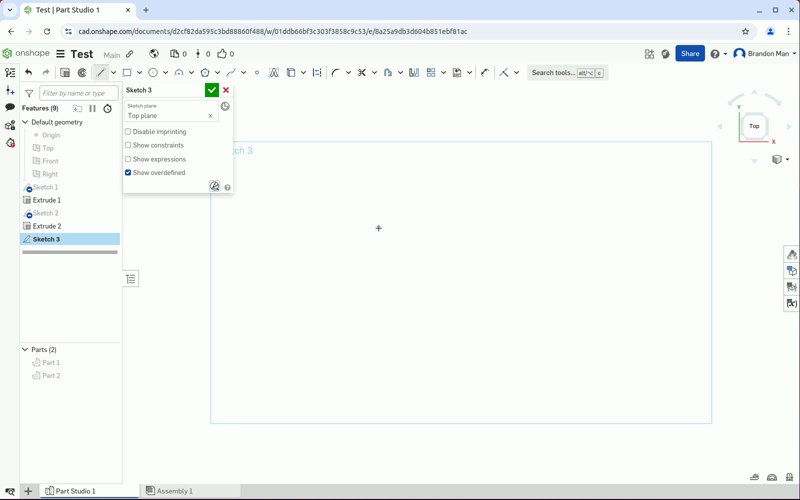
key_down(shift)
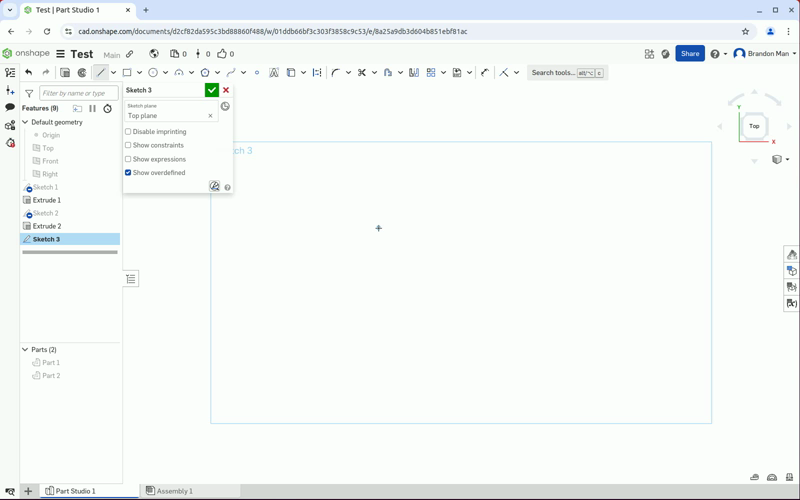
mouse_move(560, 227)
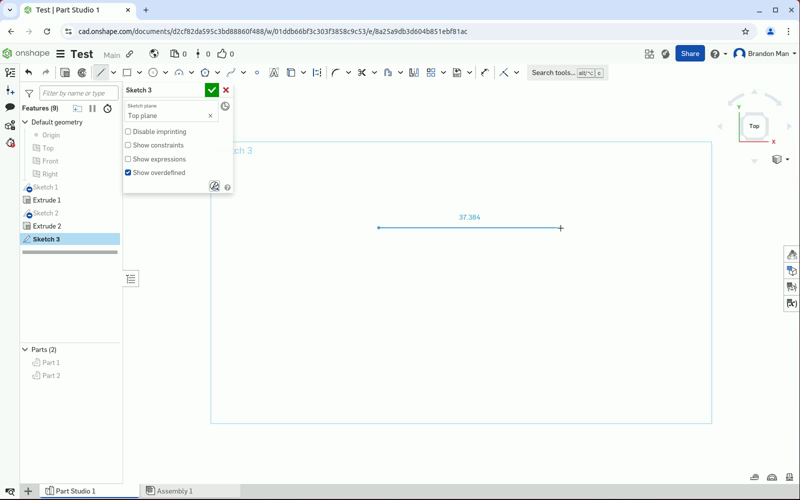
click(560, 227)
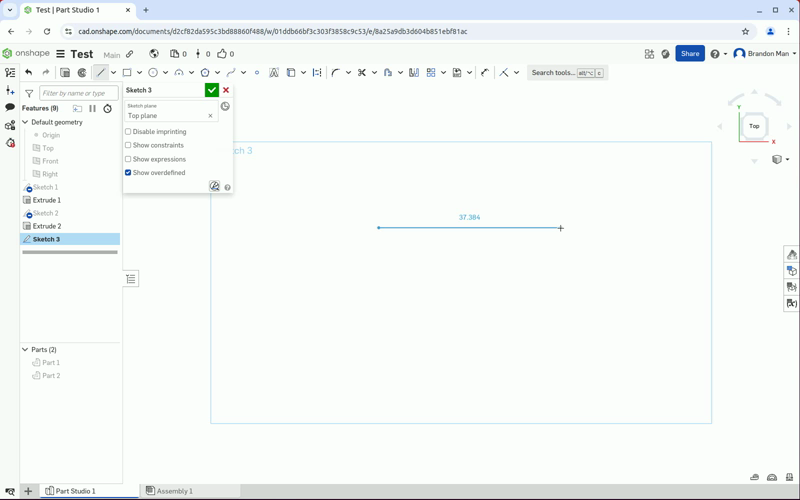
key_up(shift)
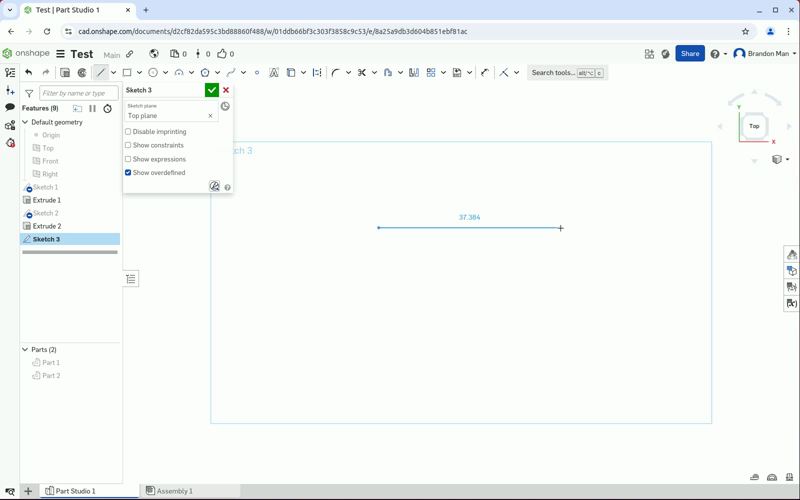
key_down(shift)
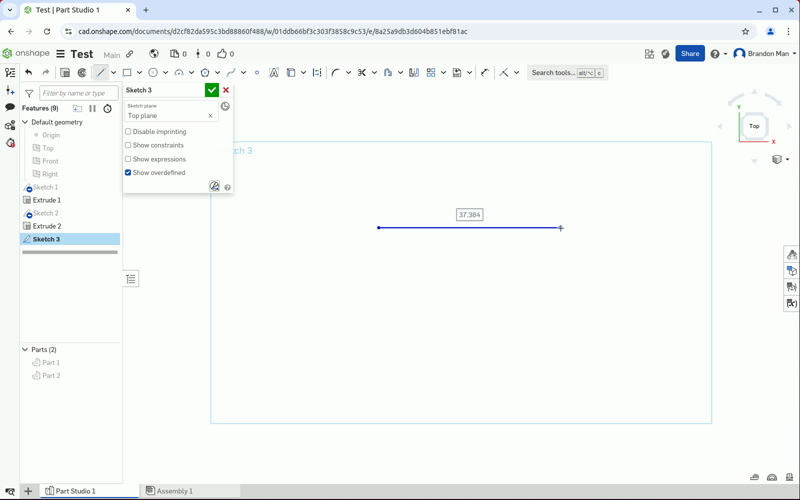
mouse_move(589, 227)
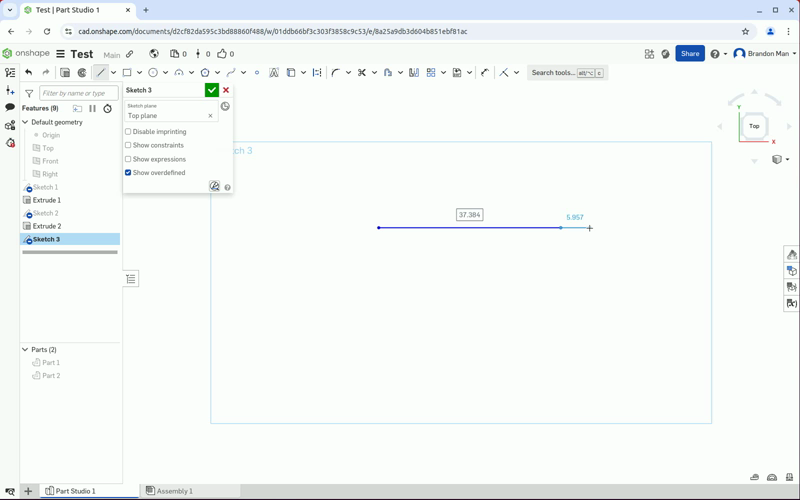
mouse_move(560, 170)
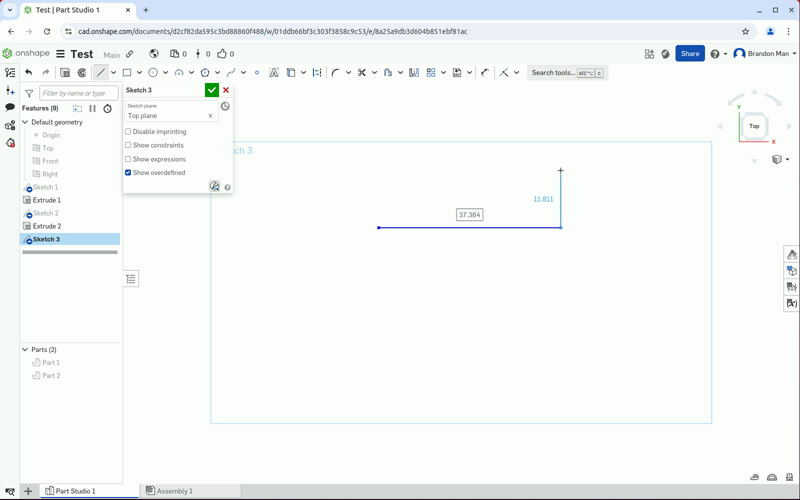
click(560, 170)
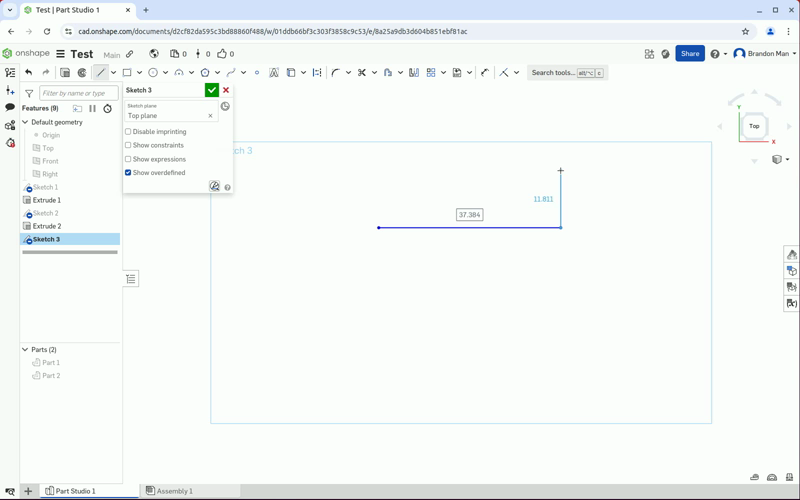
key_up(shift)
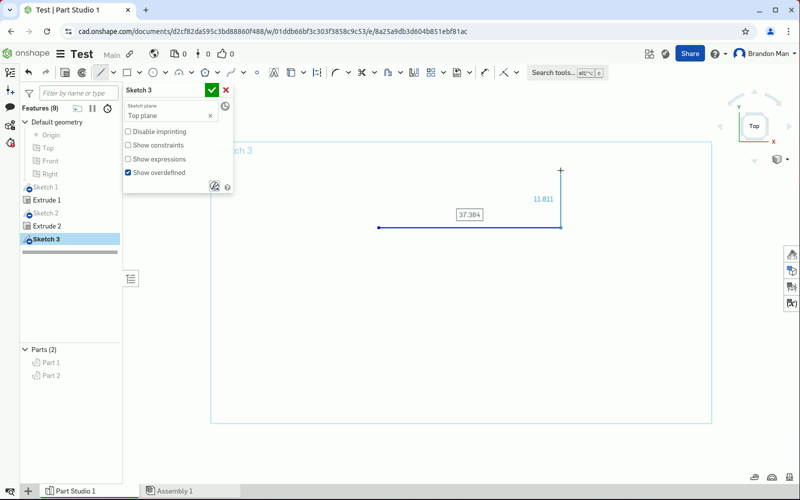
key_down(shift)
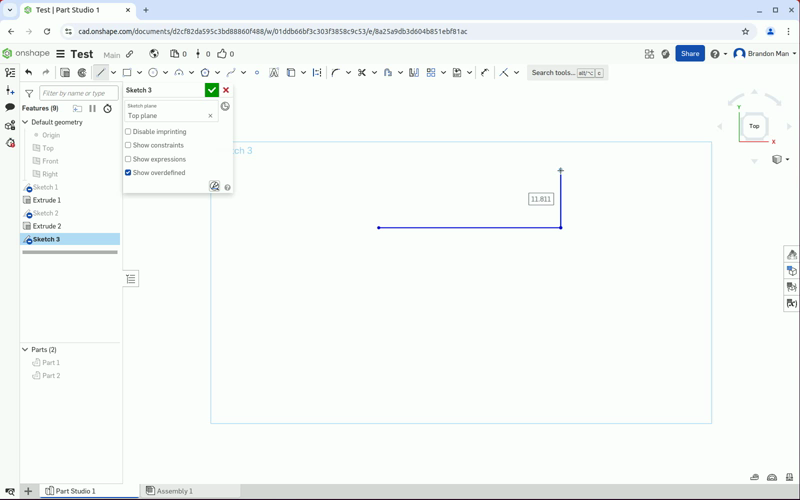
mouse_move(378, 170)
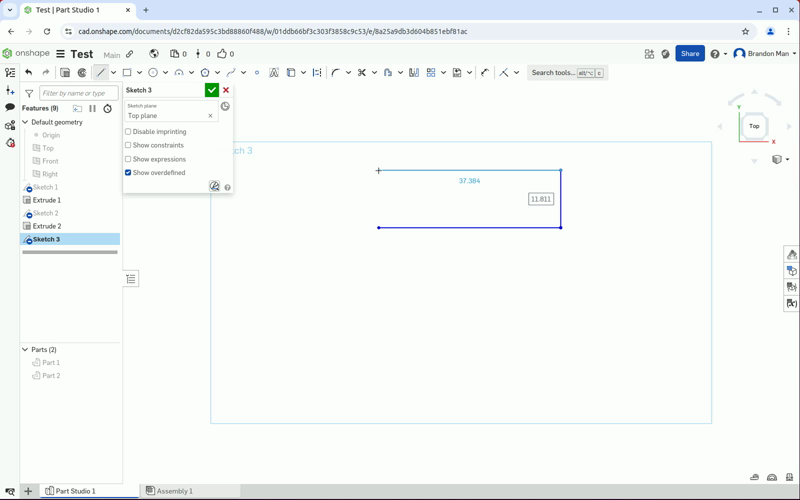
click(378, 170)
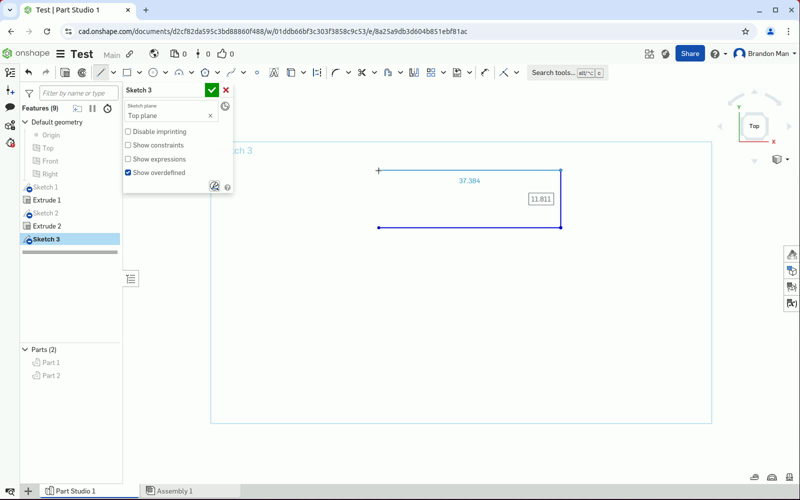
key_up(shift)
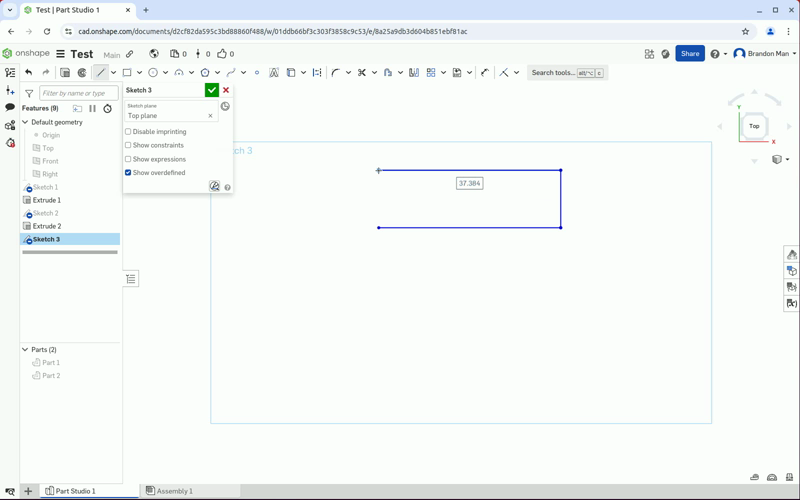
mouse_move(408, 170)
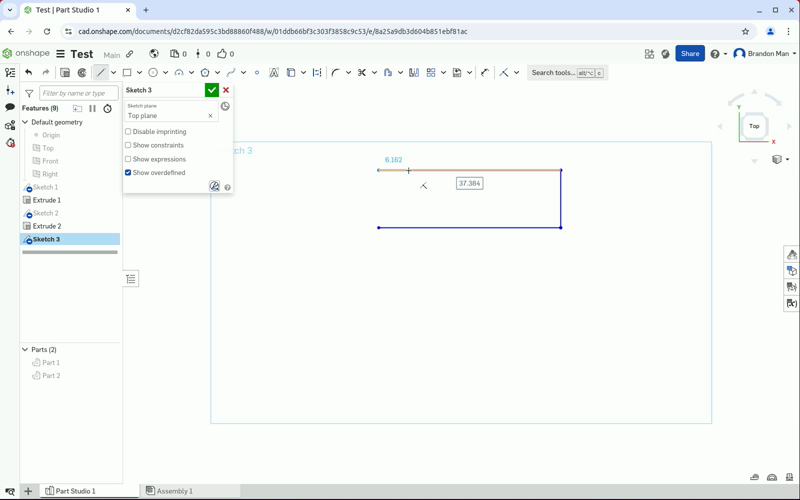
key_down(shift)
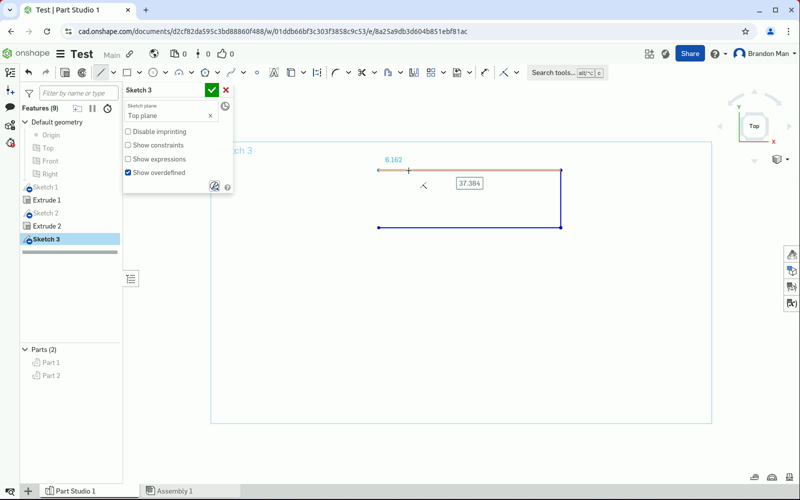
mouse_move(378, 227)
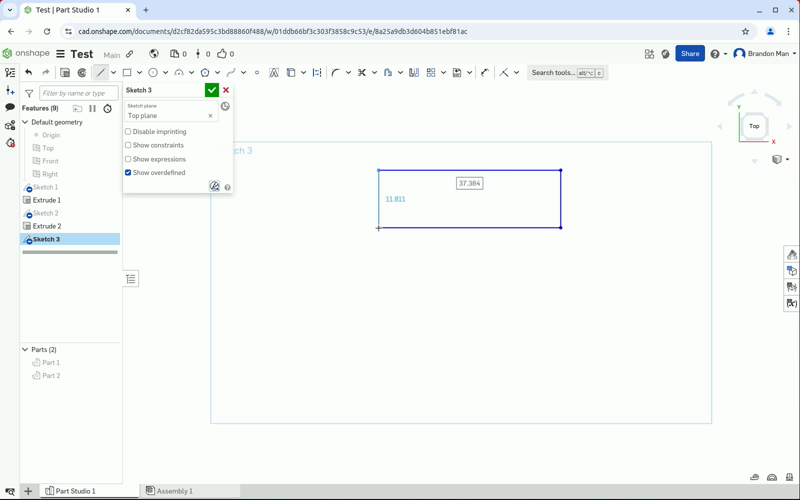
key_up(shift)
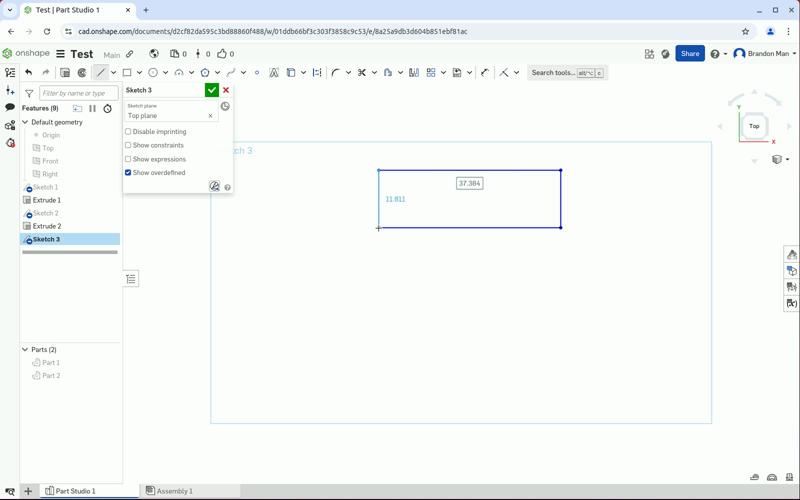
click(378, 227)
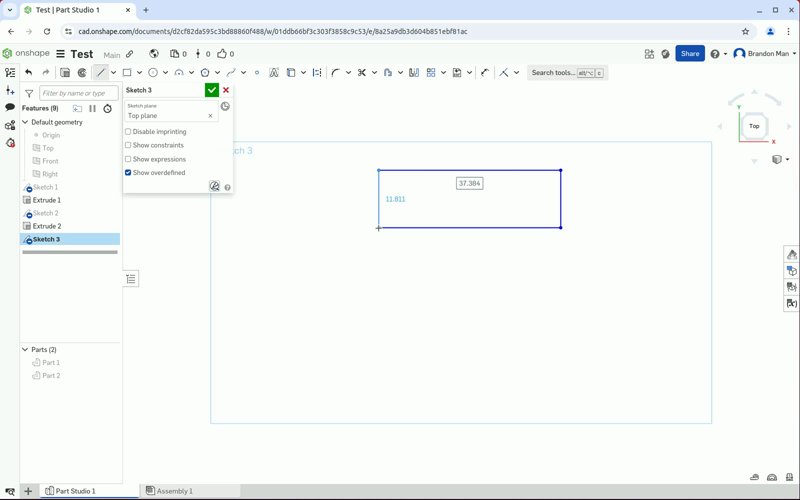
key(esc)
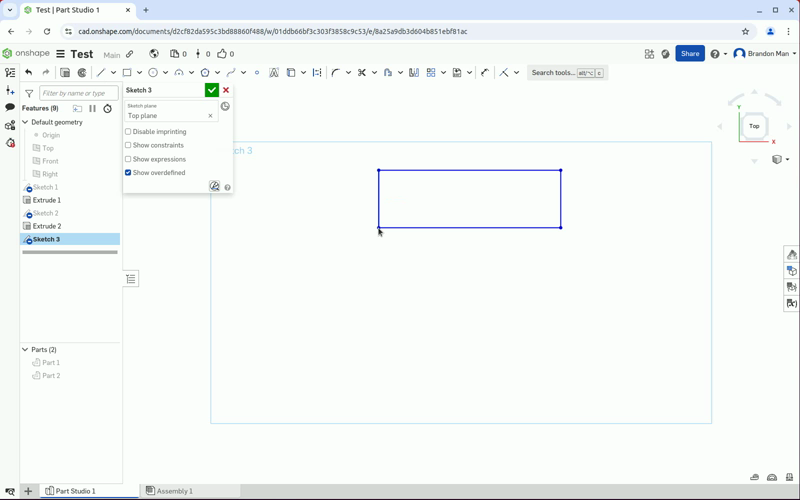
mouse_move(463, 180)
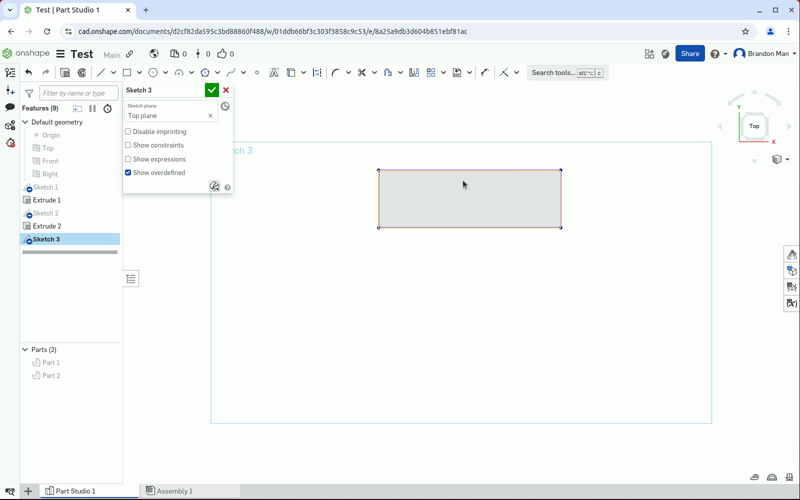
click(463, 180)
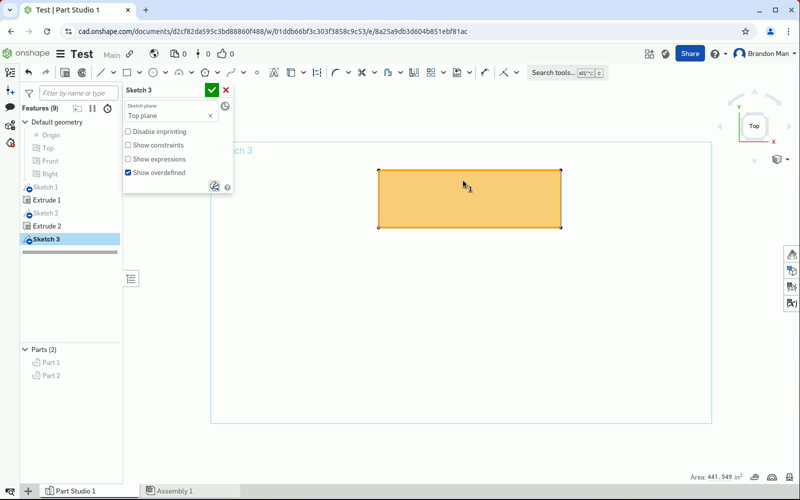
mouse_move(73, 352)
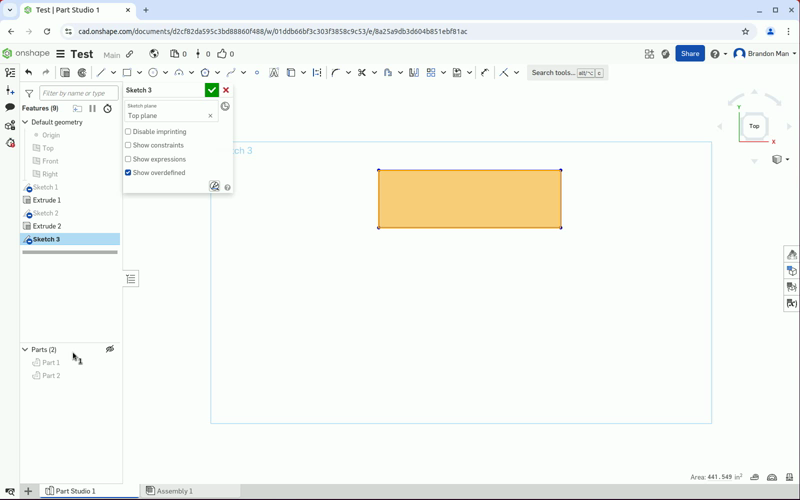
key(shift+y)
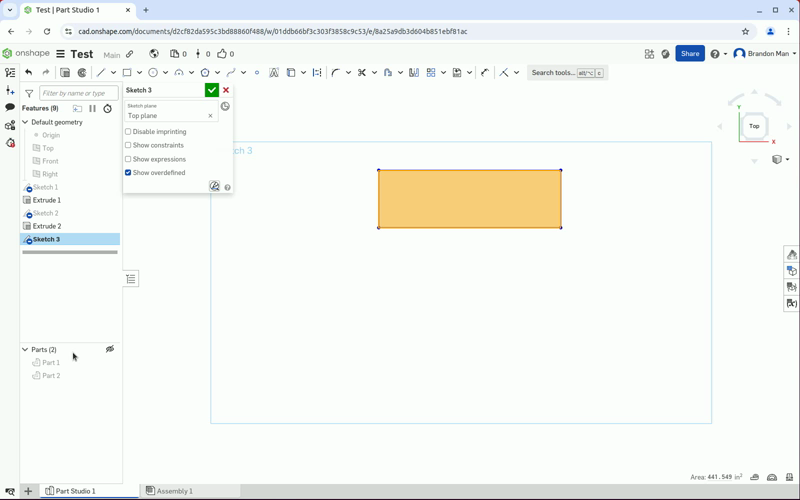
key(shift+e)
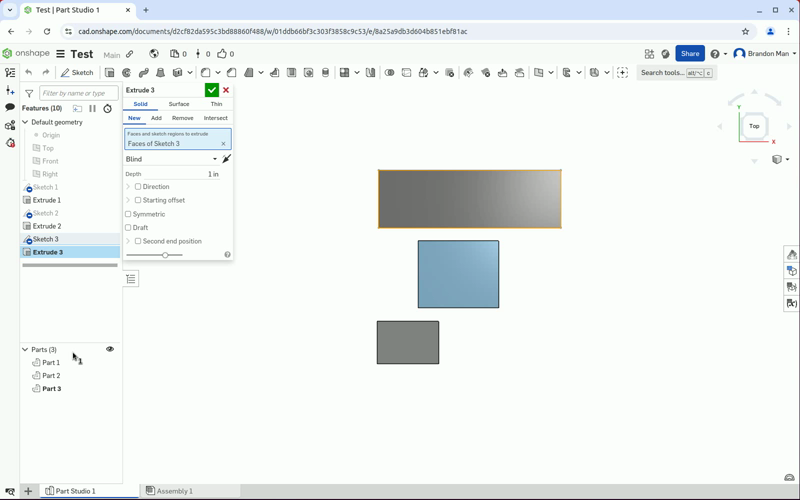
mouse_move(143, 106)
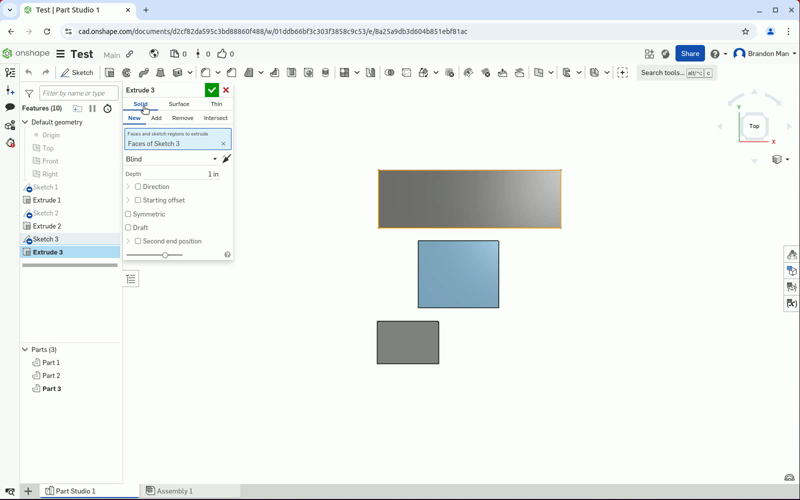
click(143, 106)
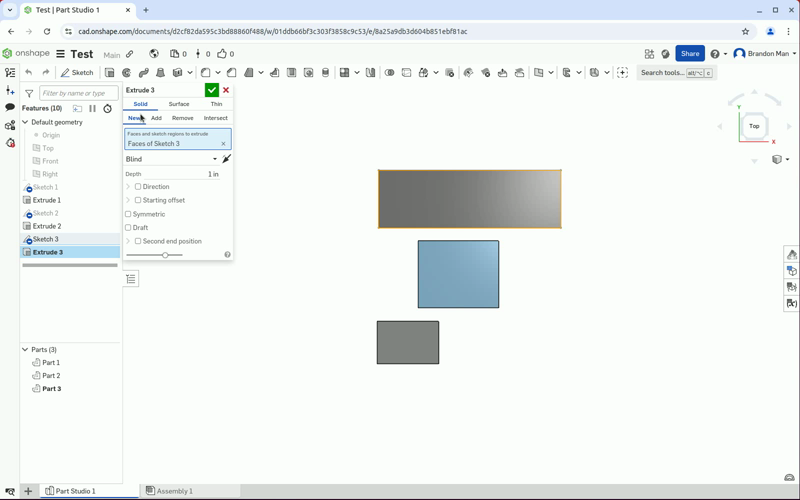
mouse_move(137, 120)
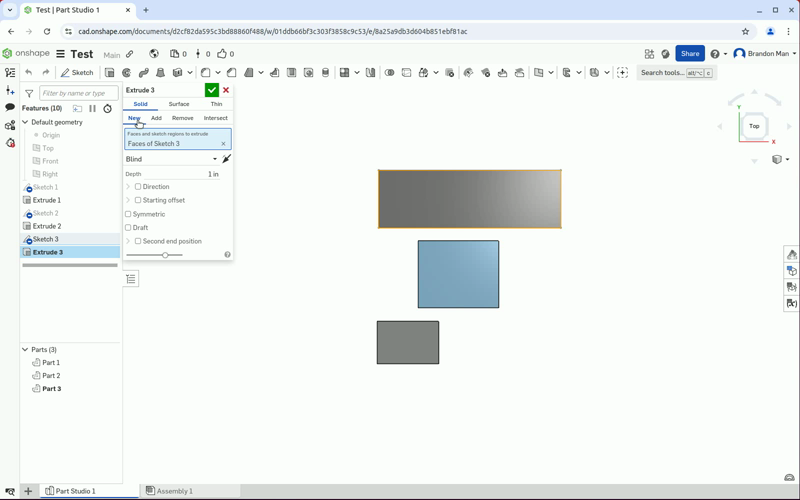
click(137, 120)
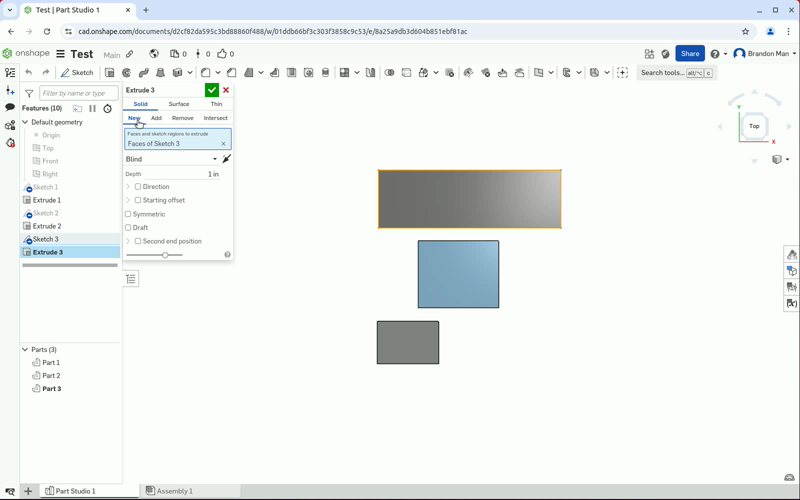
key(tab, 4)
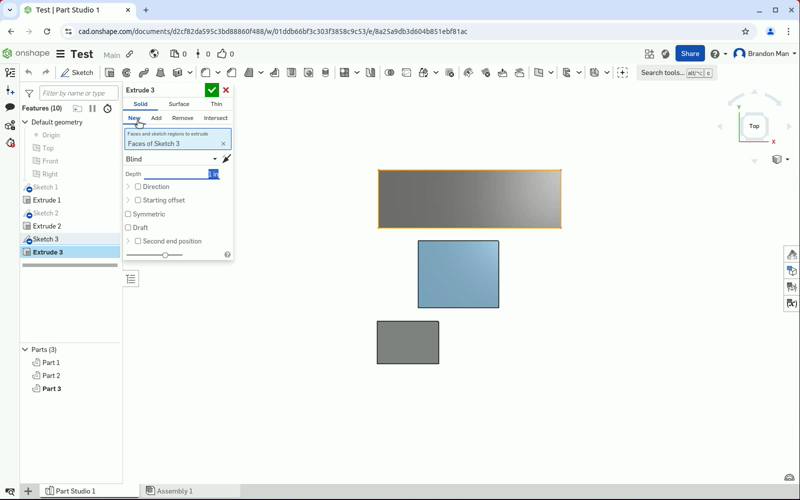
text(7.703)
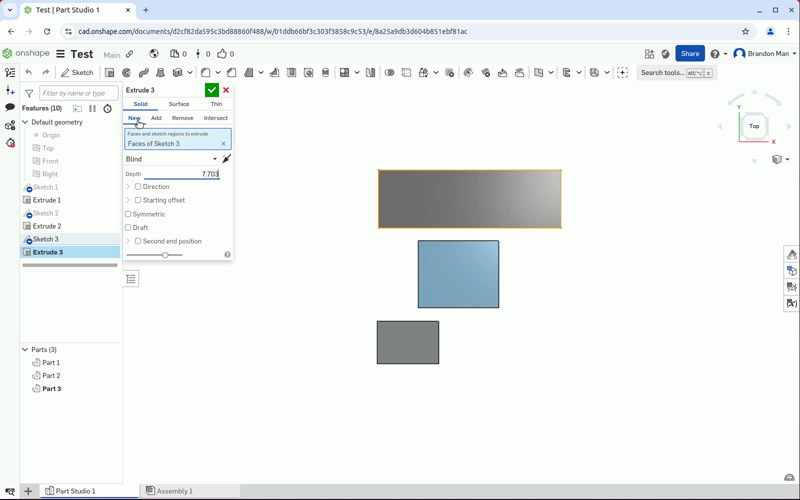
key(enter)
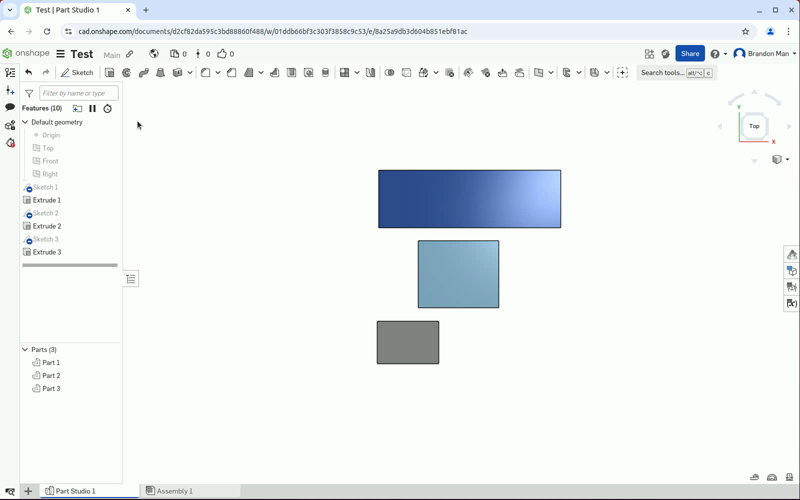
key(shift+h)
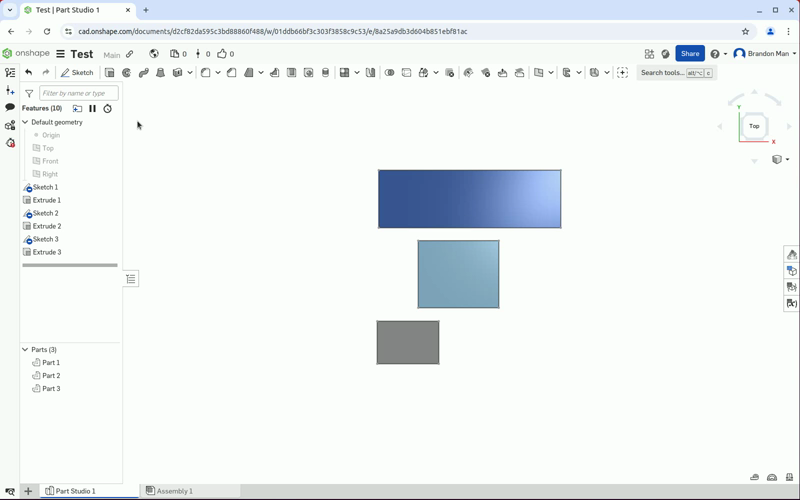
key(shift+h)
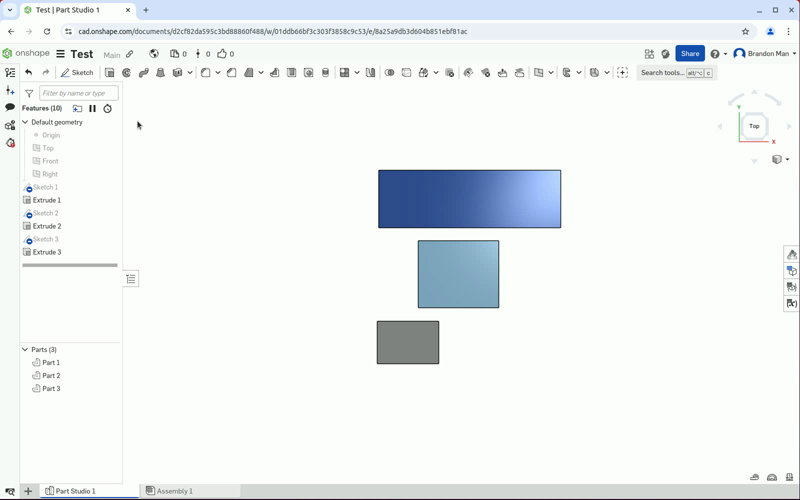
mouse_move(73, 189)
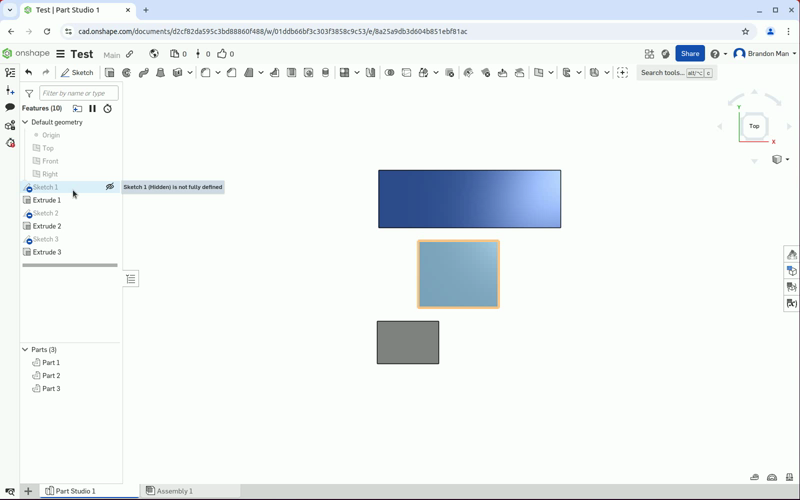
click(73, 189)
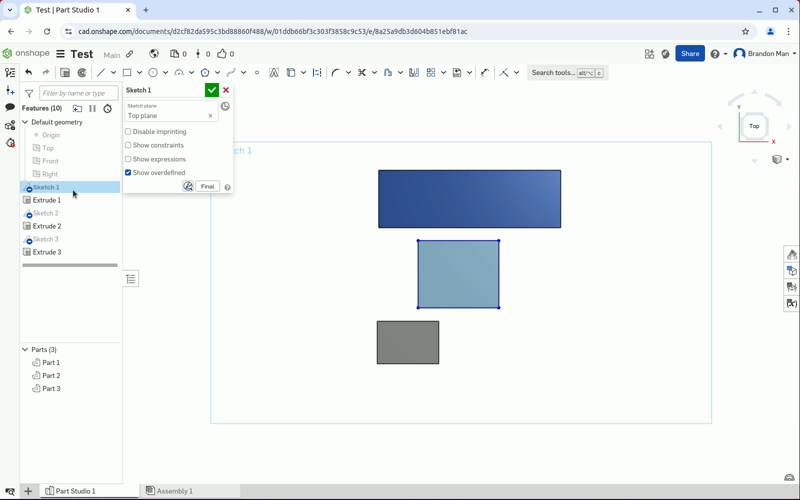
mouse_move(229, 92)
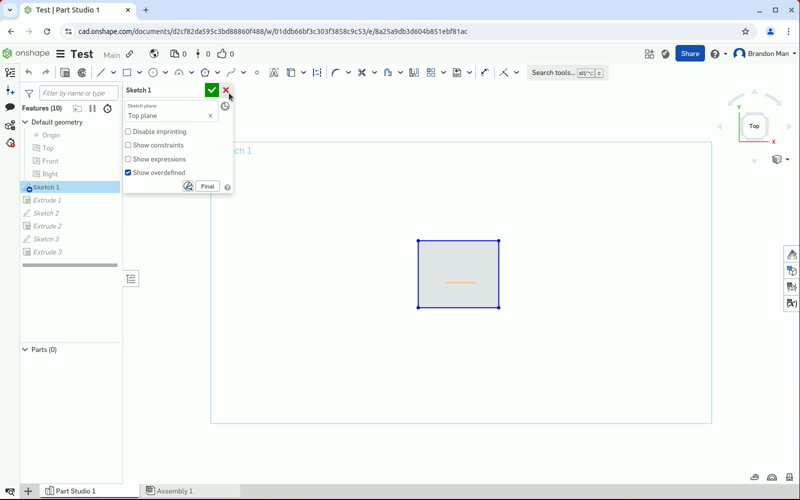
click(229, 92)
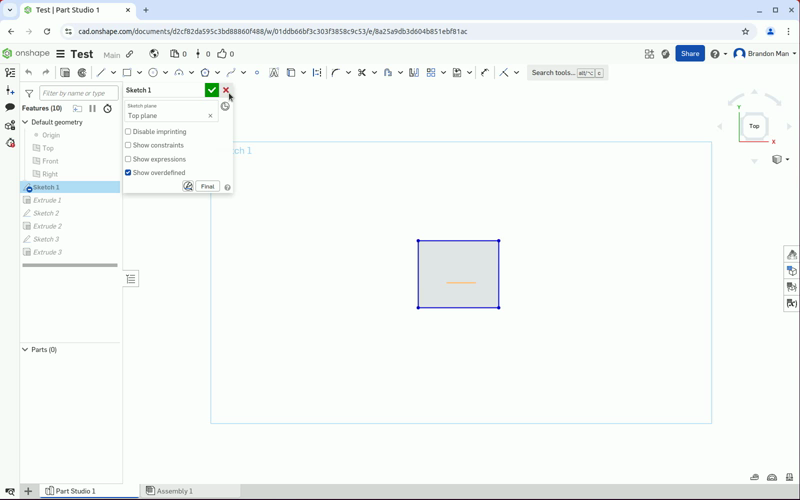
key(shift+s)
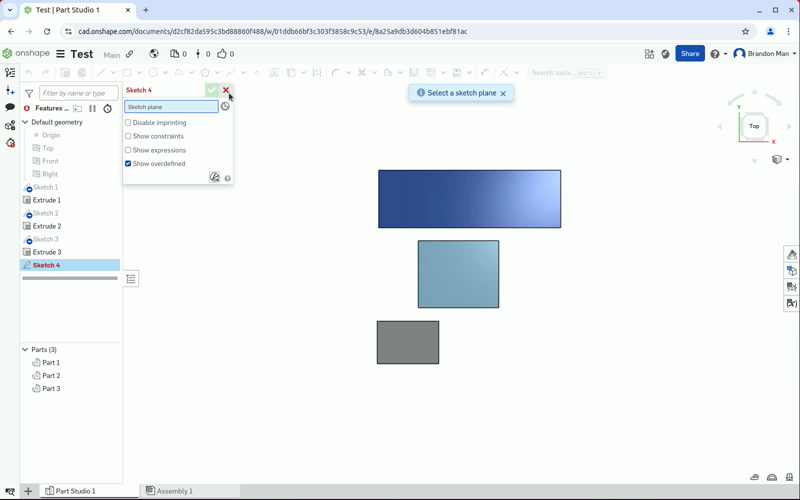
mouse_move(73, 150)
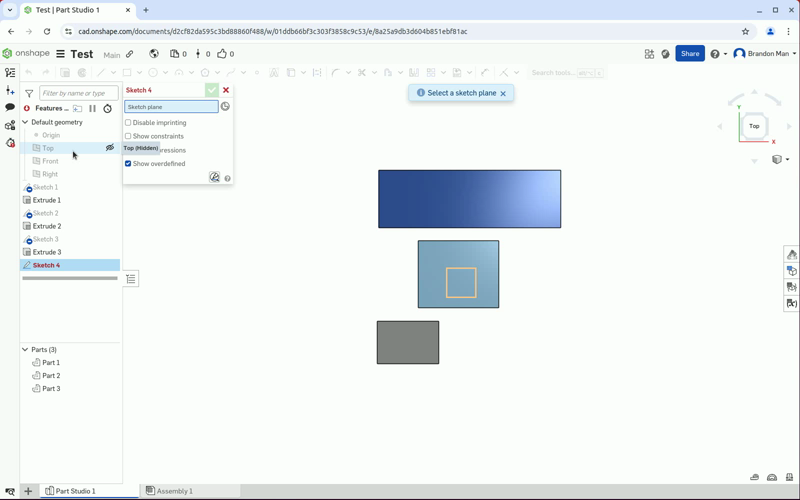
click(73, 150)
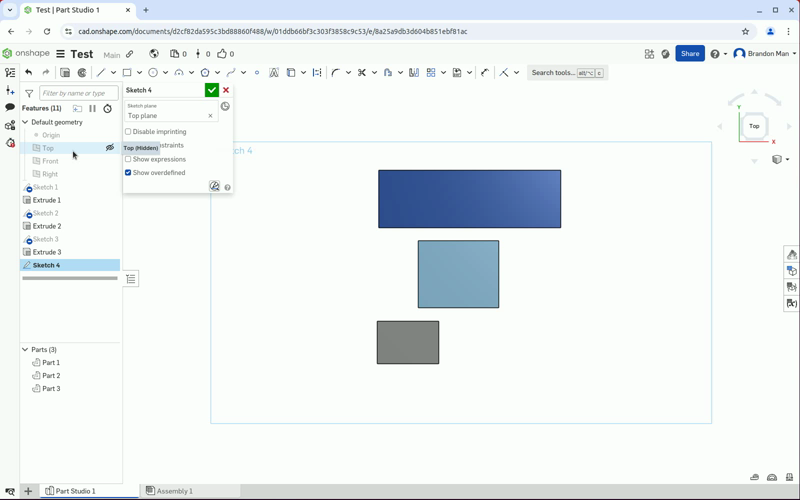
mouse_move(73, 352)
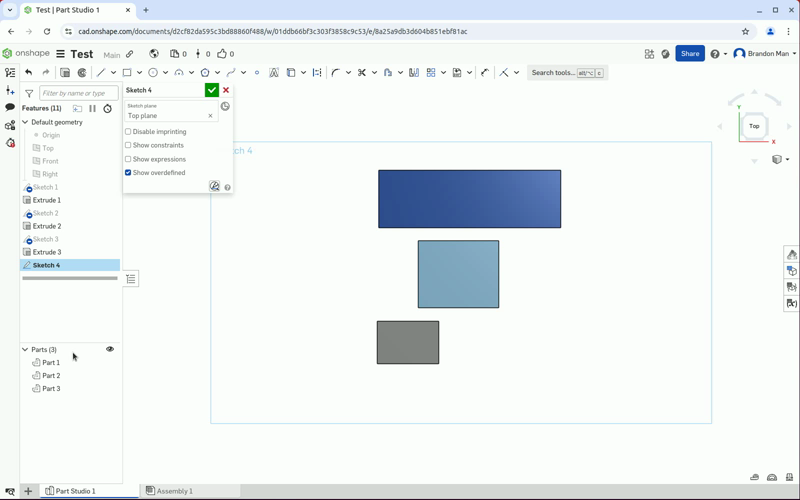
key(y)
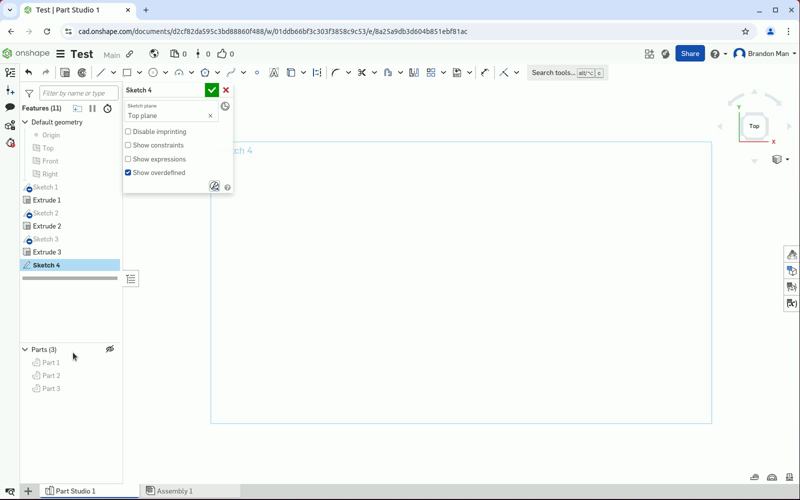
key(l)
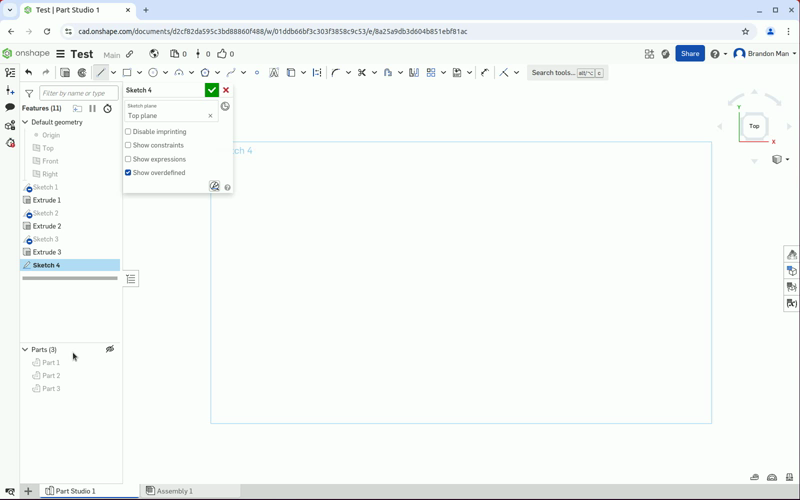
key_down(shift)
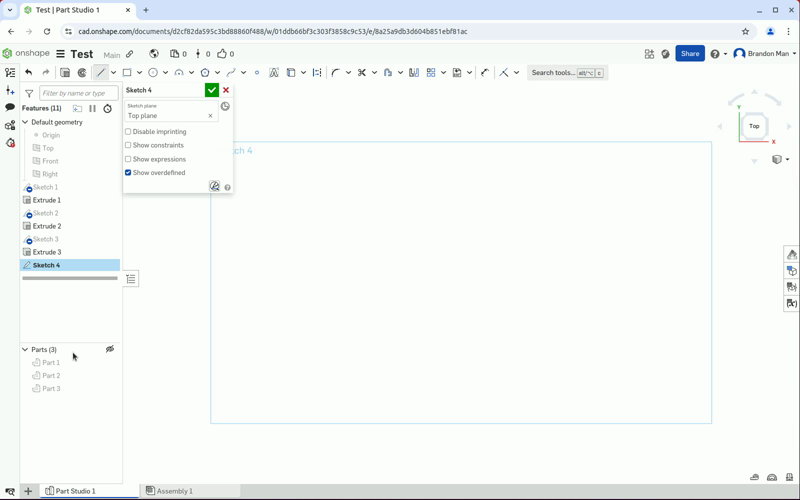
mouse_move(483, 389)
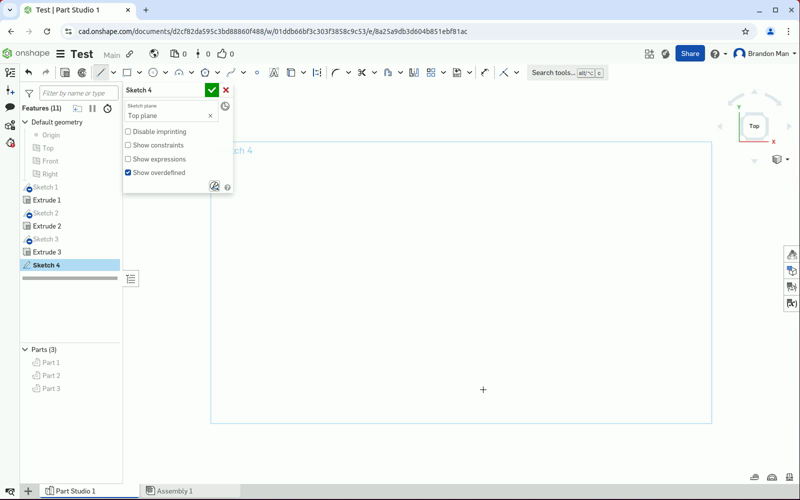
click(483, 389)
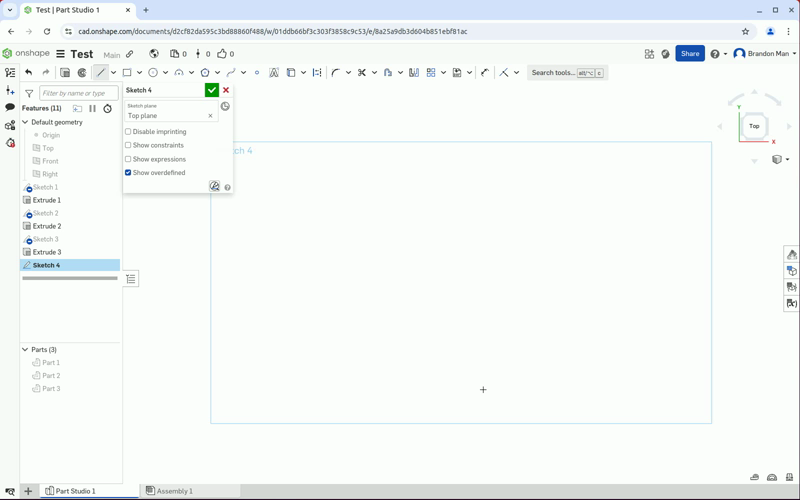
key_up(shift)
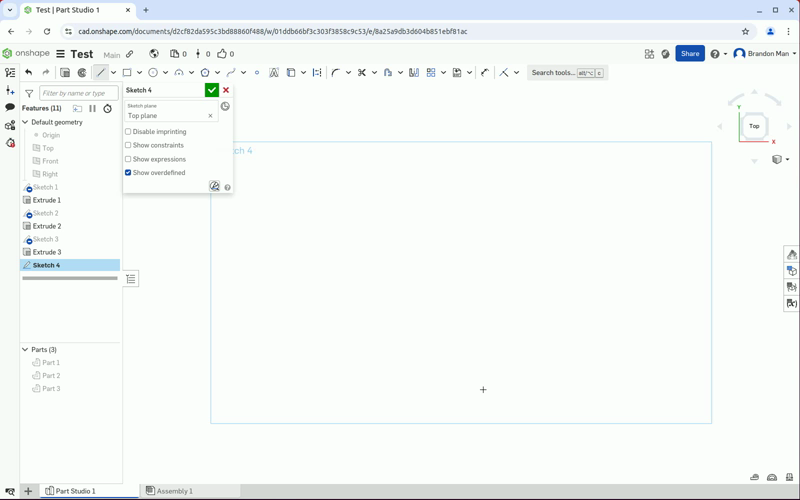
key_down(shift)
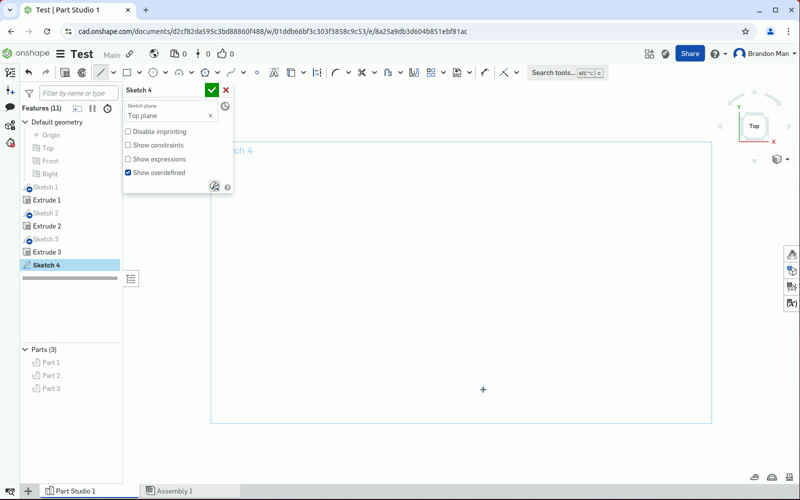
mouse_move(513, 389)
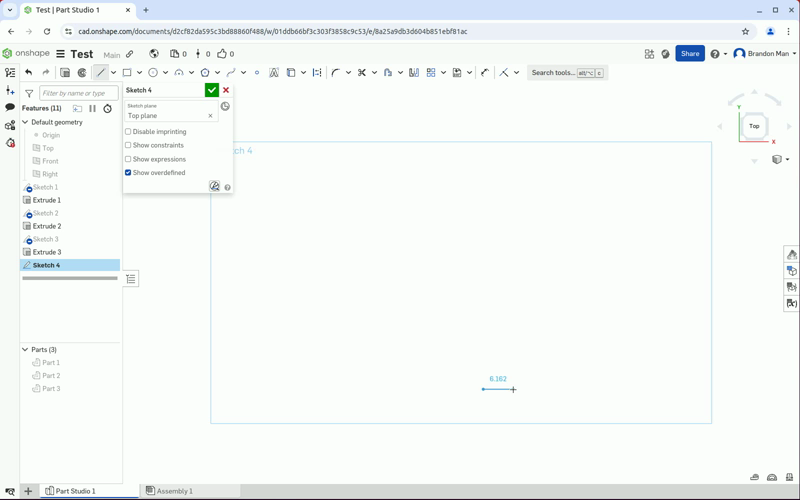
mouse_move(520, 389)
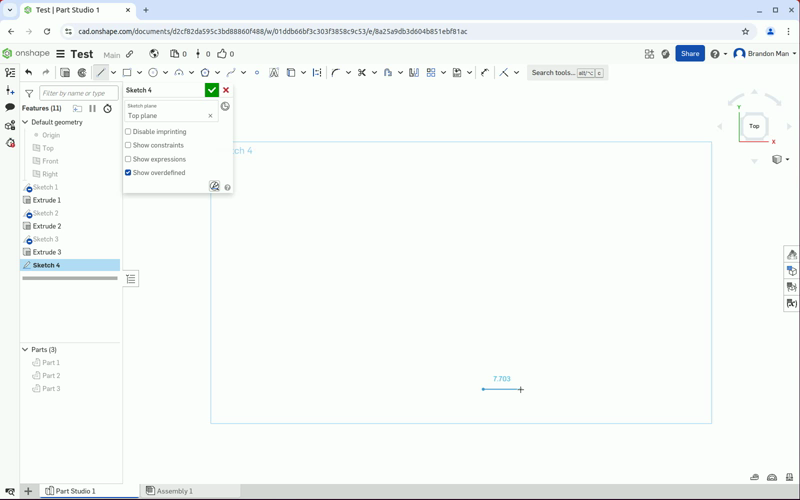
click(520, 389)
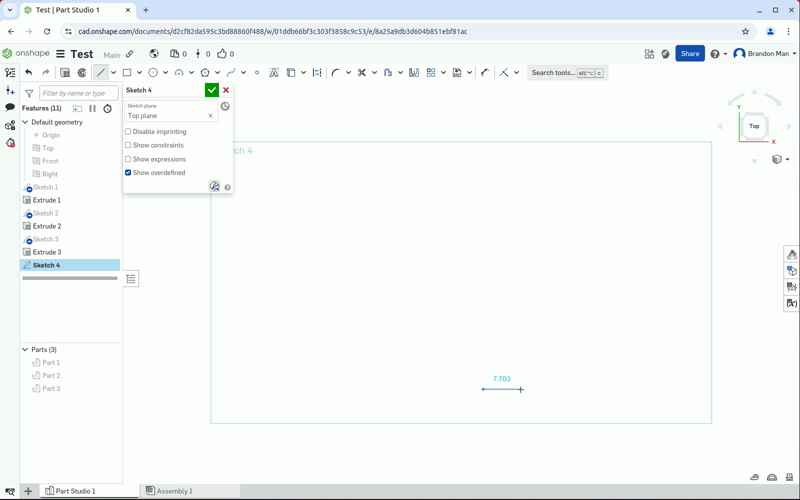
key_up(shift)
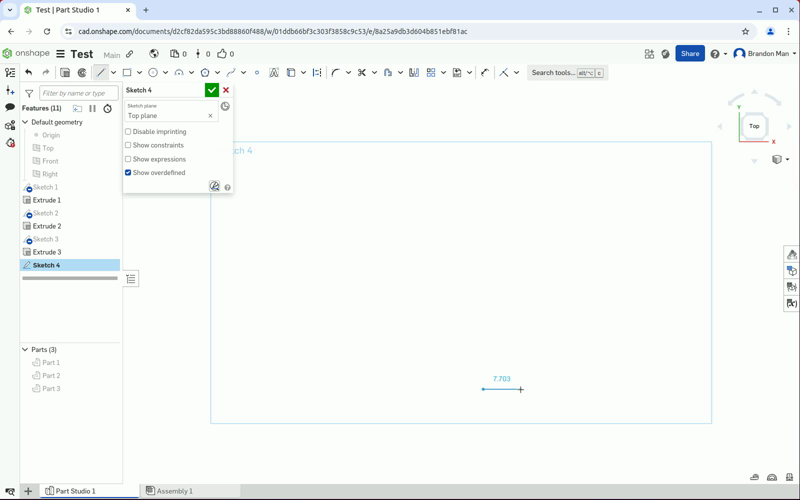
key_down(shift)
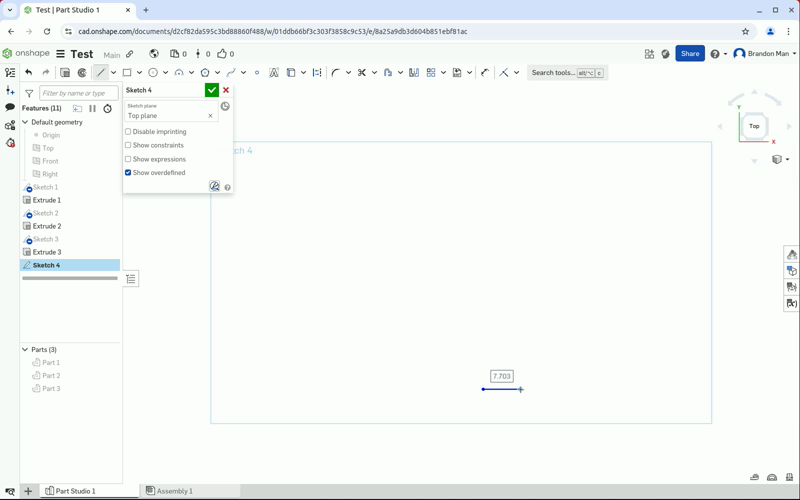
mouse_move(520, 325)
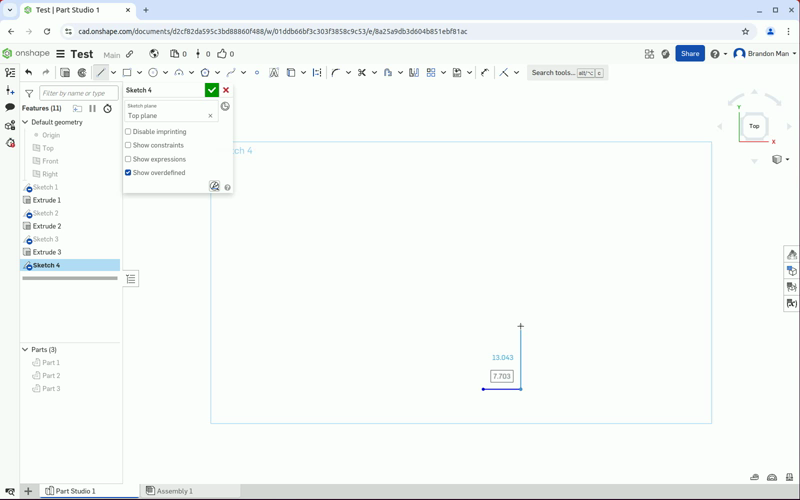
click(520, 325)
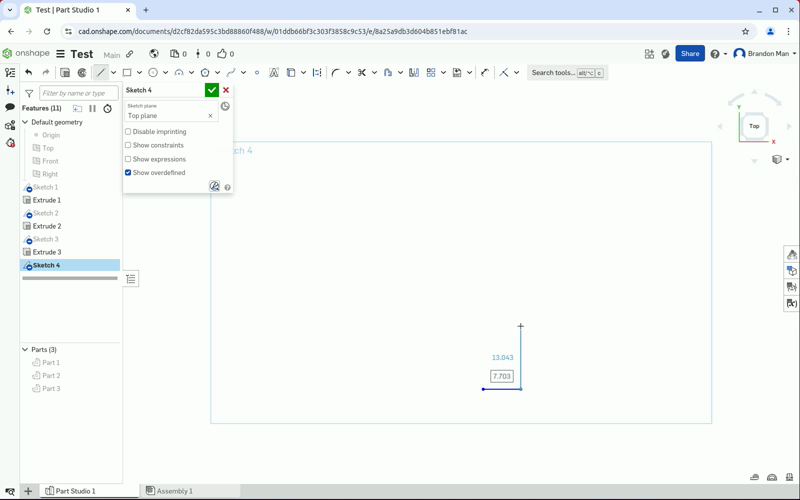
key_up(shift)
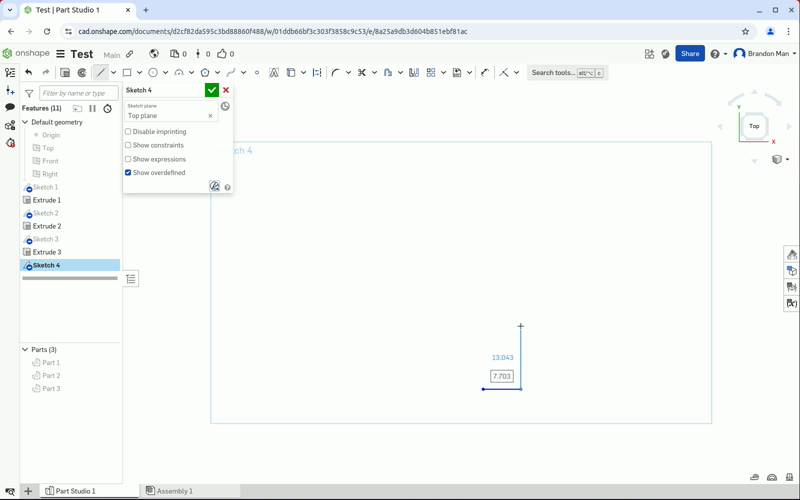
key_down(shift)
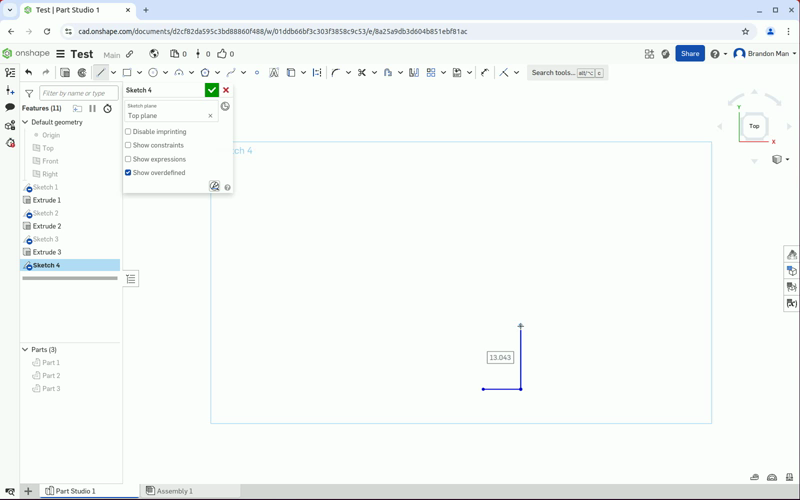
mouse_move(550, 325)
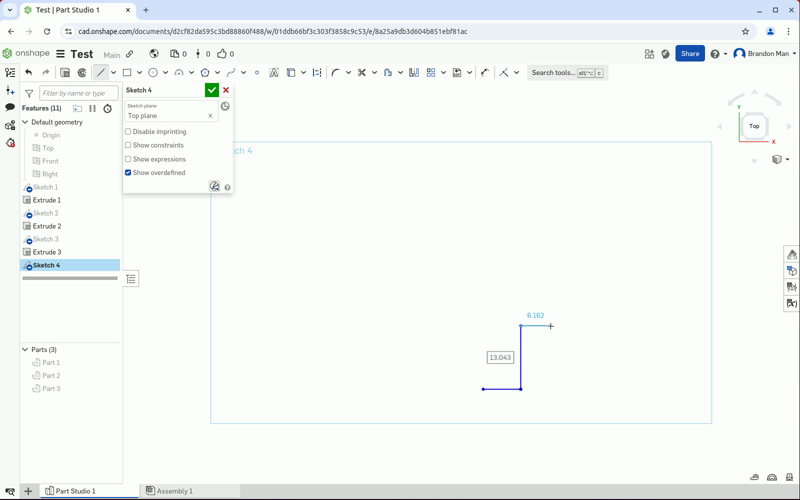
mouse_move(483, 325)
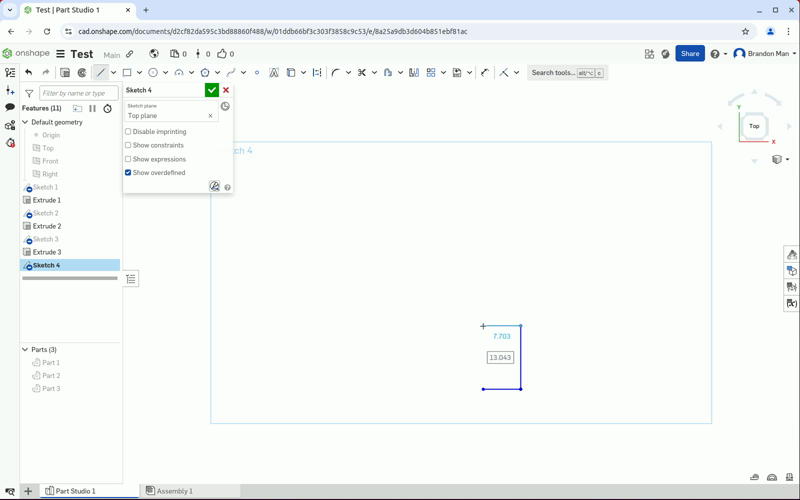
click(483, 325)
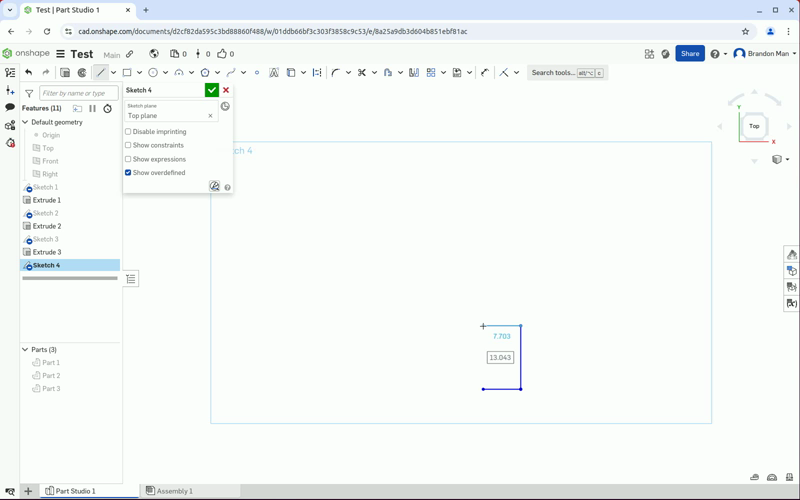
key_up(shift)
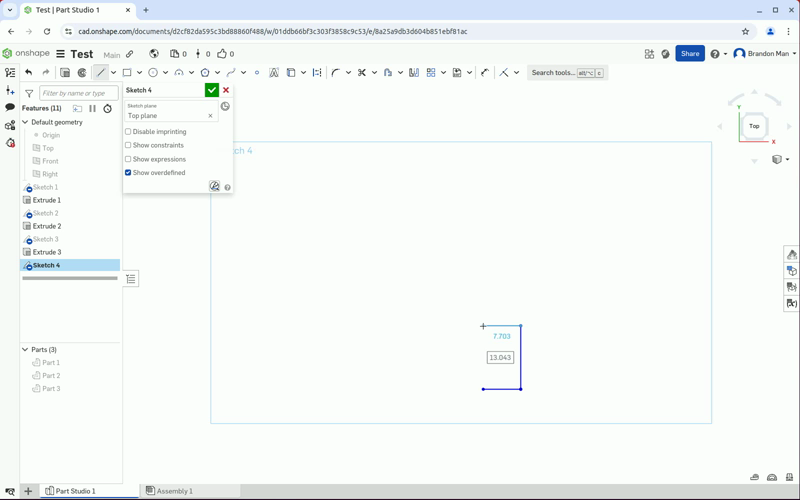
key_down(shift)
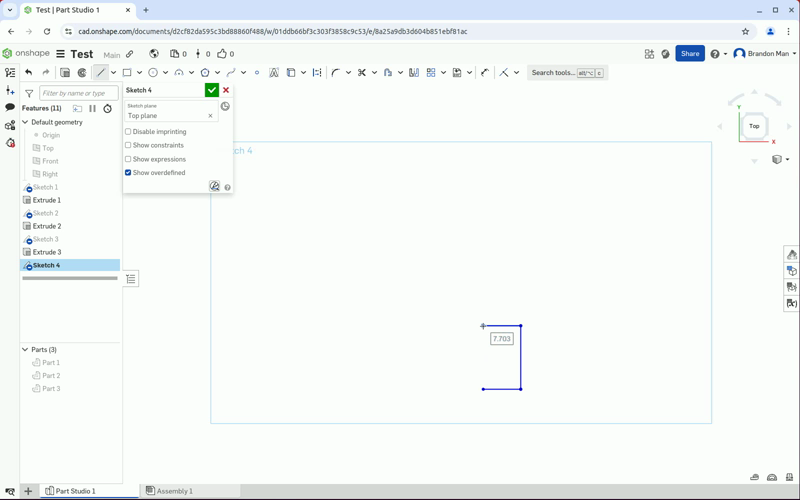
mouse_move(483, 389)
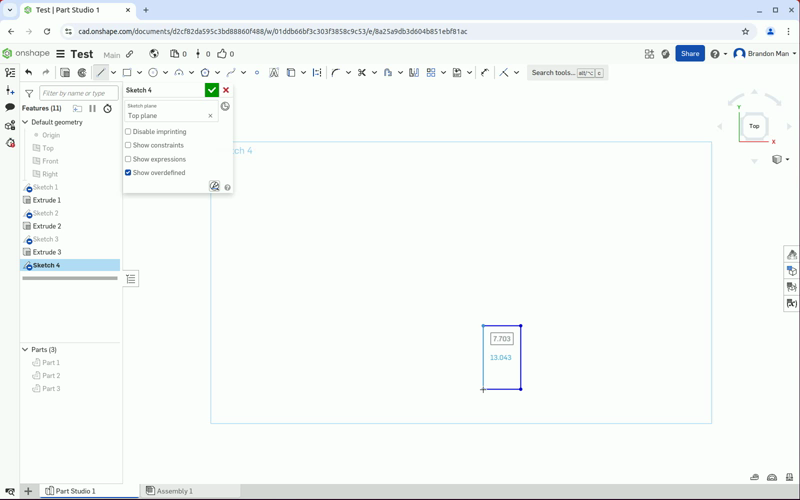
key_up(shift)
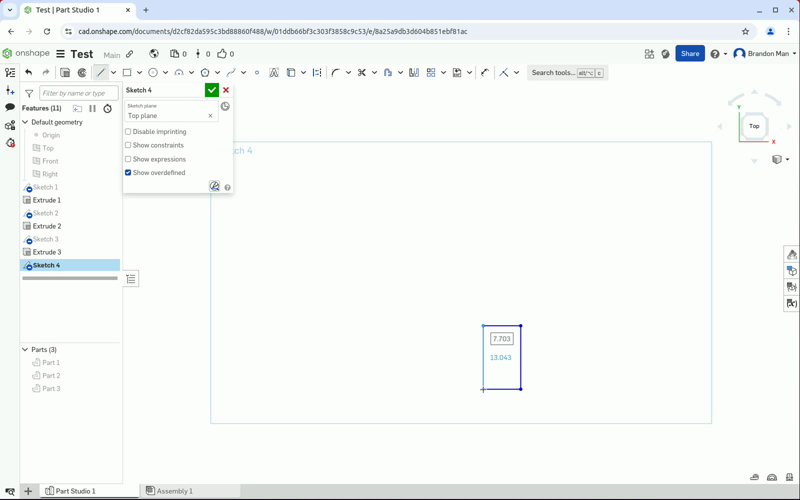
click(483, 389)
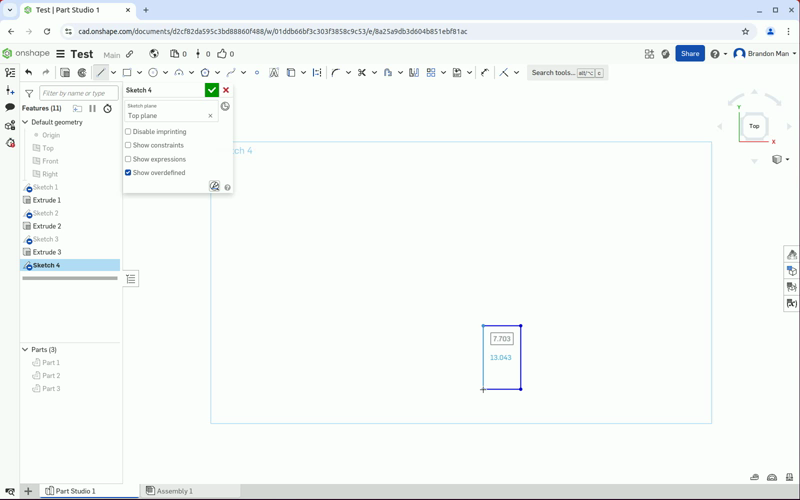
key(esc)
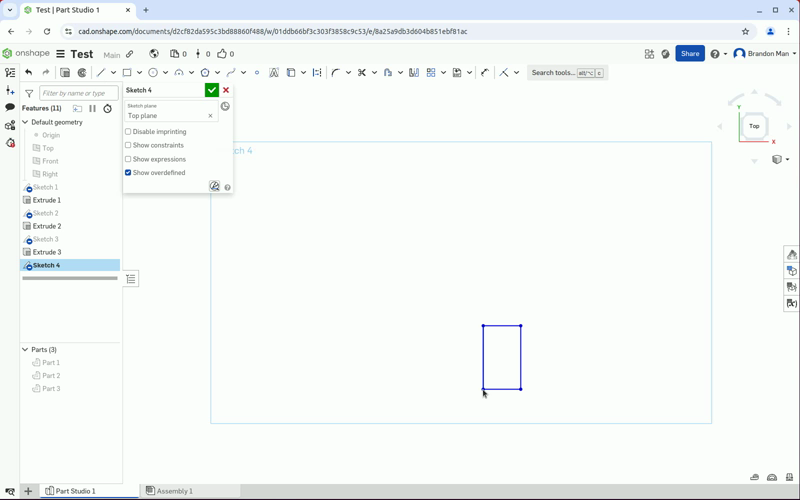
mouse_move(501, 349)
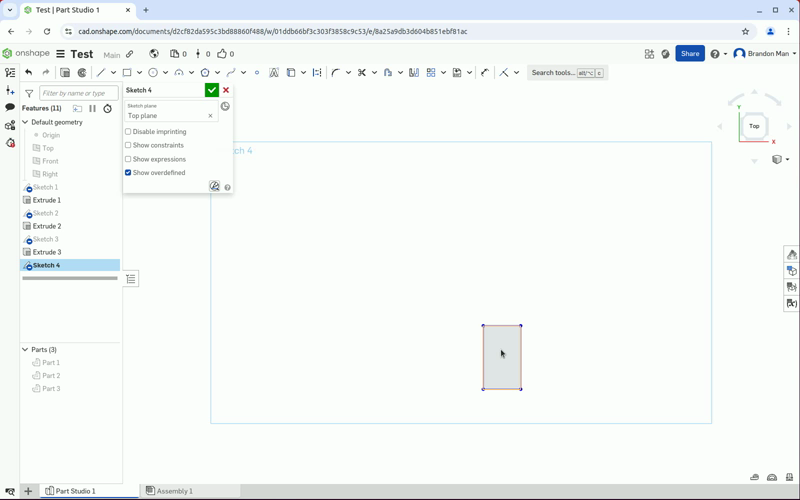
click(501, 349)
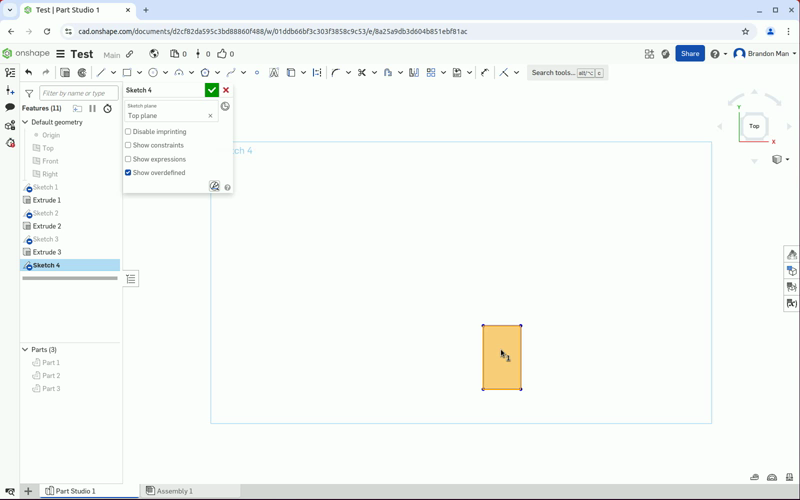
mouse_move(73, 352)
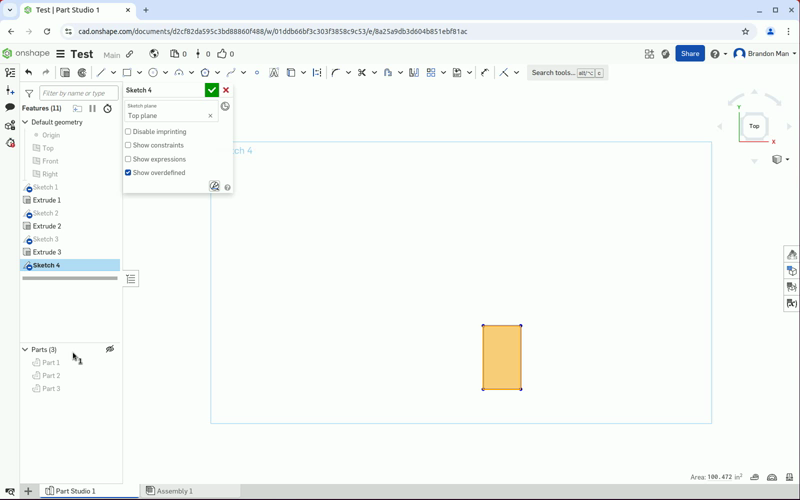
key(shift+y)
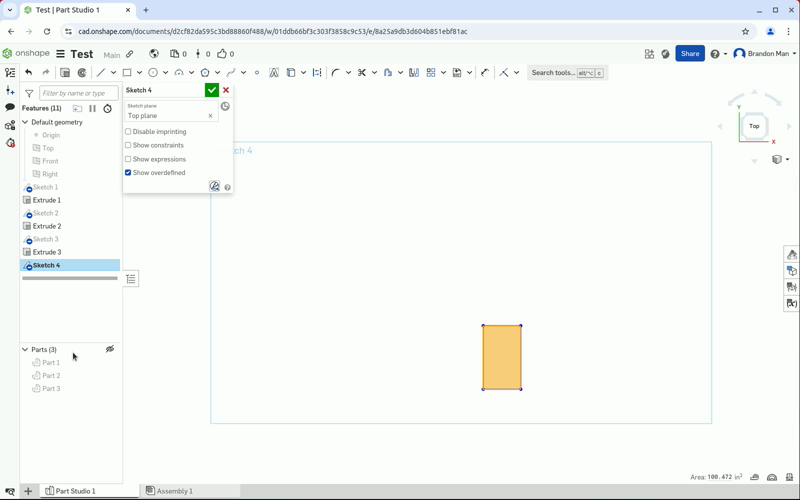
key(shift+e)
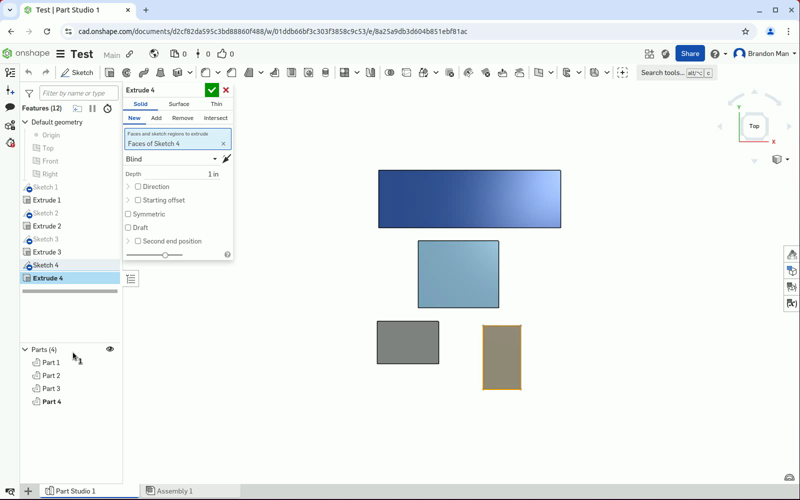
mouse_move(143, 106)
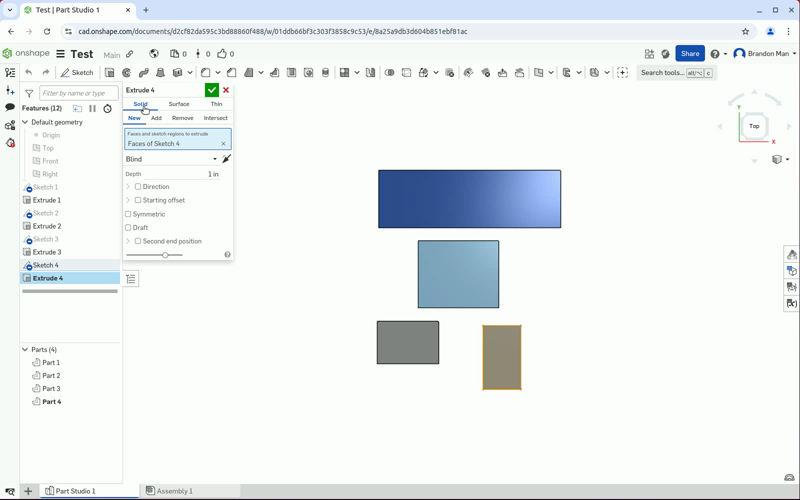
click(143, 106)
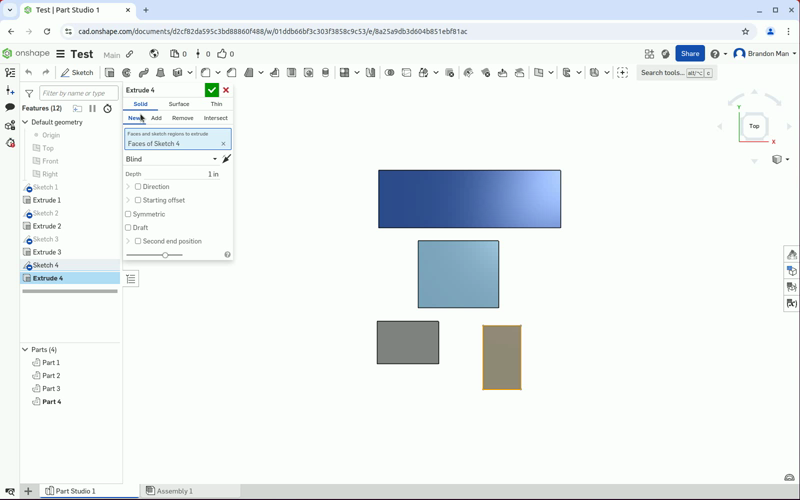
mouse_move(137, 120)
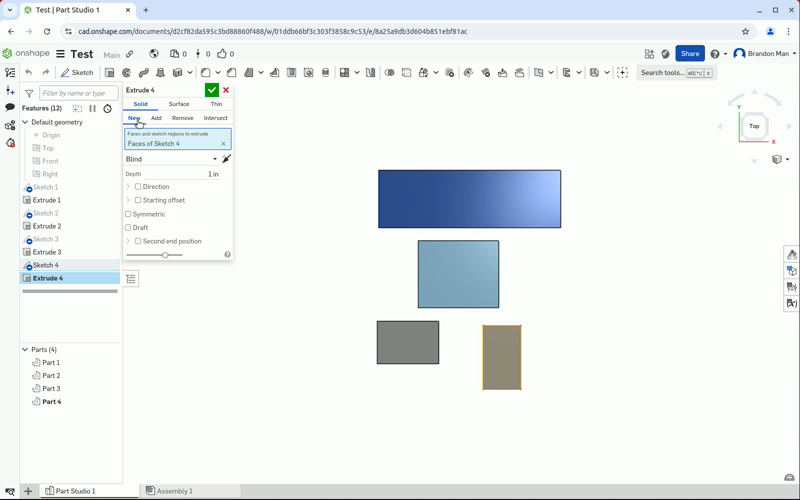
click(137, 120)
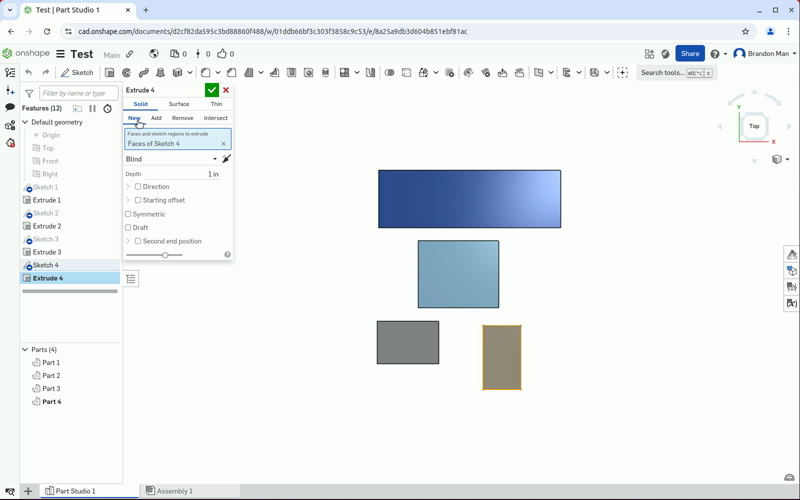
key(tab, 4)
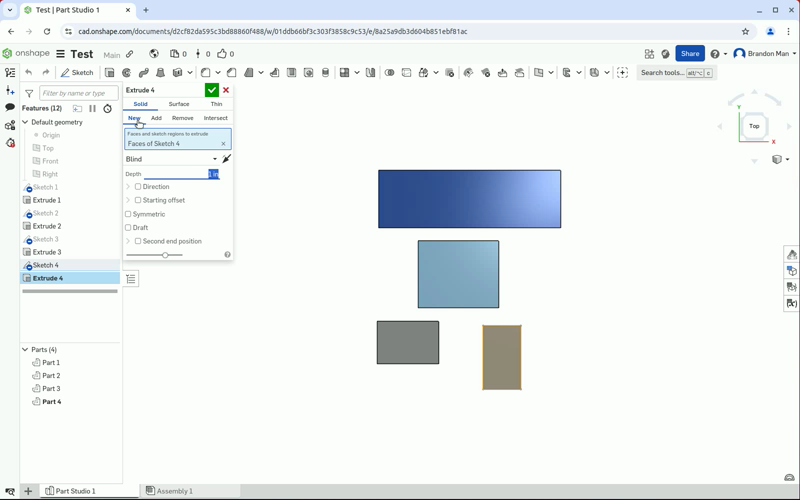
text(7.703)
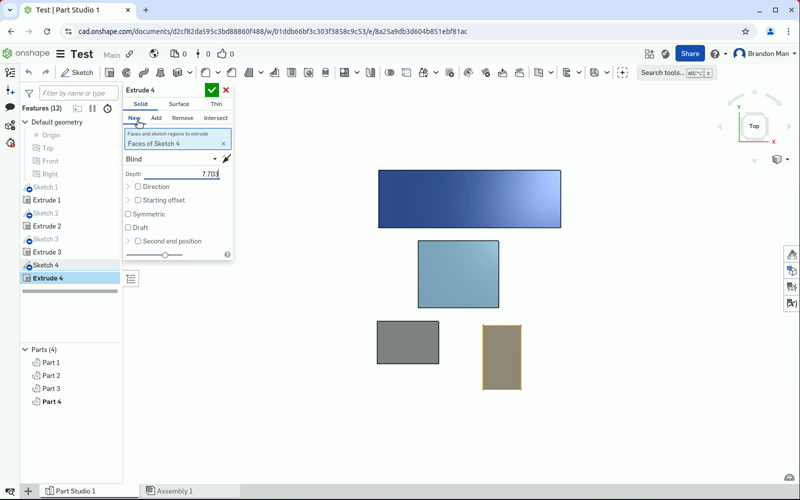
key(enter)
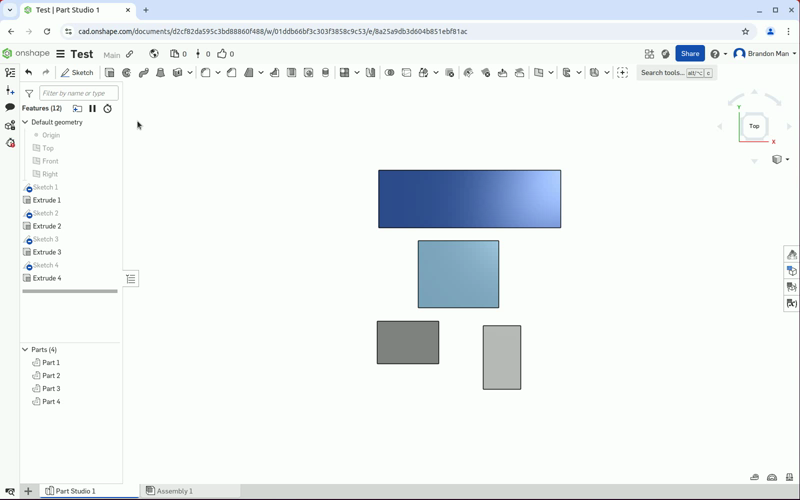
key(shift+h)
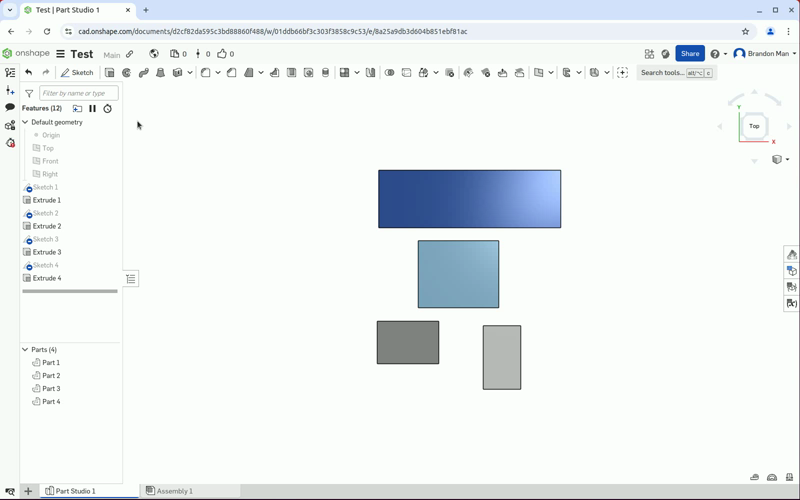
key(shift+h)
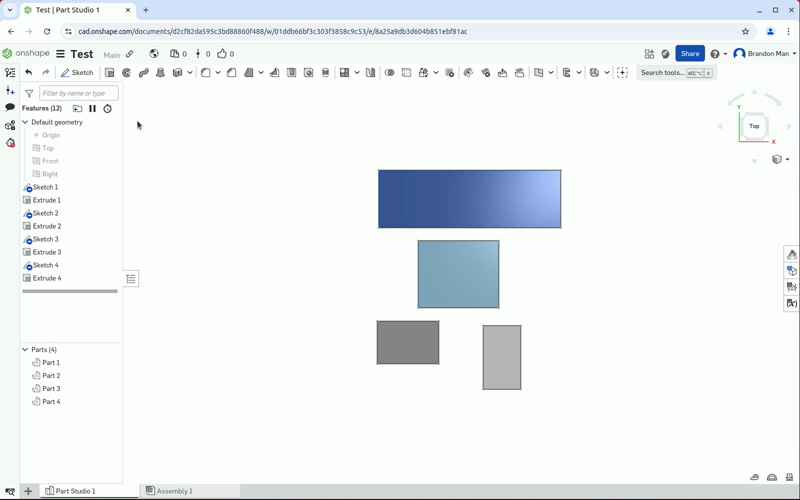
key(shift+7)
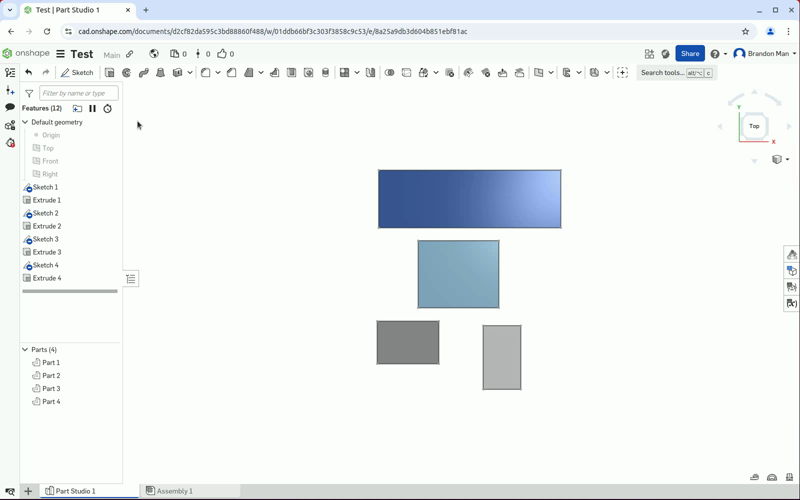
key(up, 3)
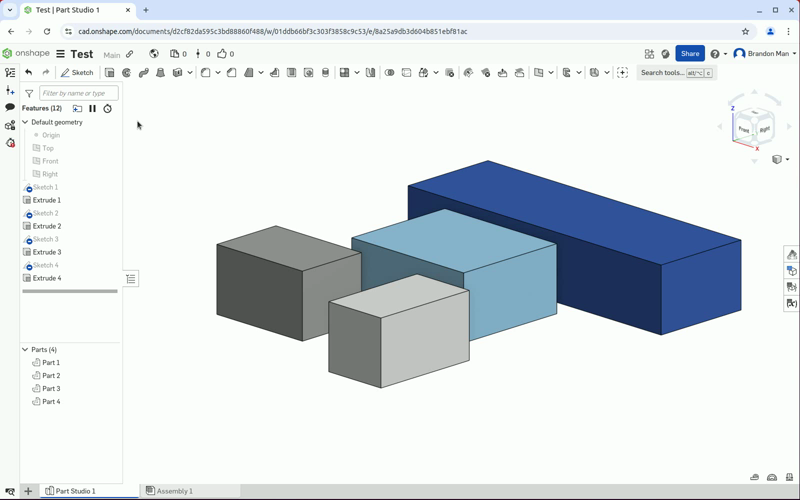
key(left, 3)
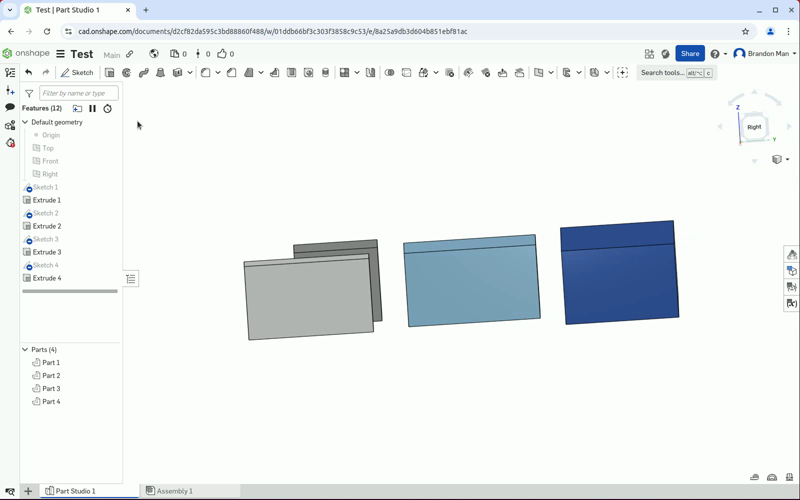
key(right, 3)
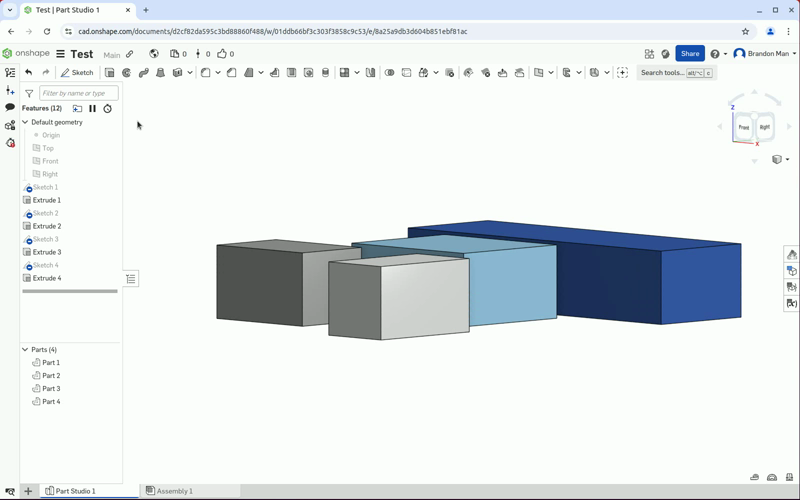
key(down, 3)
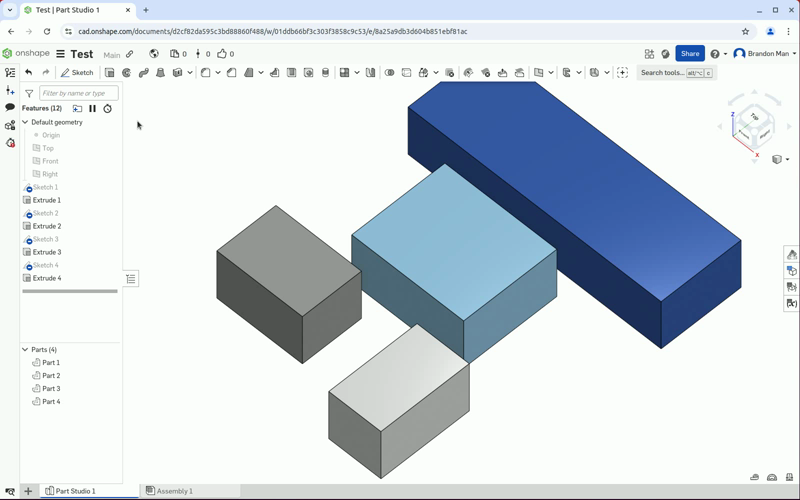
mouse_move(73, 189)
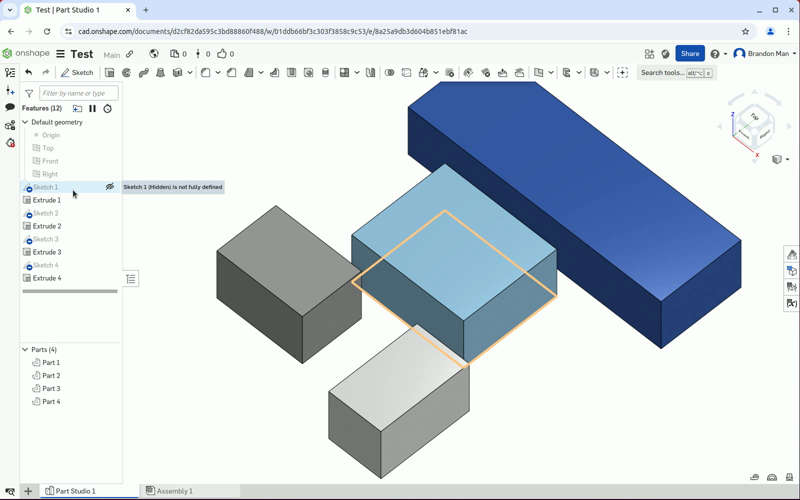
click(73, 189)